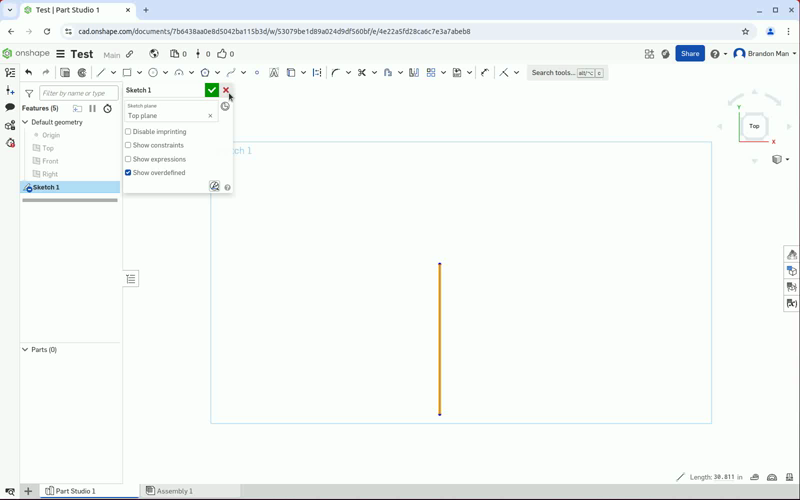
key(shift+h)
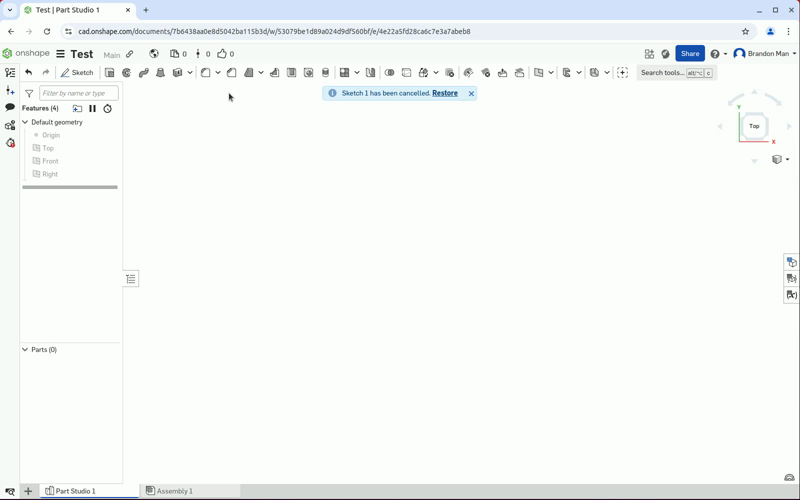
mouse_move(73, 352)
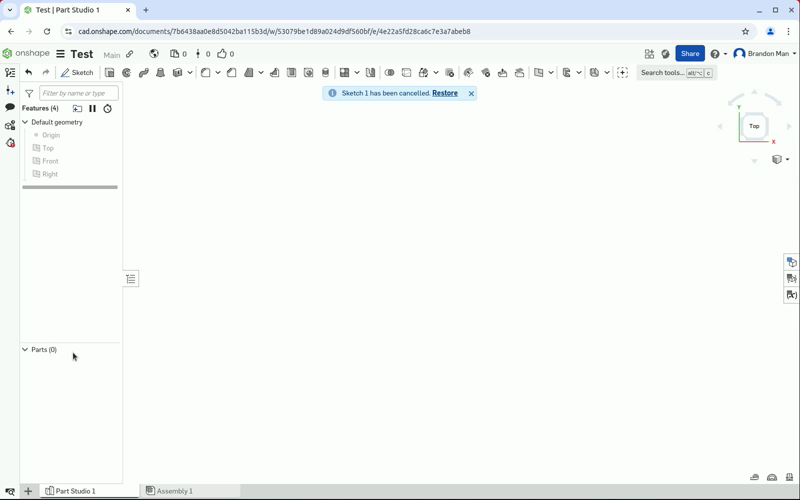
key(y)
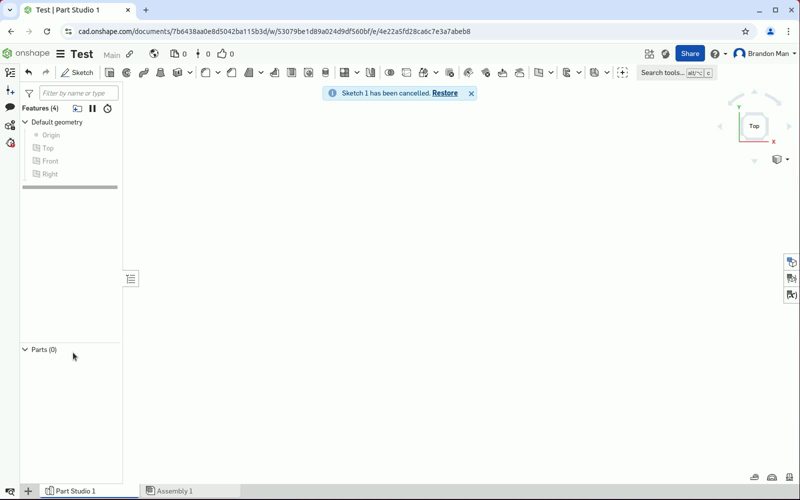
key(shift+p)
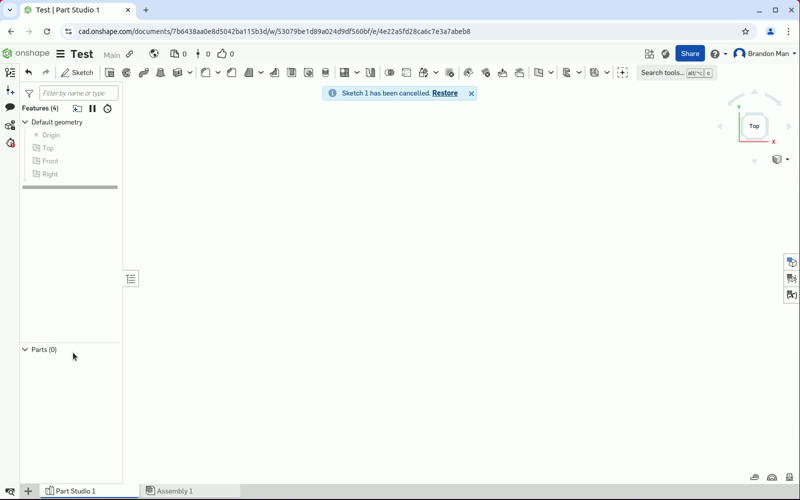
key(space)
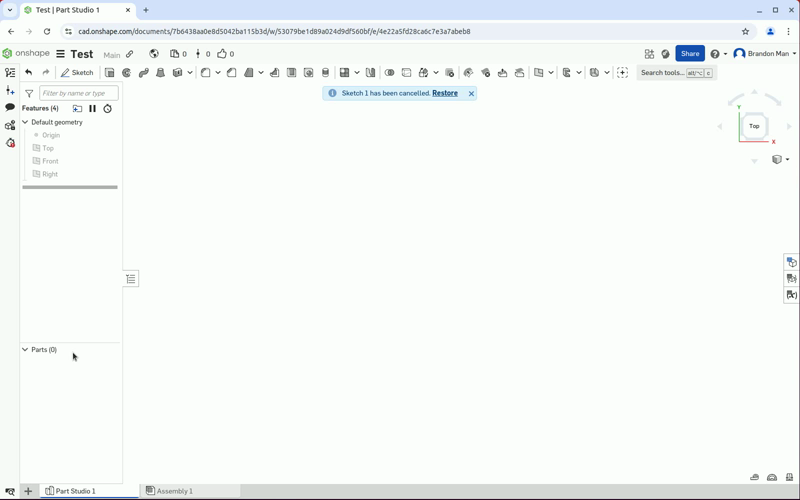
key_down(shift)
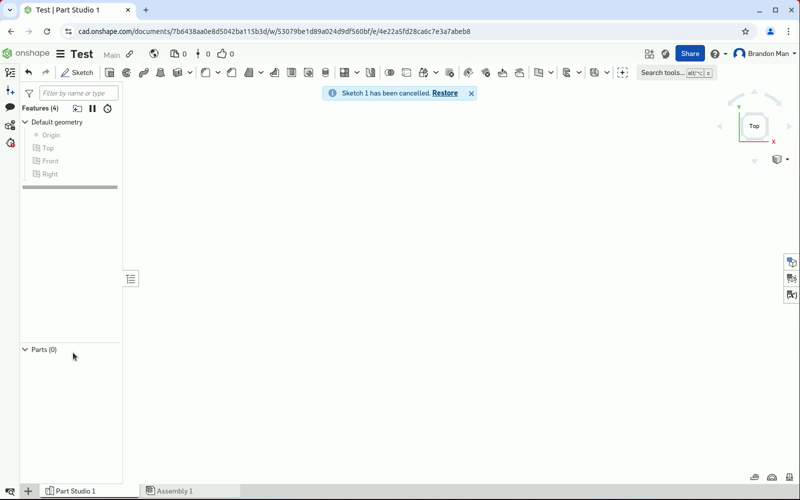
key(up)
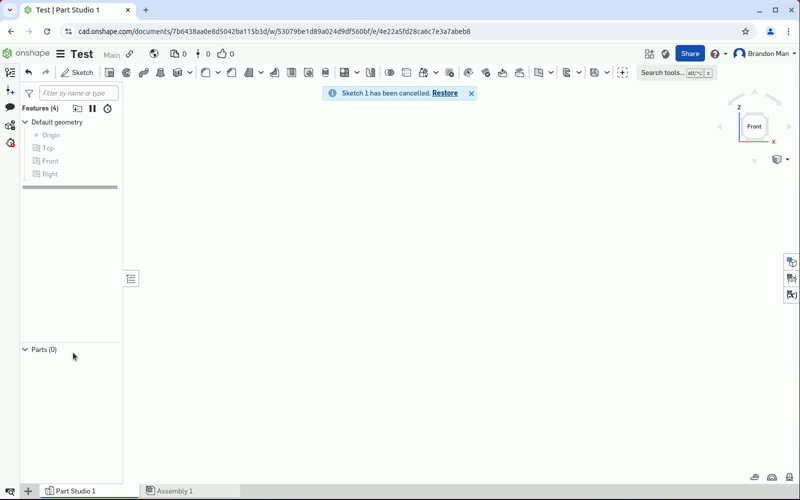
key_up(shift)
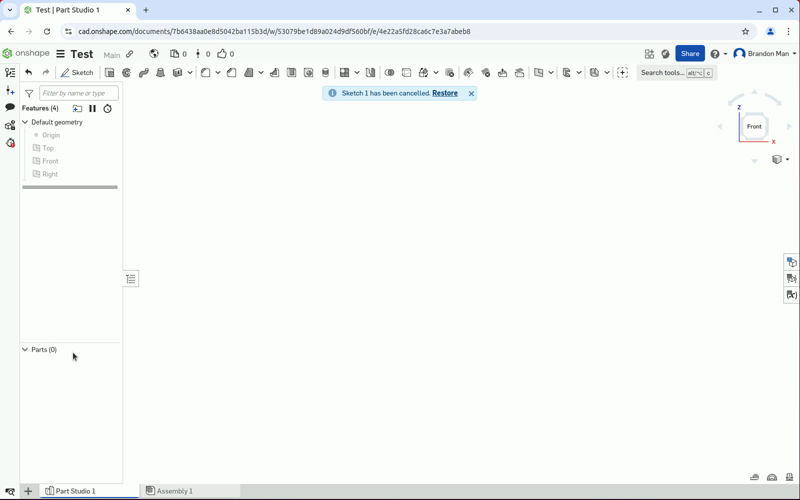
mouse_move(73, 352)
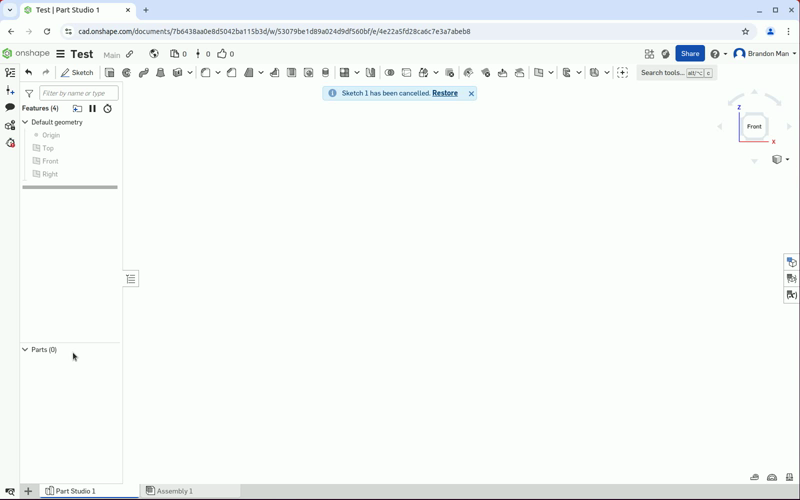
key(shift+y)
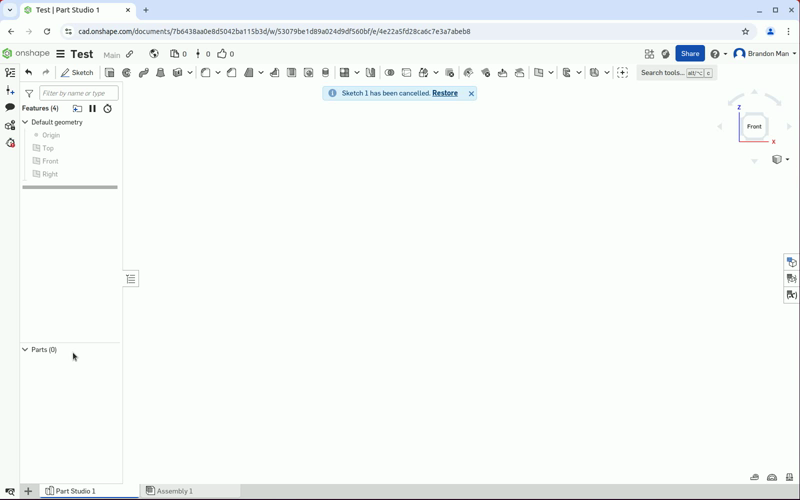
key(shift+s)
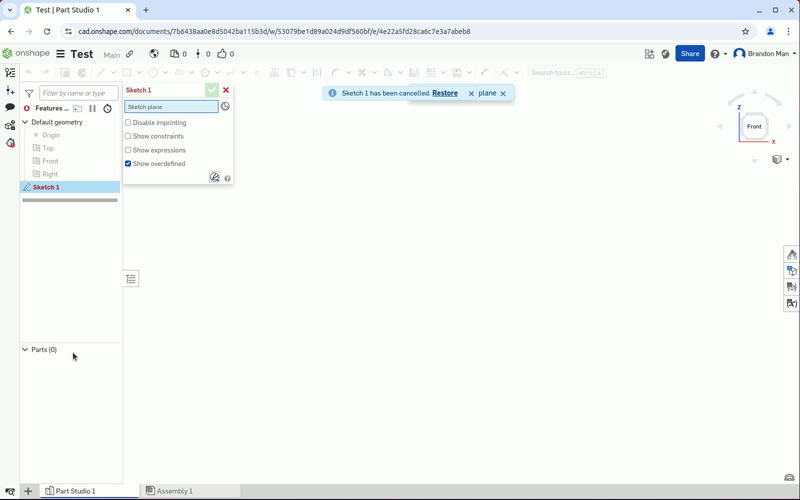
mouse_move(73, 163)
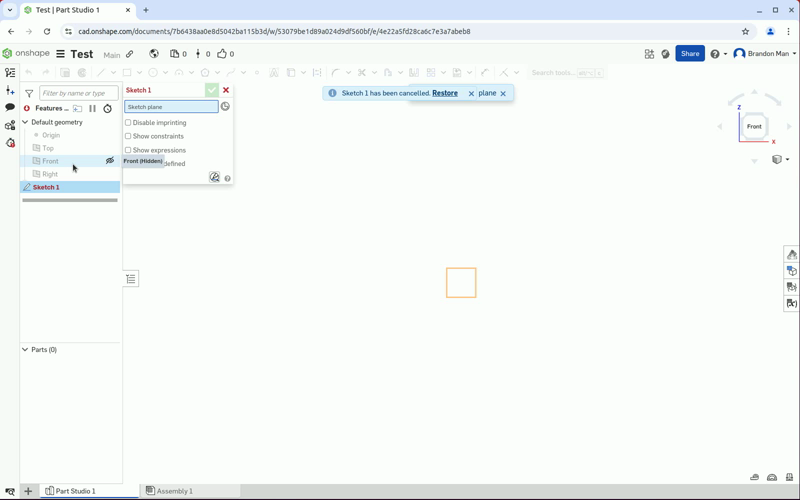
click(73, 163)
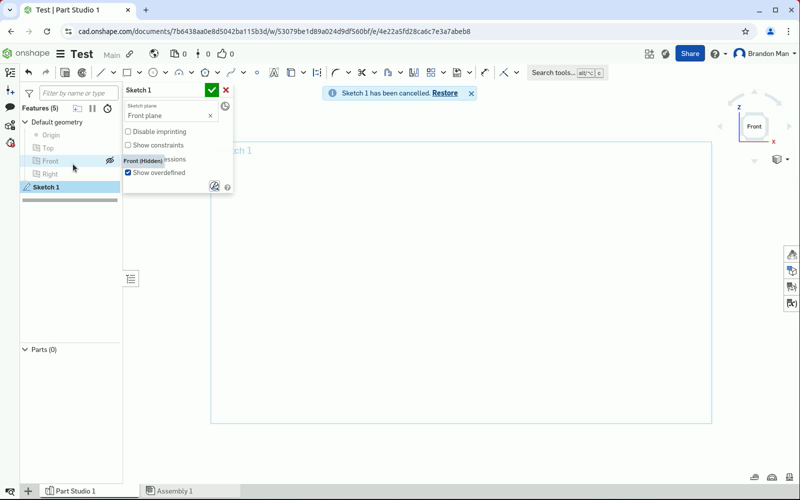
mouse_move(73, 352)
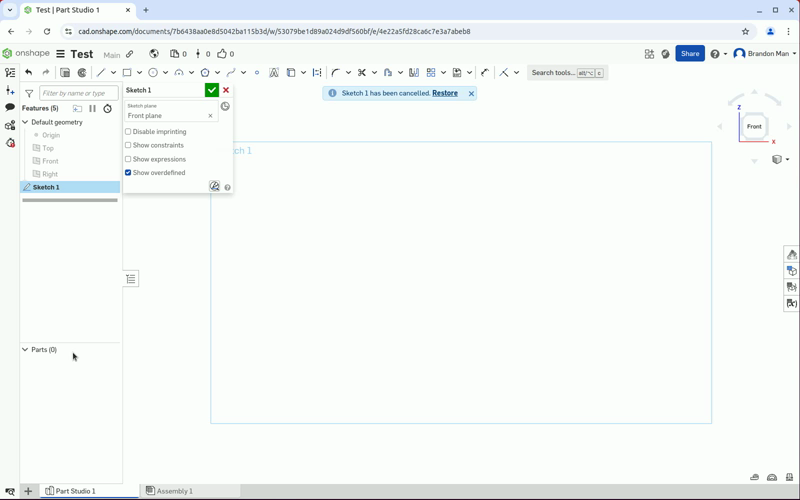
key(y)
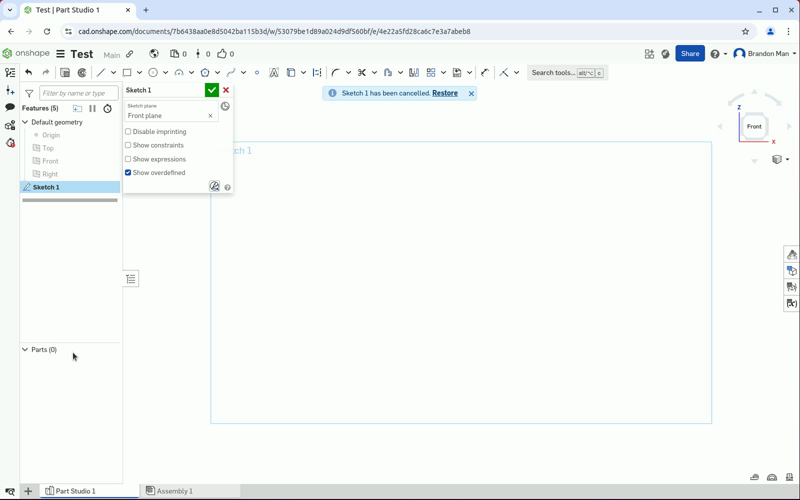
key(l)
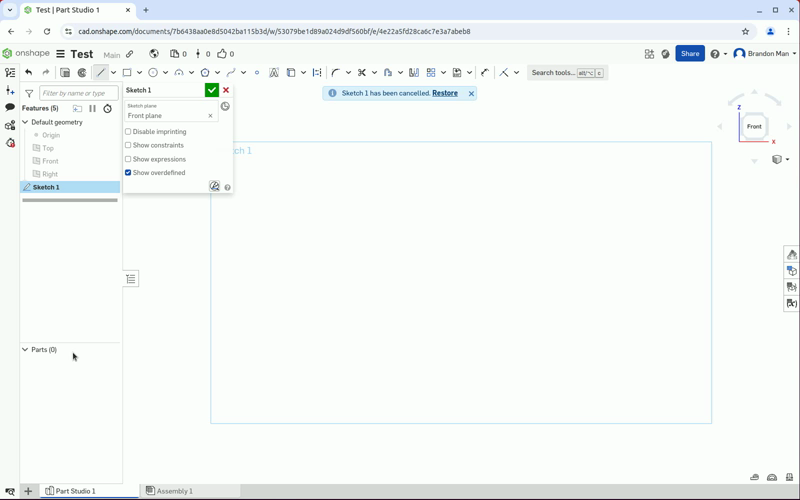
key_down(shift)
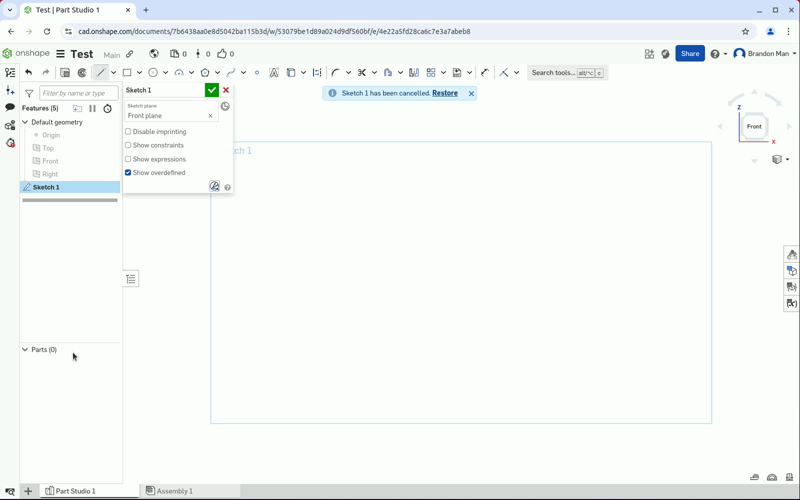
mouse_move(460, 282)
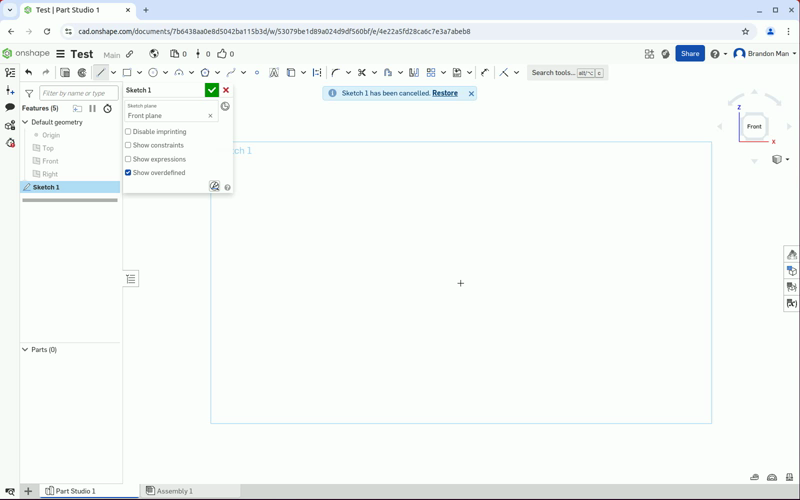
click(460, 282)
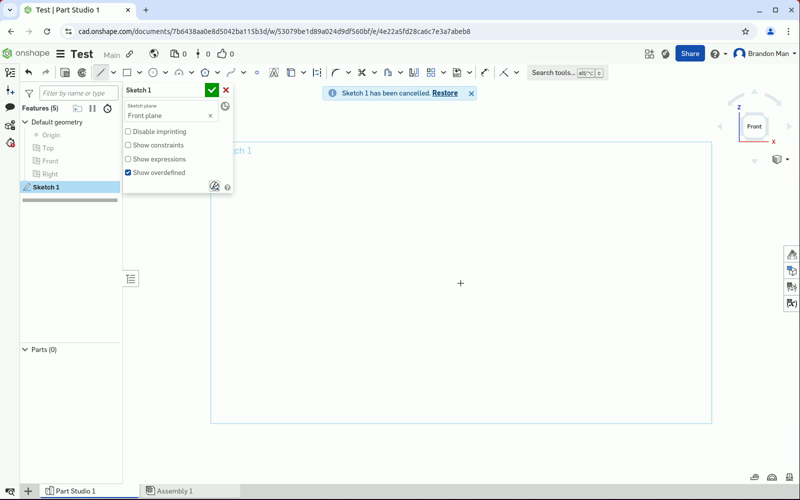
key_up(shift)
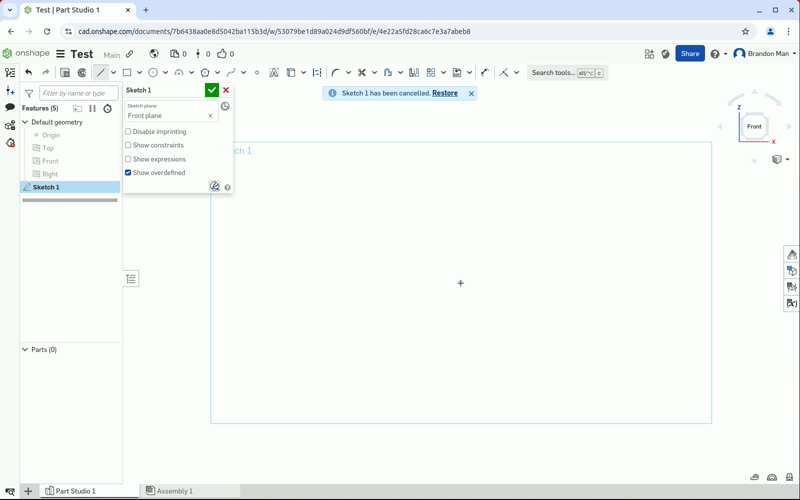
key_down(shift)
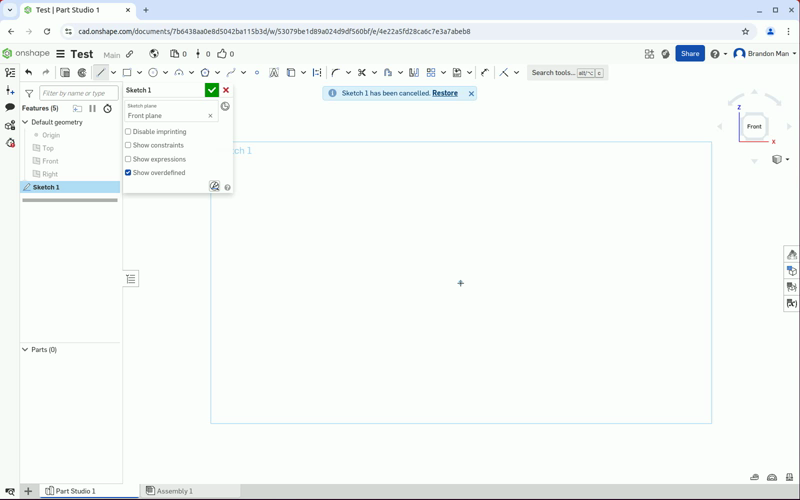
mouse_move(573, 282)
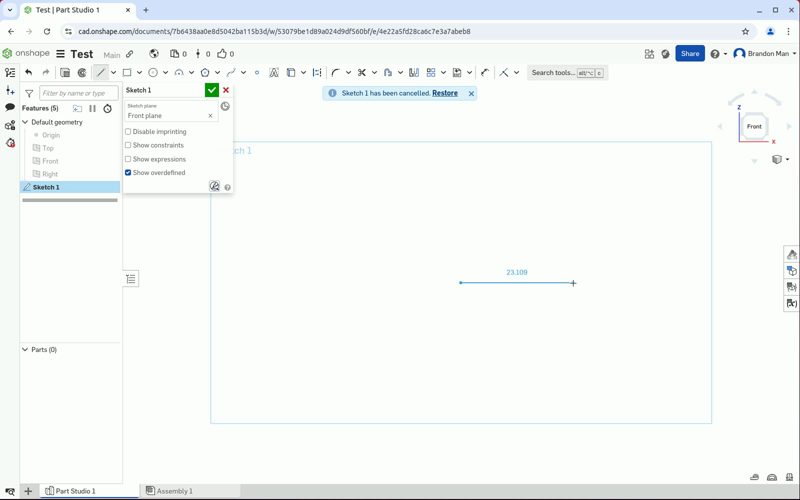
click(573, 282)
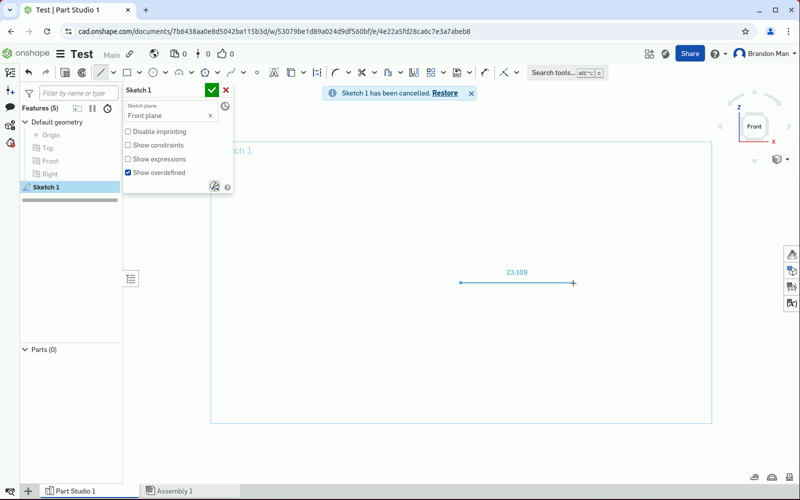
key_up(shift)
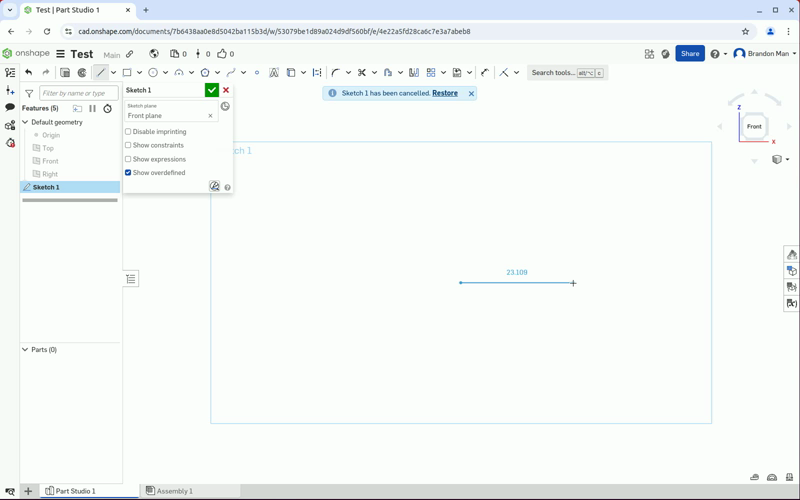
key_down(shift)
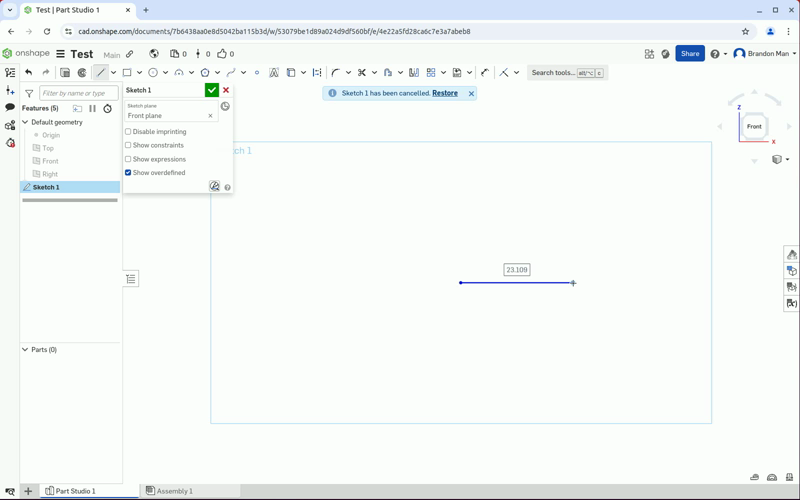
mouse_move(589, 282)
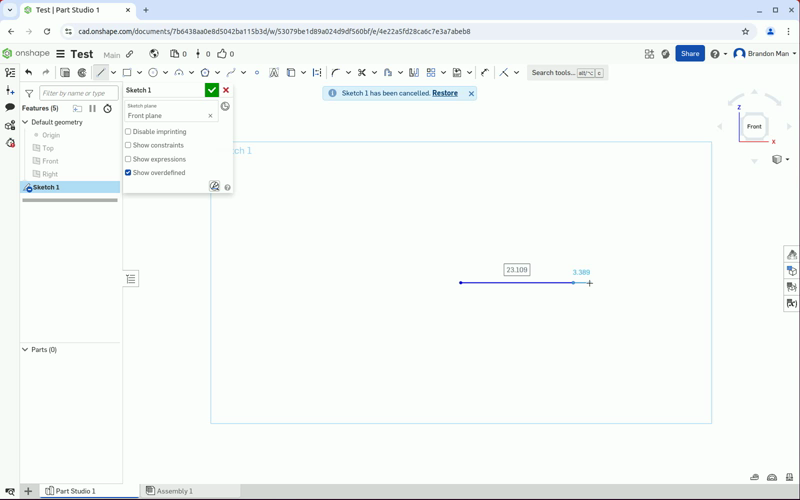
mouse_move(573, 280)
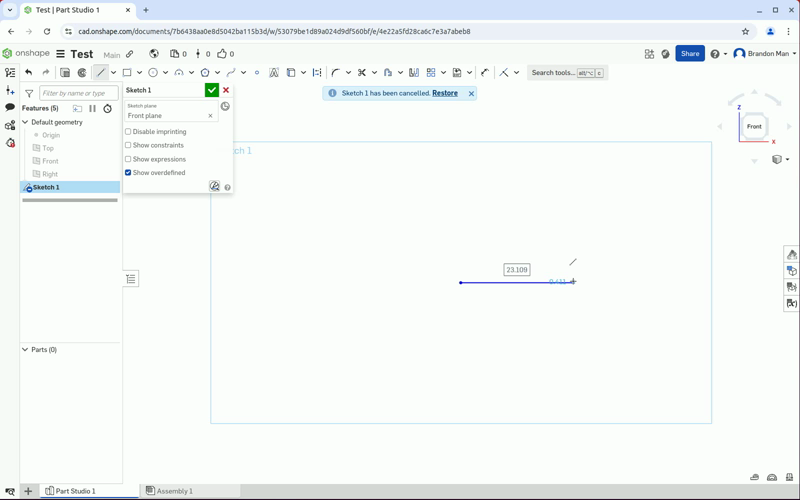
scroll(6)
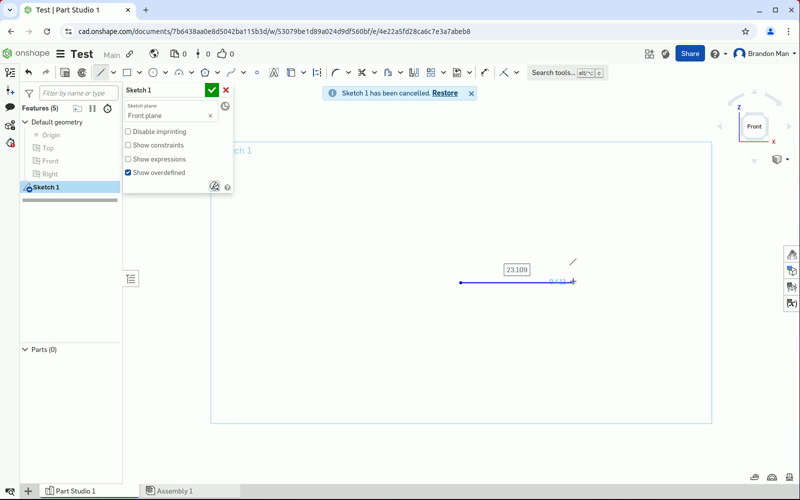
scroll(6)
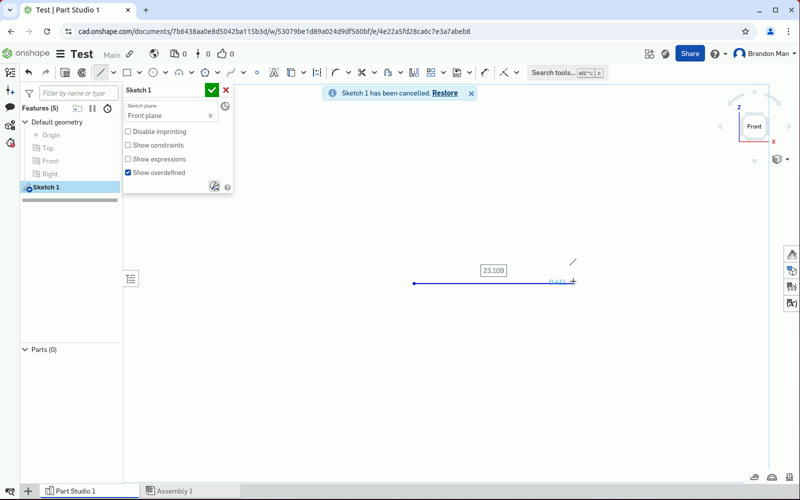
scroll(6)
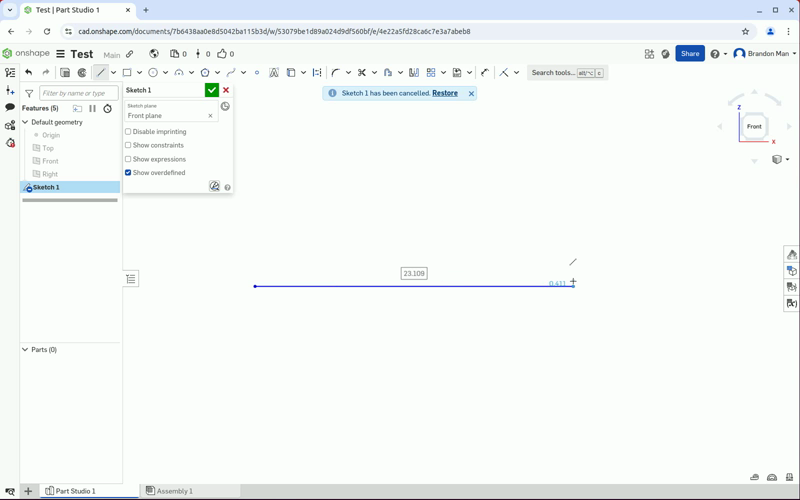
scroll(6)
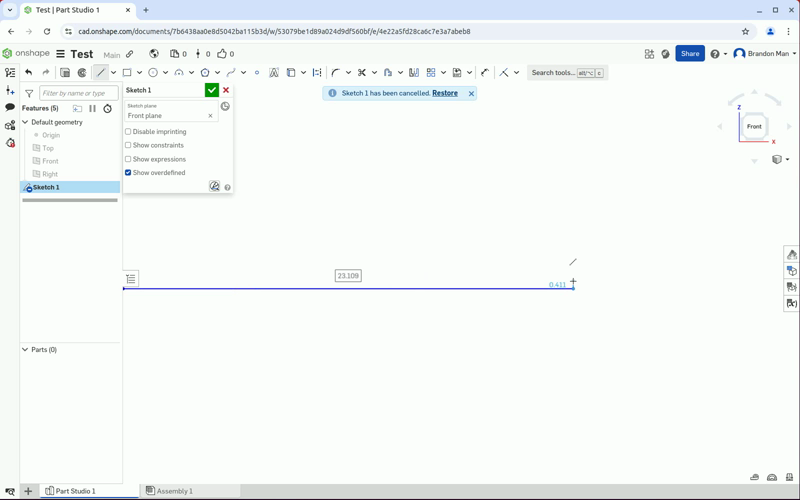
scroll(6)
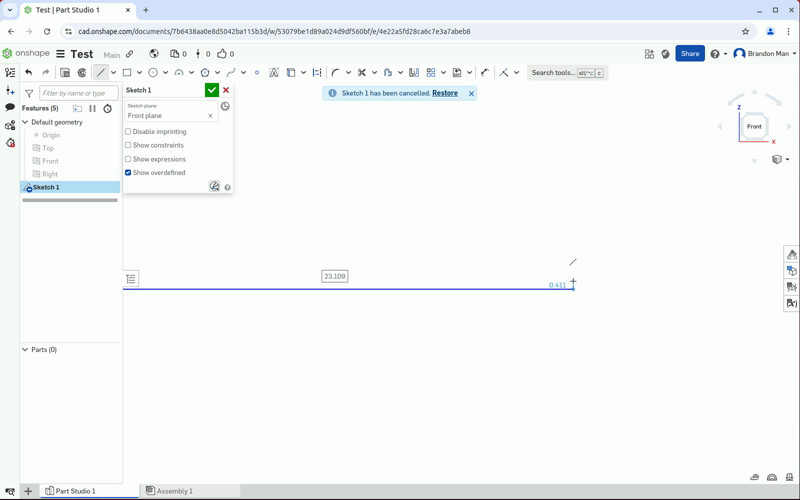
scroll(6)
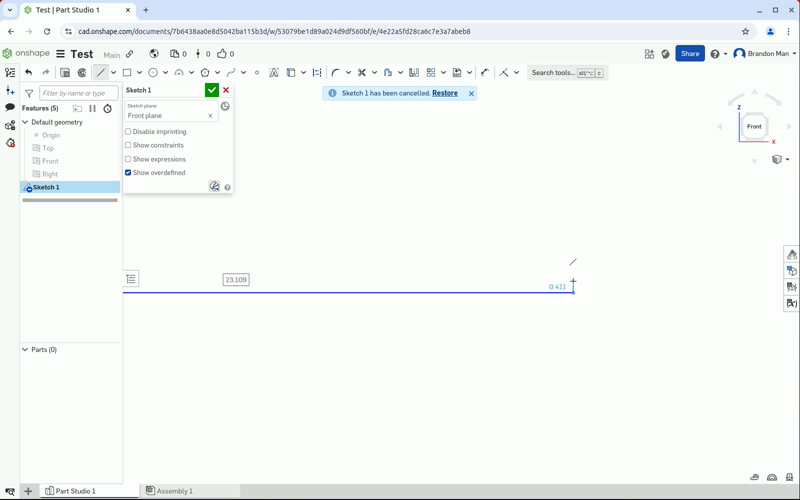
scroll(6)
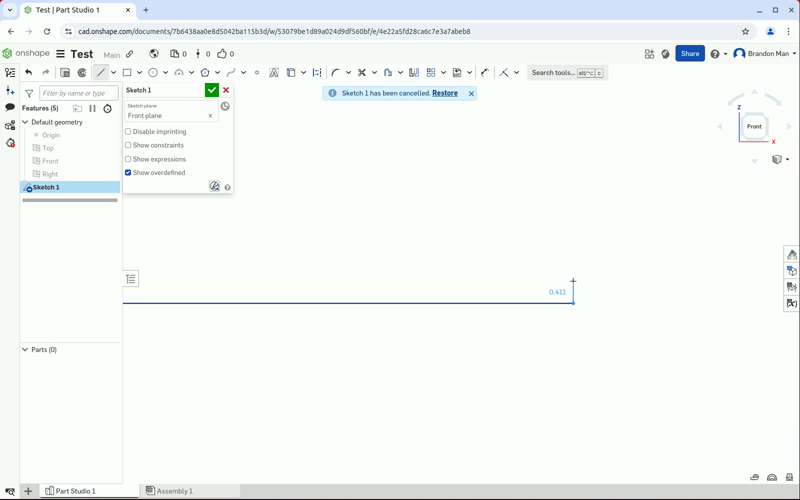
click(573, 280)
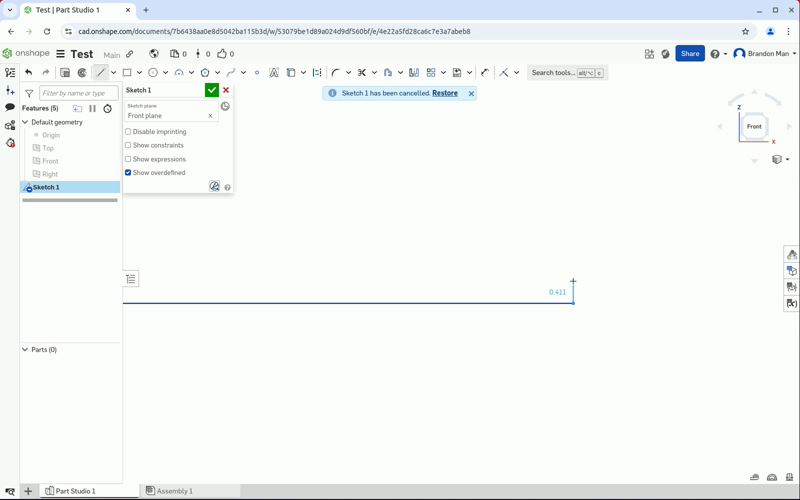
scroll(-6)
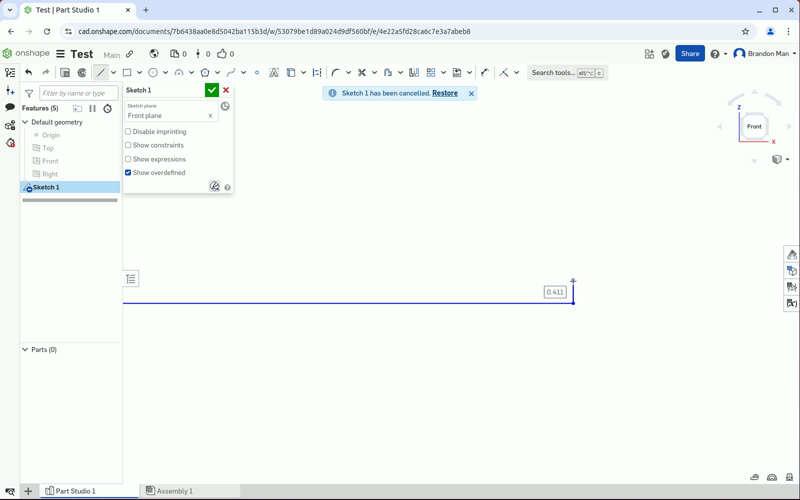
scroll(-6)
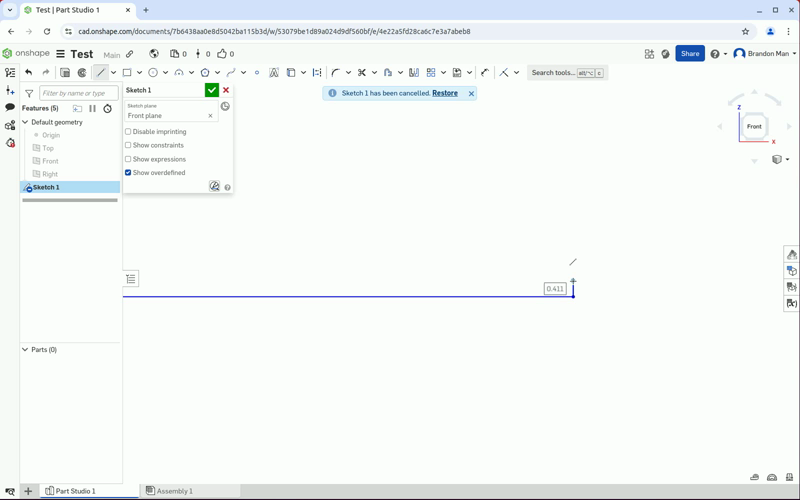
scroll(-6)
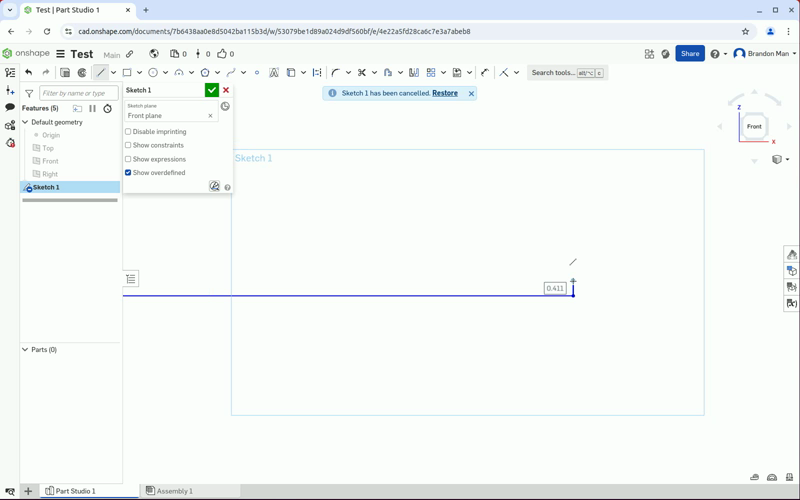
scroll(-6)
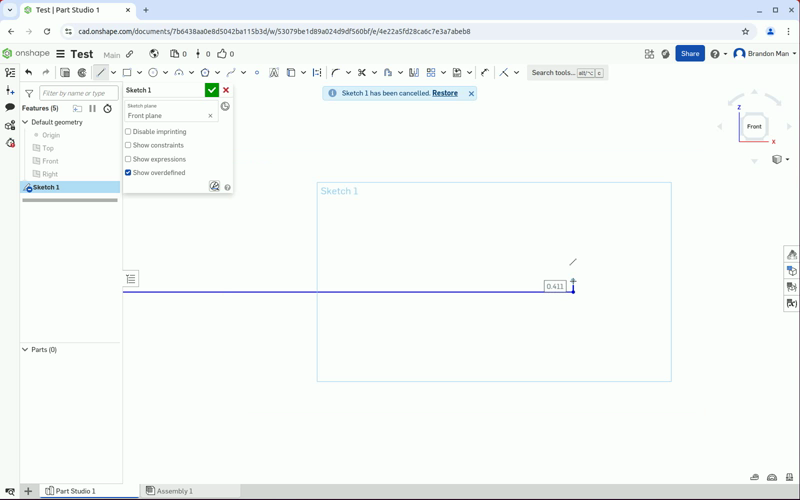
scroll(-6)
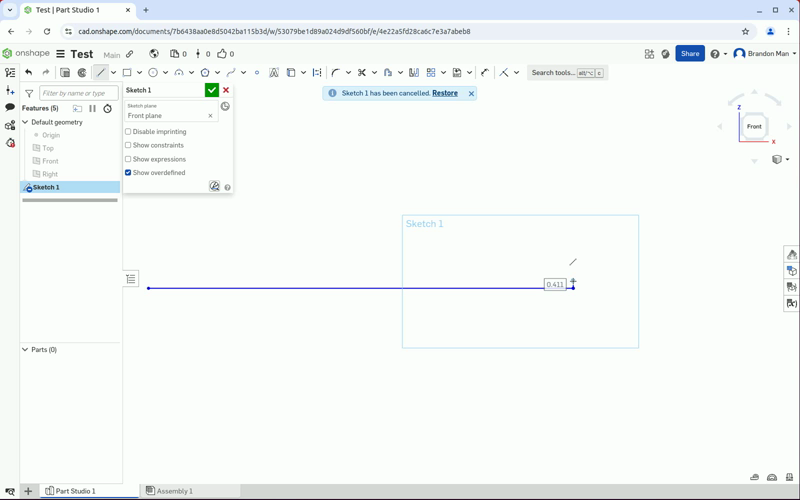
scroll(-6)
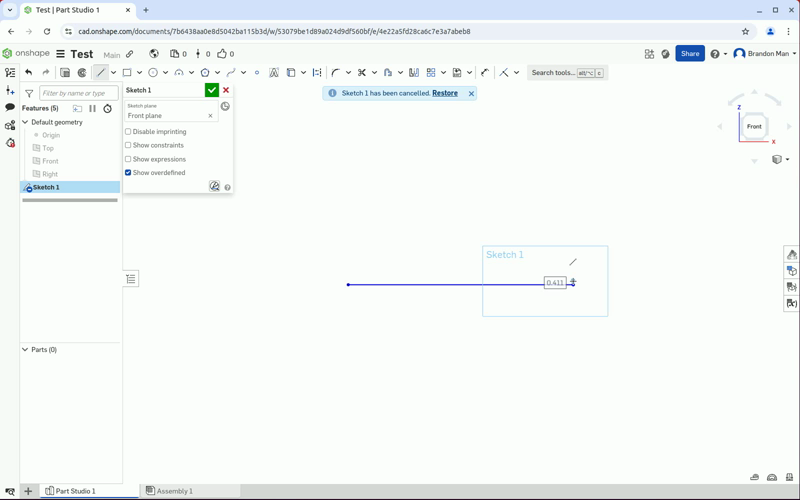
scroll(-6)
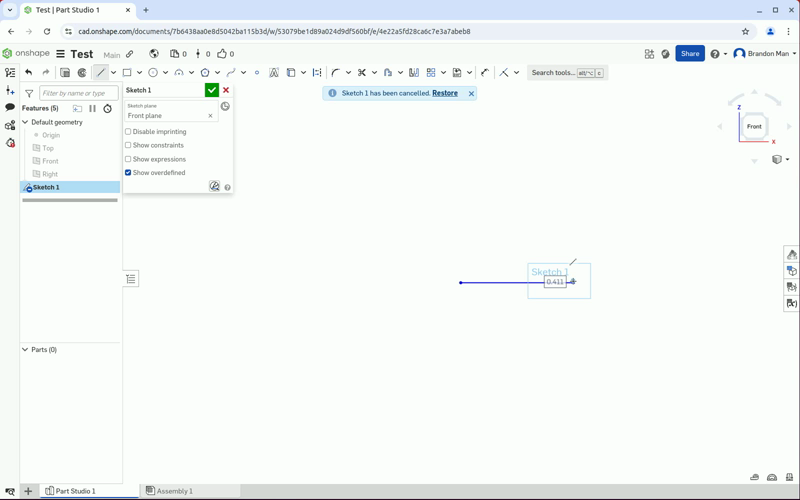
key_up(shift)
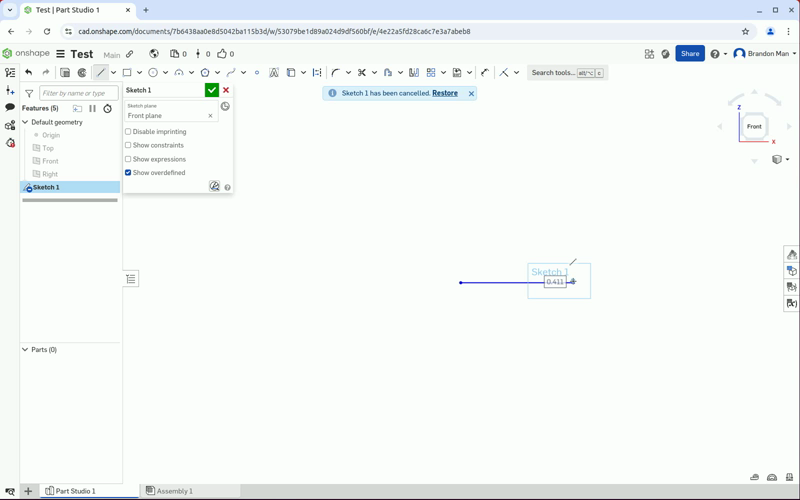
key_down(shift)
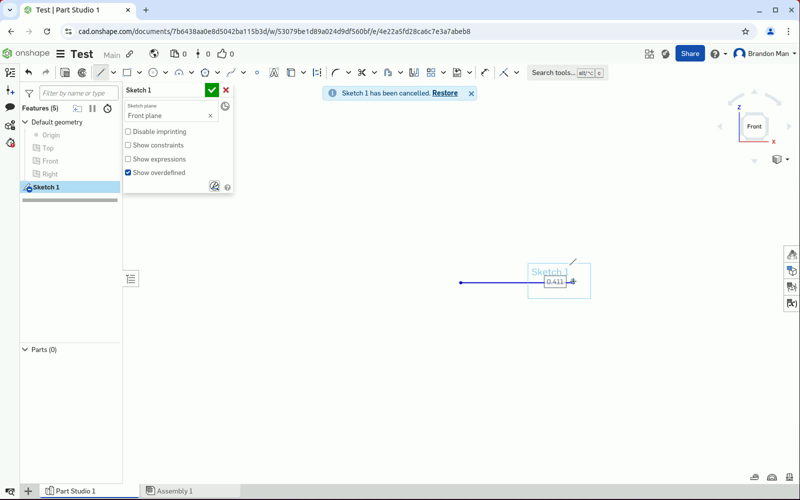
mouse_move(460, 280)
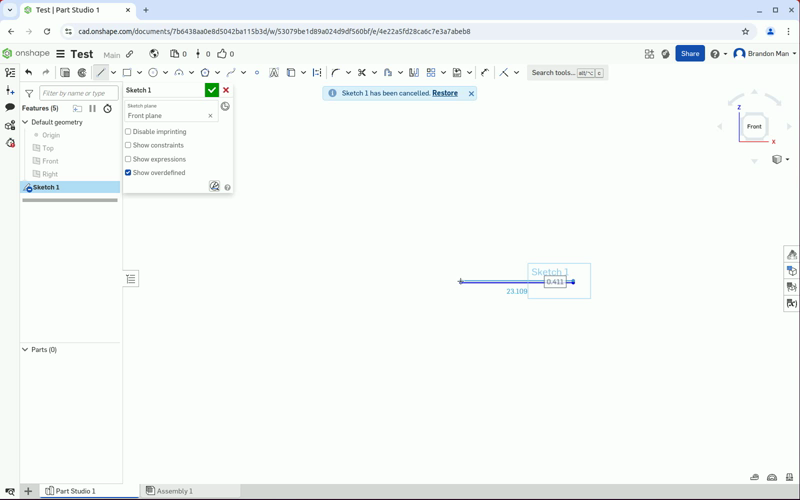
scroll(6)
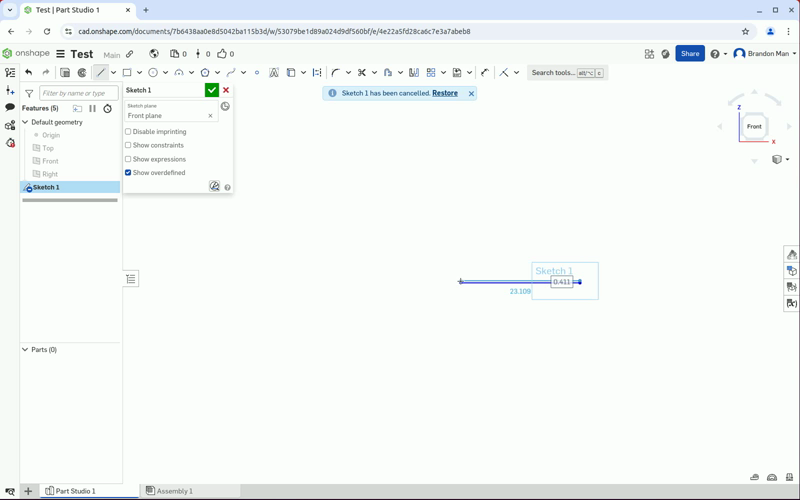
scroll(6)
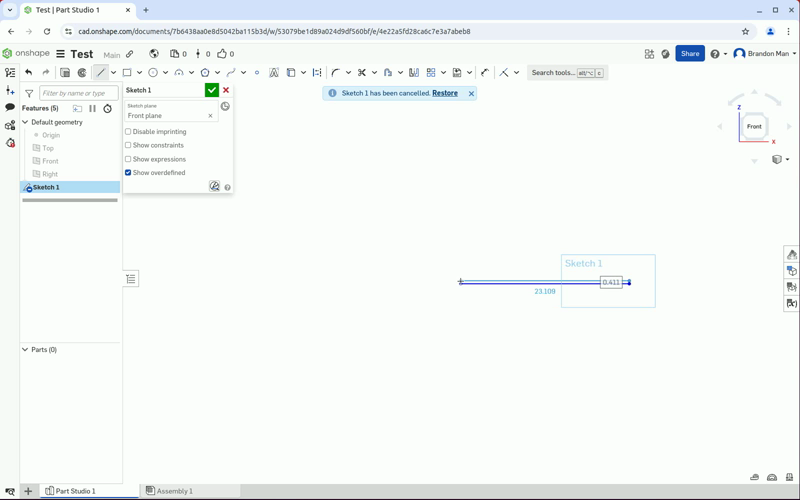
scroll(6)
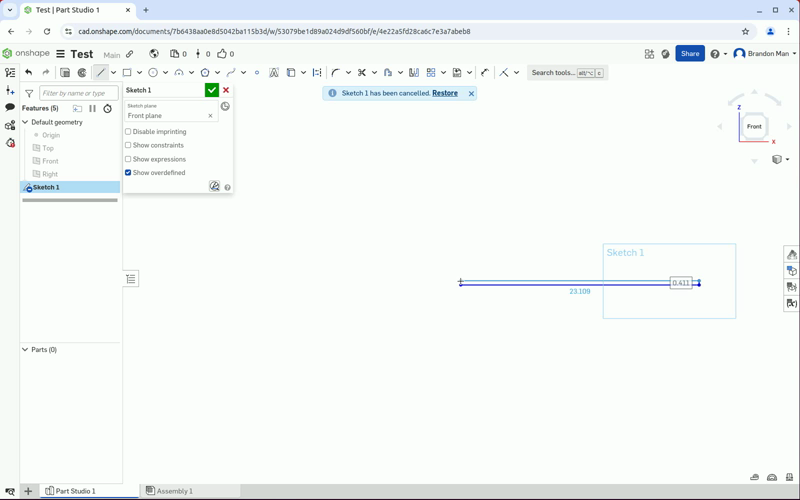
scroll(6)
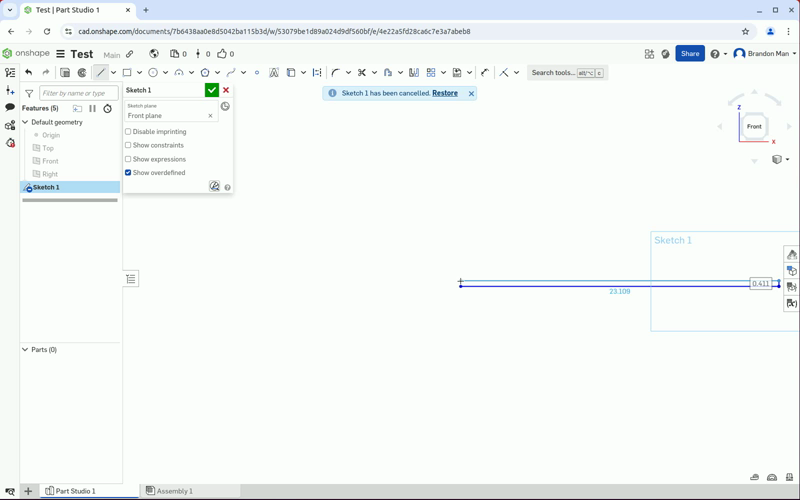
scroll(6)
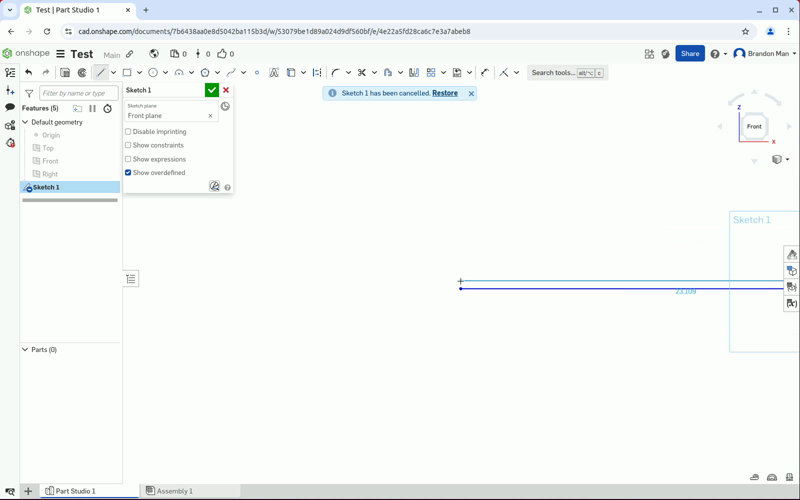
scroll(6)
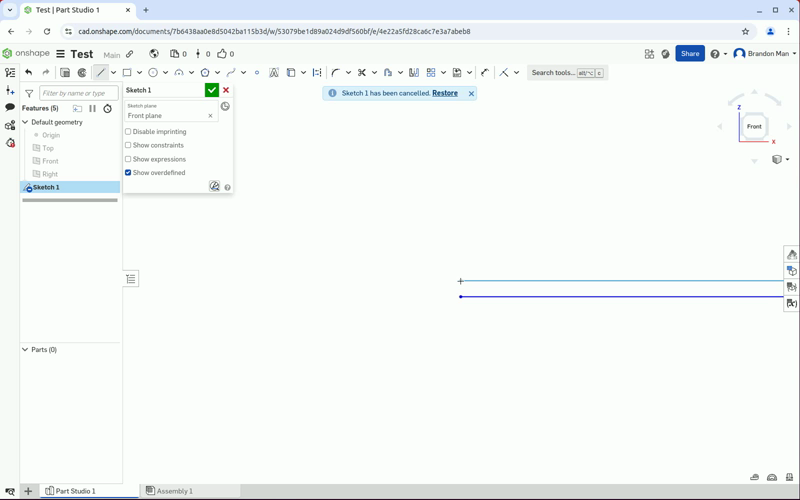
scroll(6)
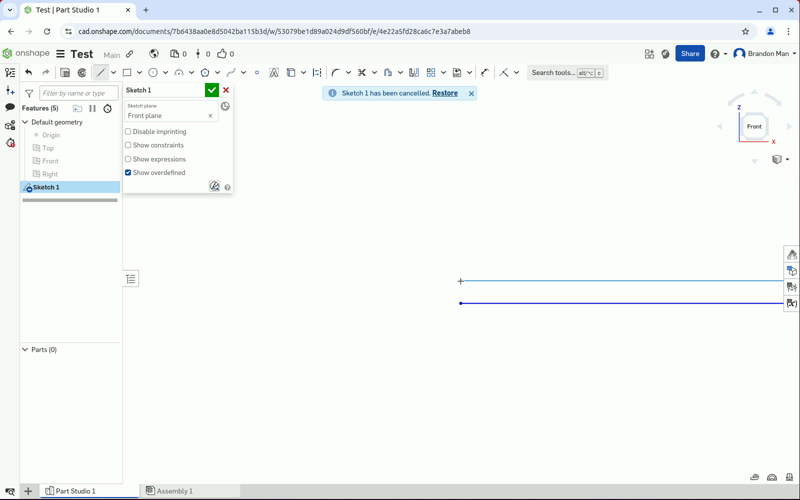
click(460, 280)
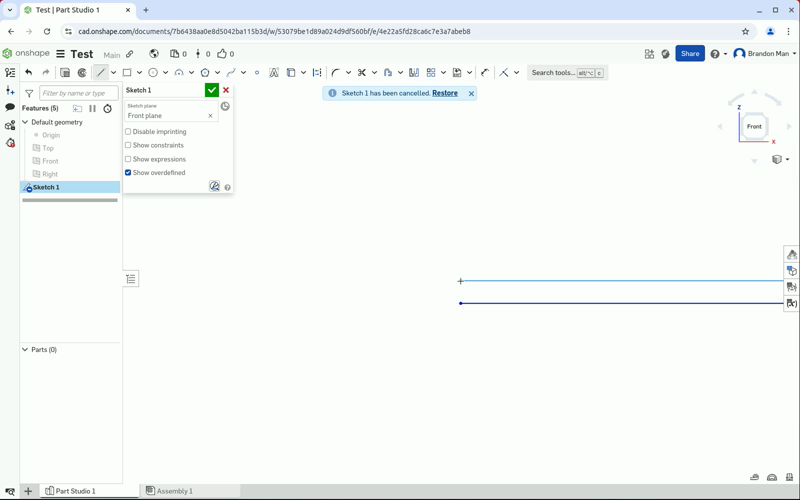
scroll(-6)
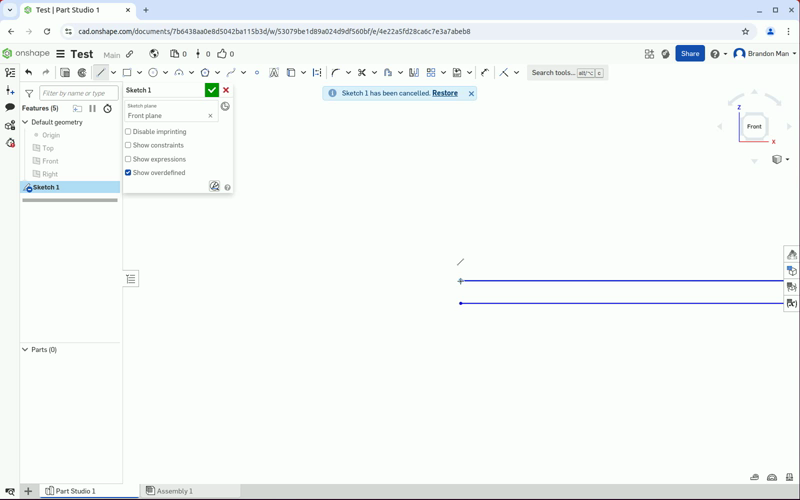
scroll(-6)
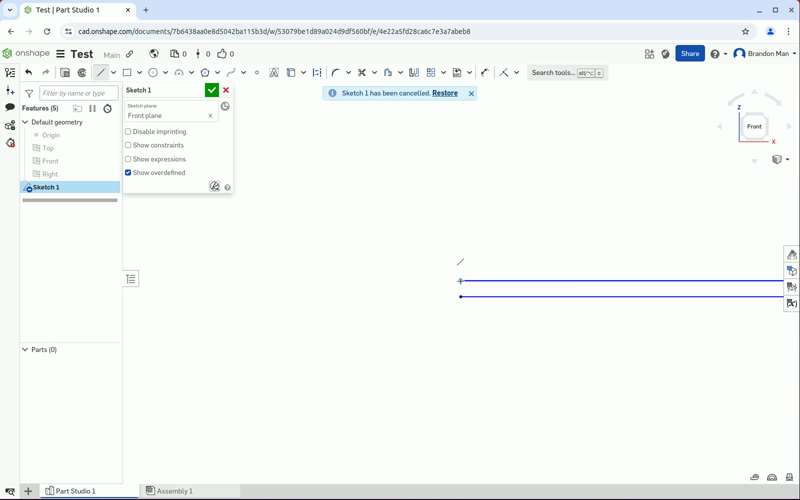
scroll(-6)
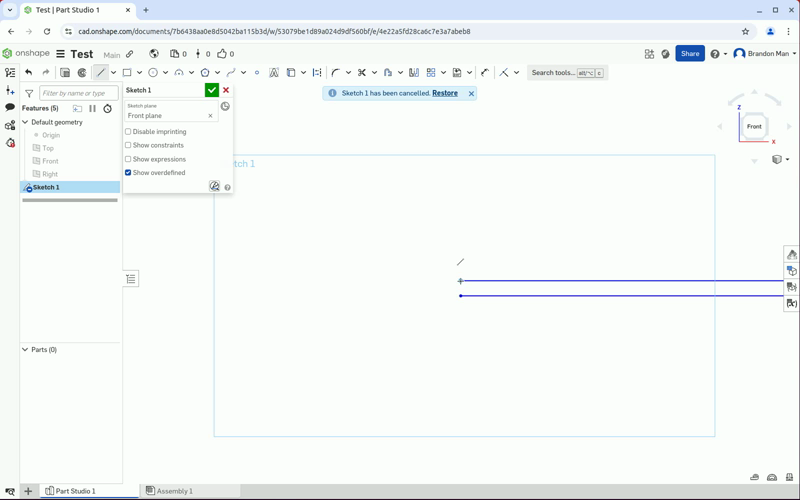
scroll(-6)
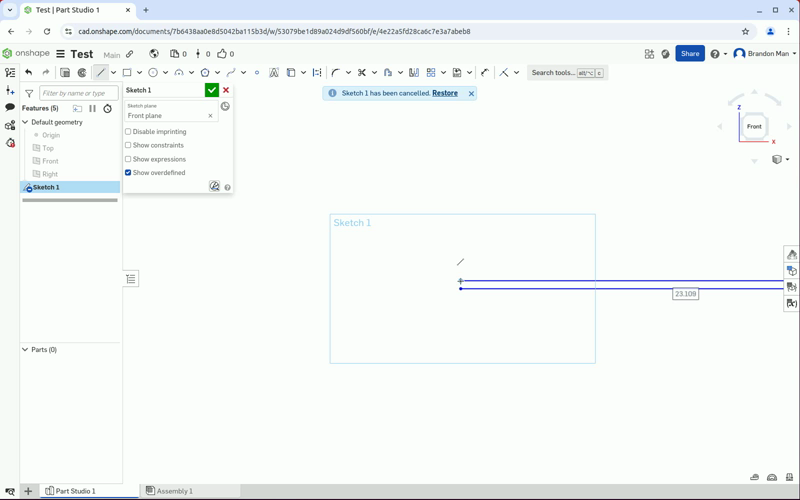
scroll(-6)
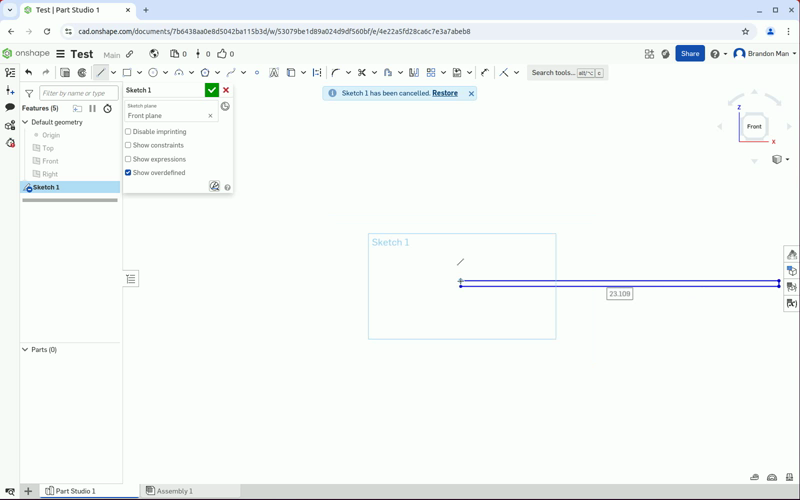
scroll(-6)
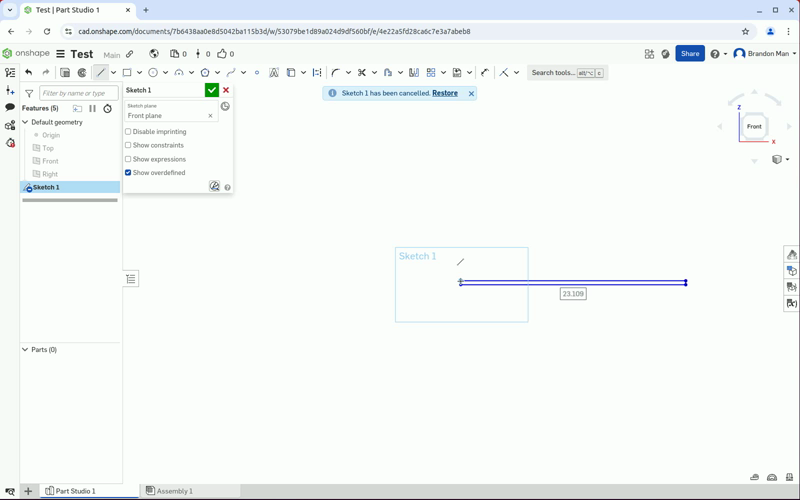
scroll(-6)
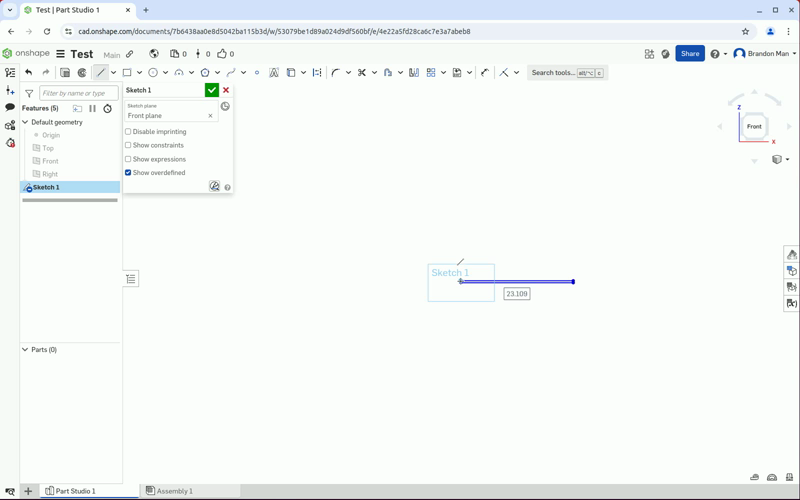
key_up(shift)
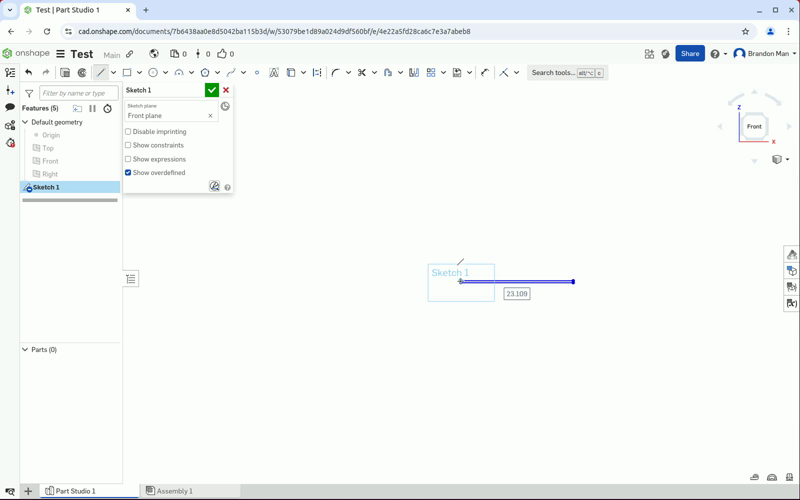
mouse_move(490, 280)
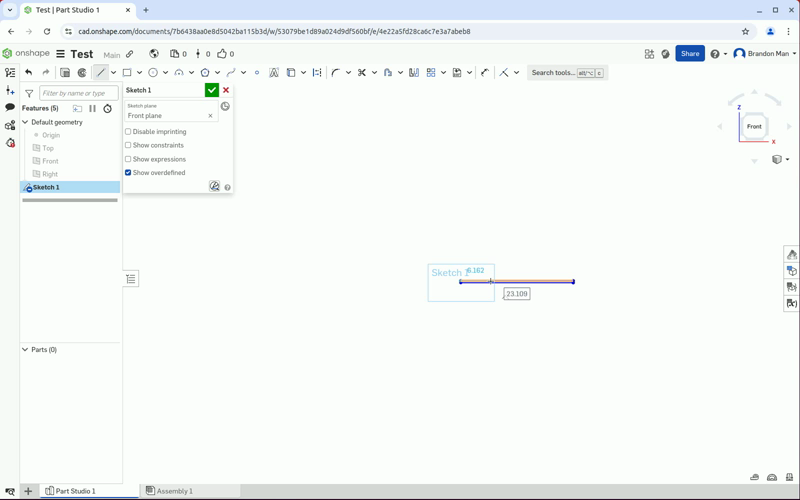
key_down(shift)
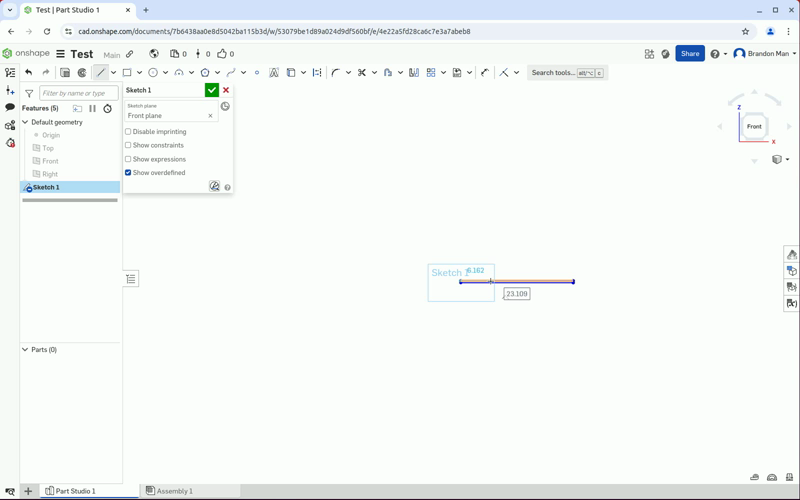
mouse_move(460, 282)
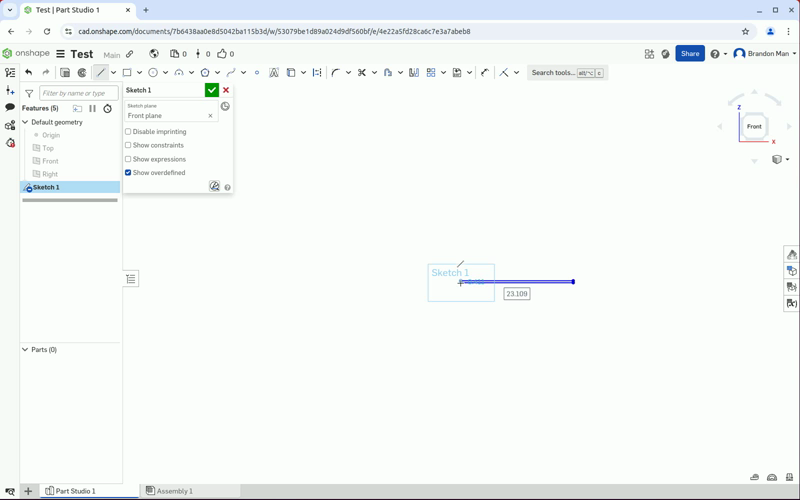
scroll(6)
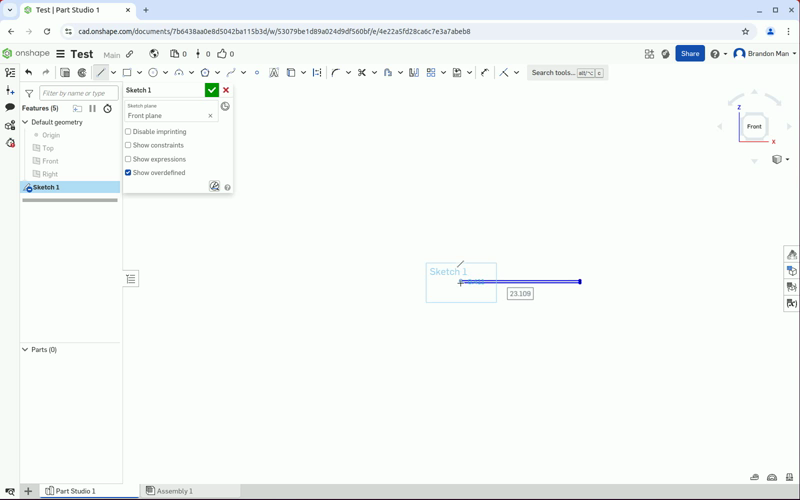
scroll(6)
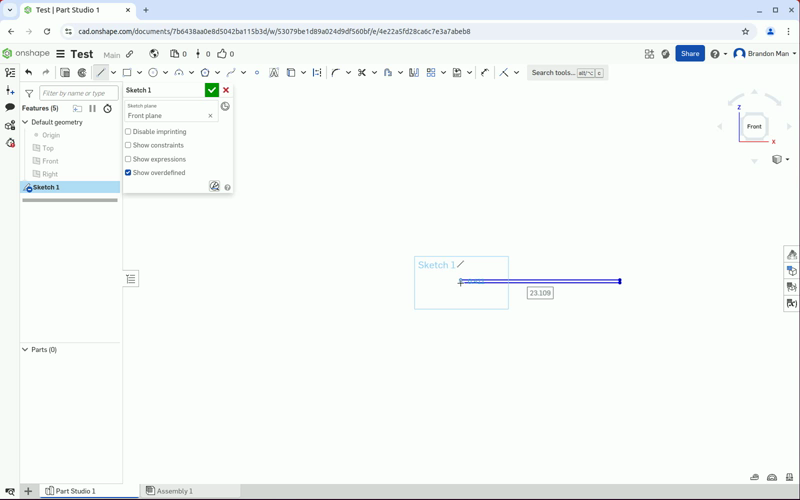
scroll(6)
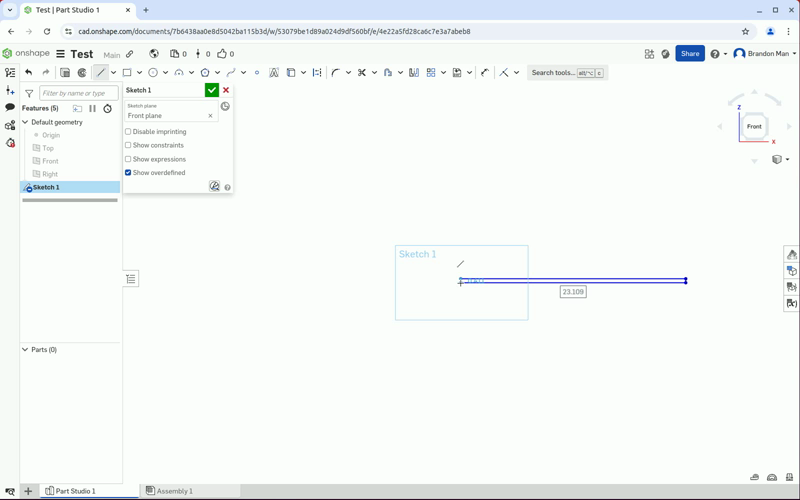
scroll(6)
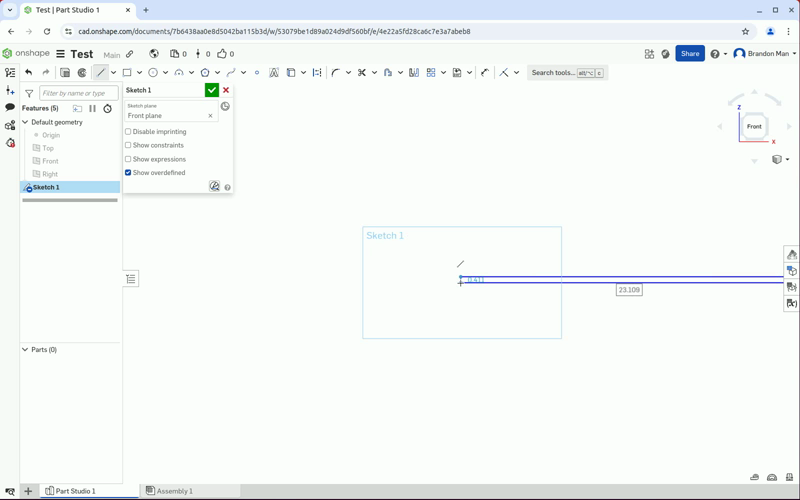
scroll(6)
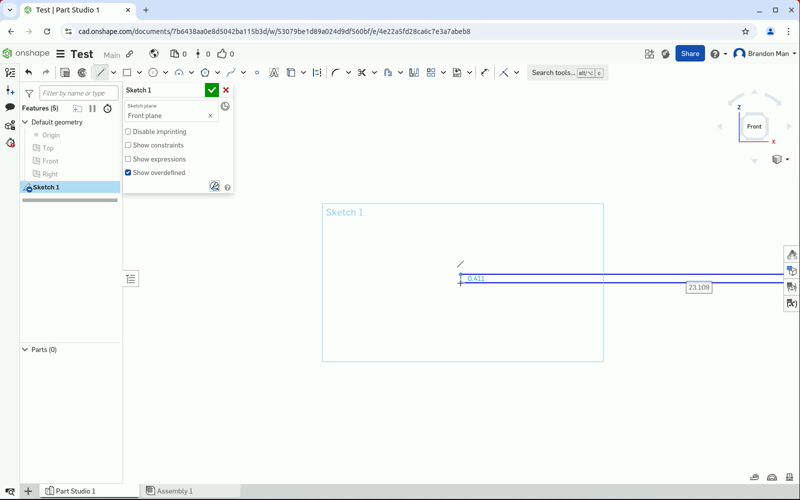
scroll(6)
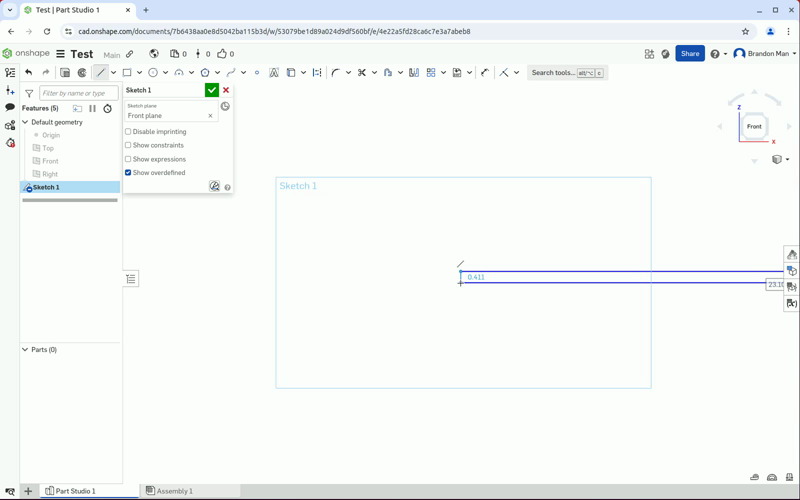
scroll(6)
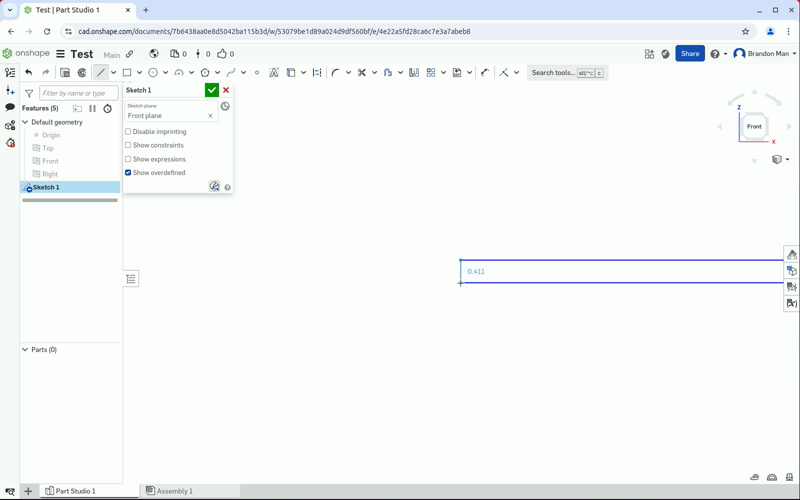
key_up(shift)
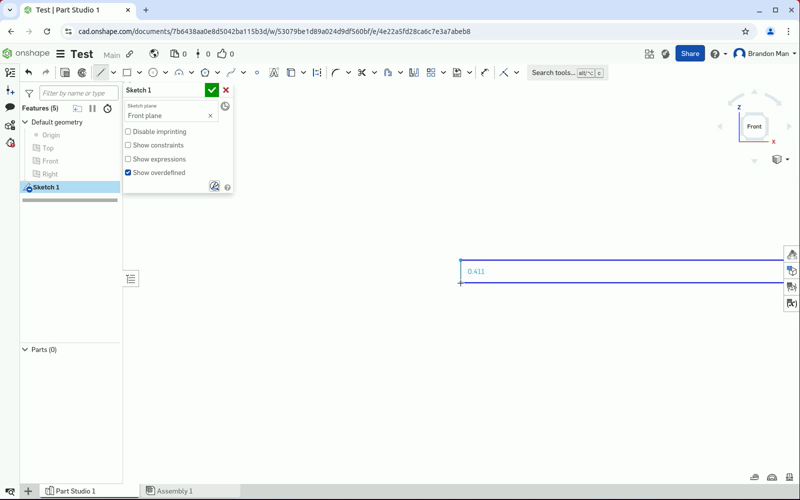
click(460, 282)
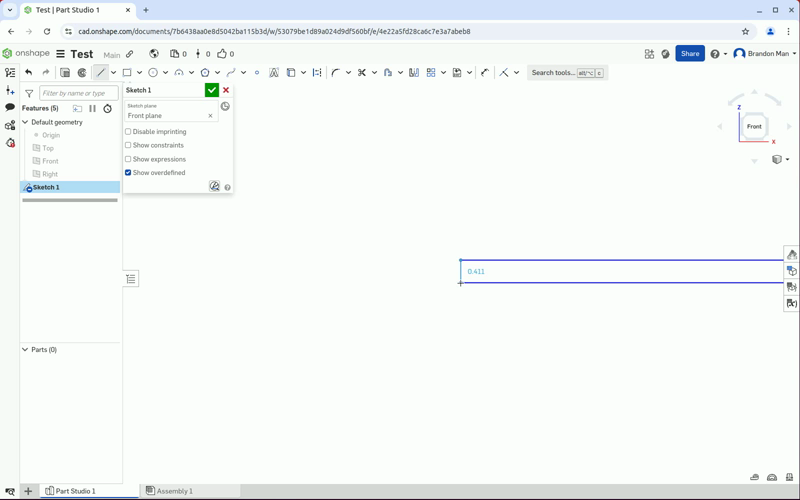
scroll(-6)
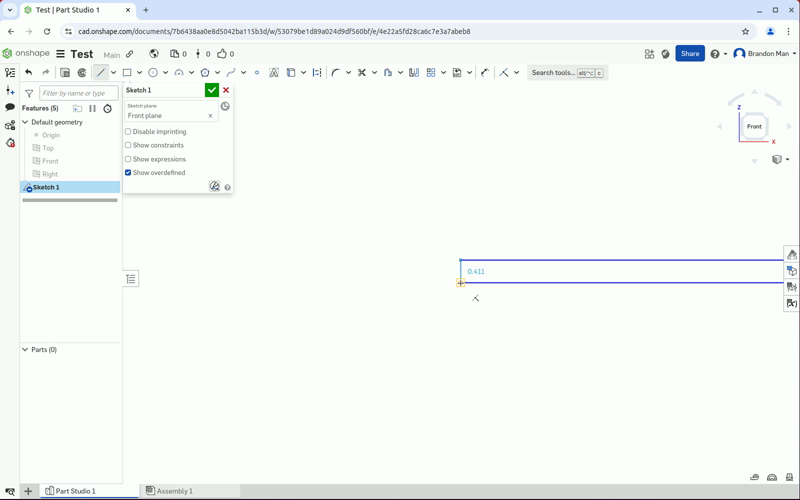
scroll(-6)
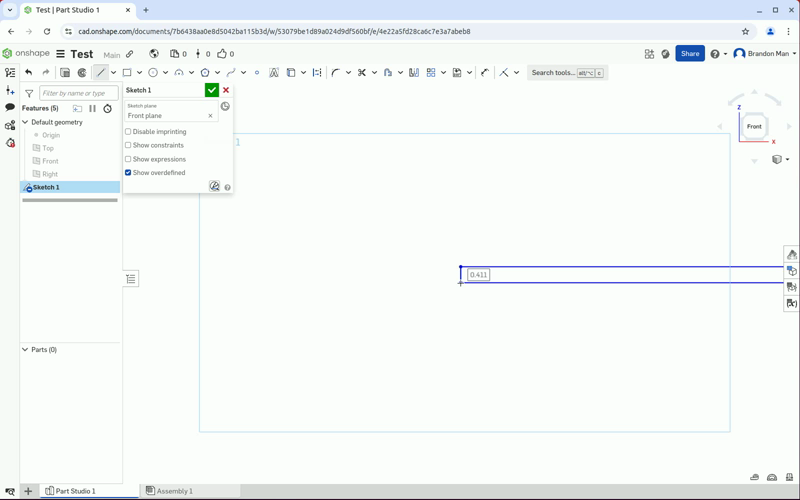
scroll(-6)
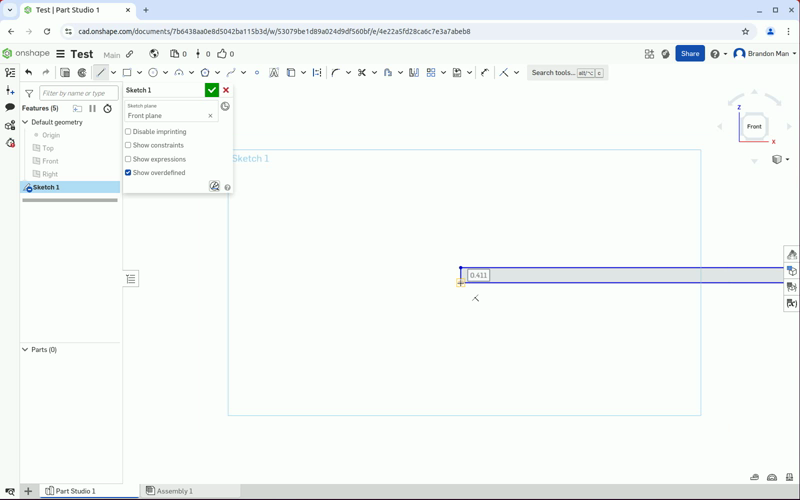
scroll(-6)
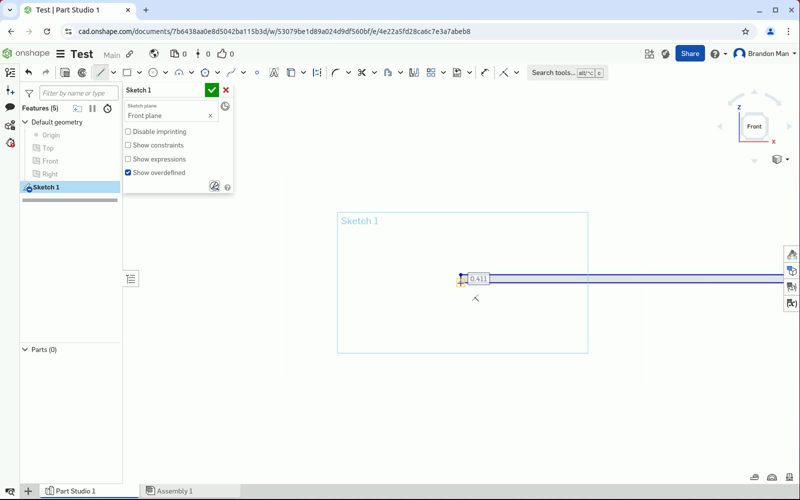
scroll(-6)
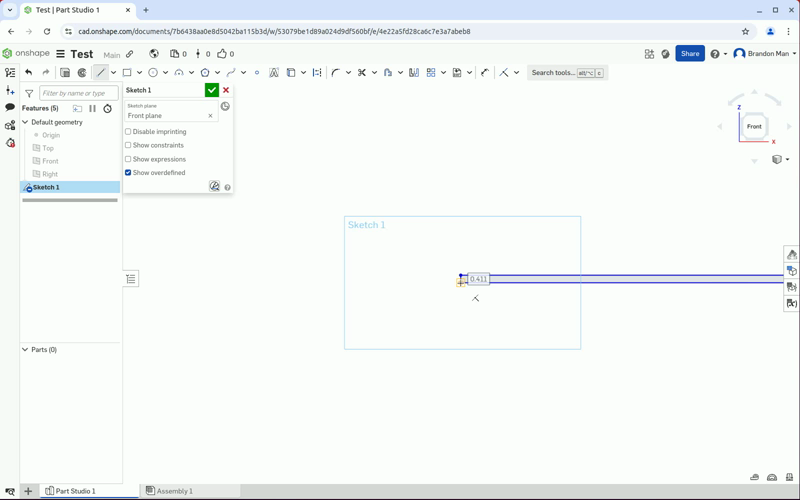
scroll(-6)
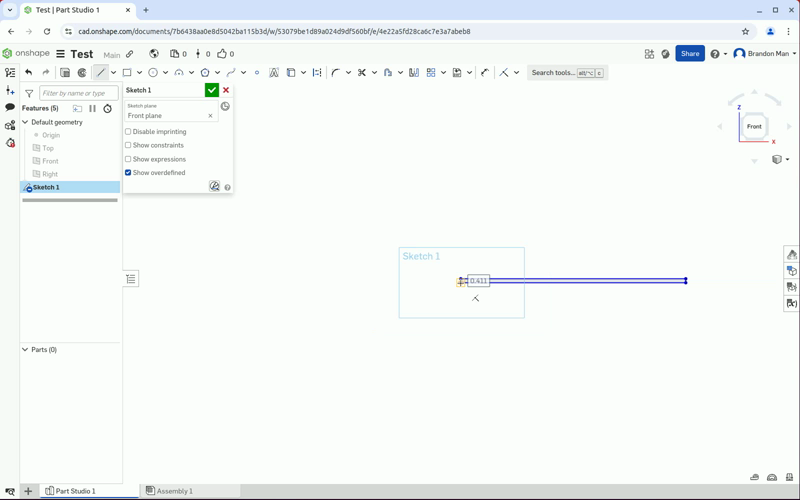
scroll(-6)
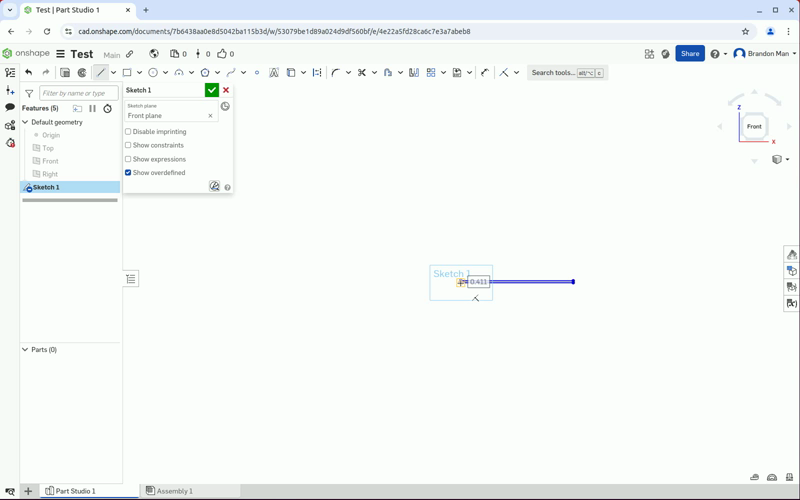
key(esc)
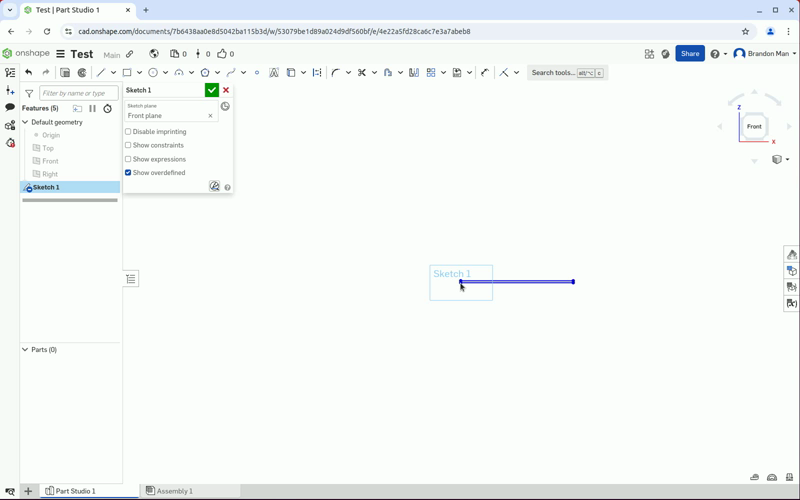
mouse_move(508, 281)
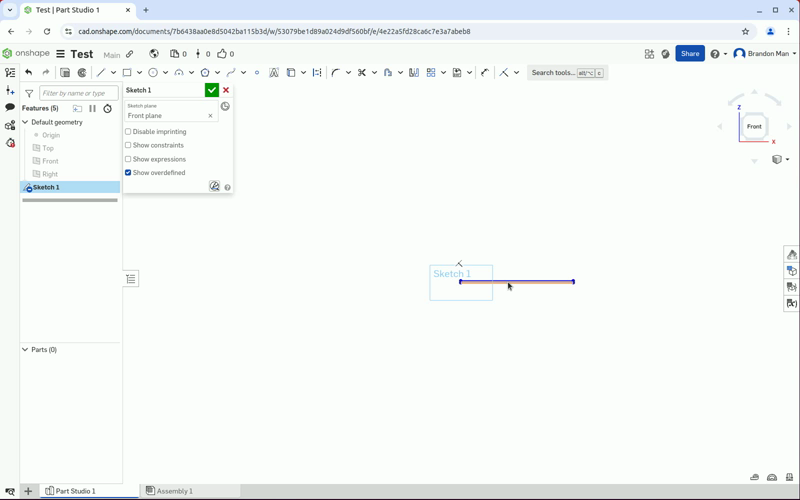
scroll(6)
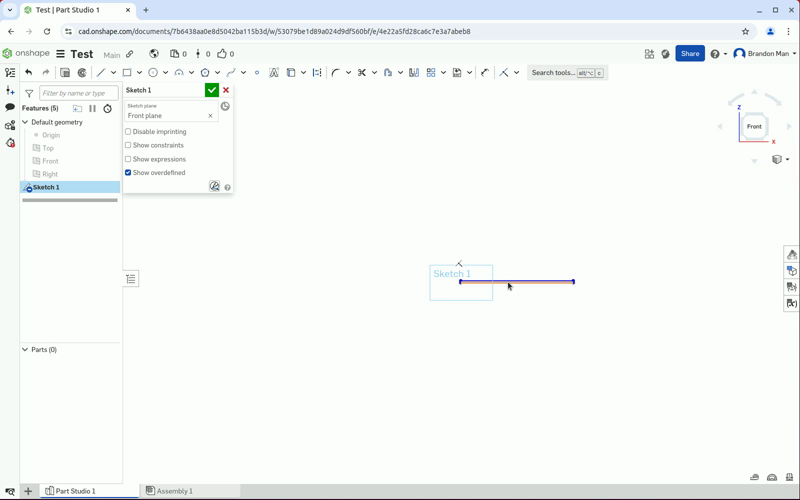
scroll(6)
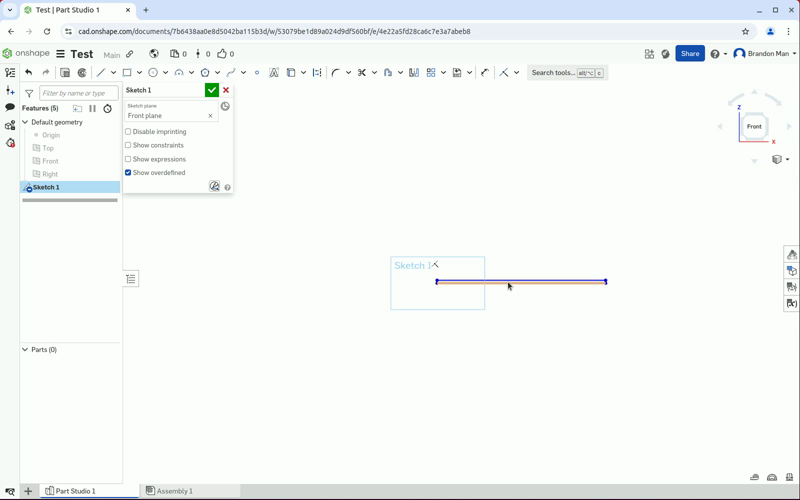
scroll(6)
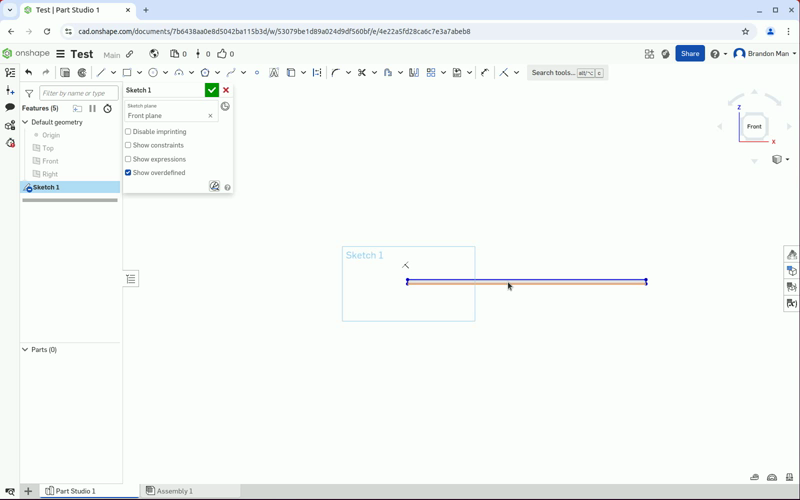
scroll(6)
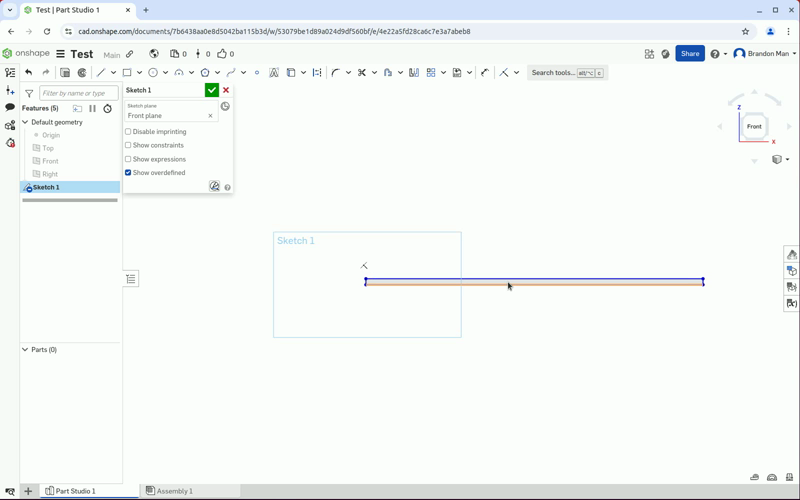
scroll(6)
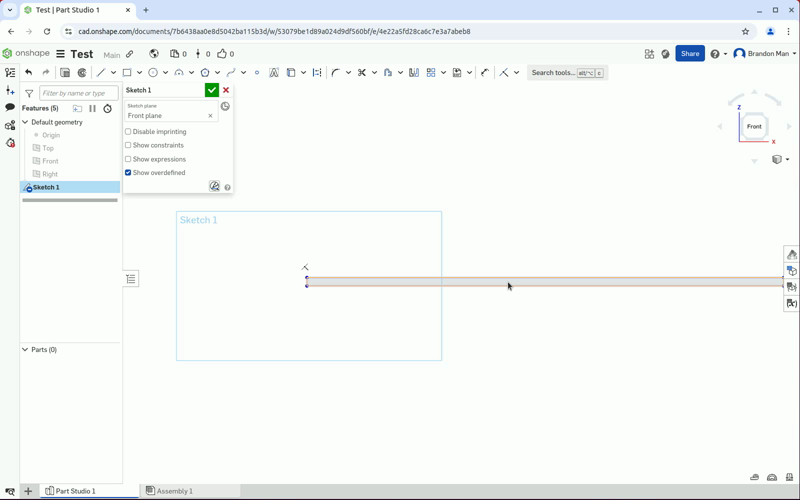
scroll(6)
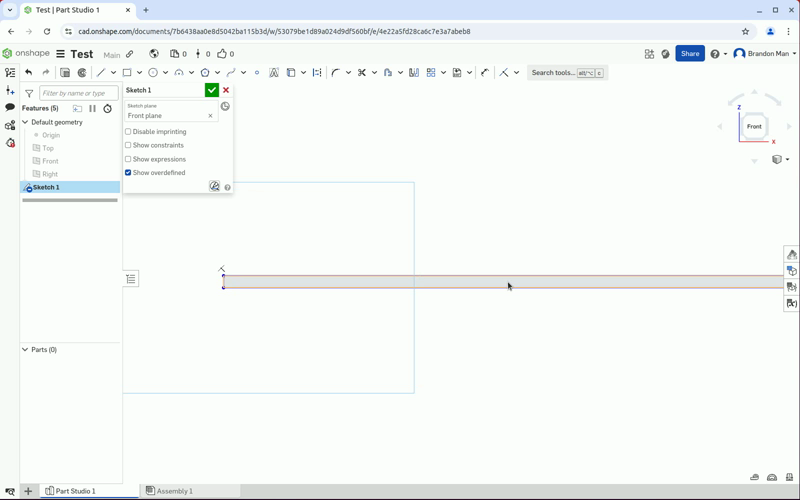
scroll(6)
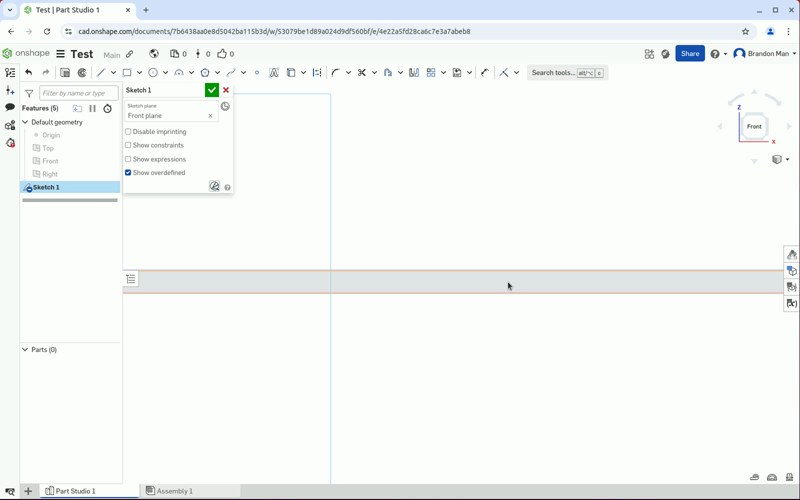
click(508, 281)
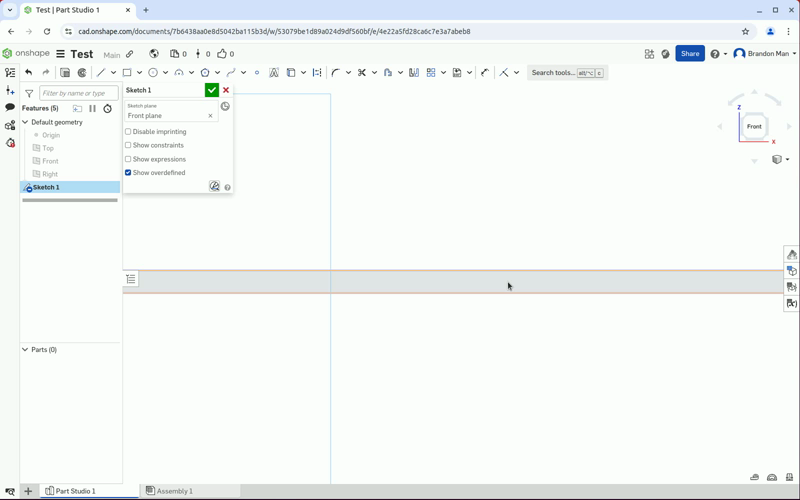
scroll(-6)
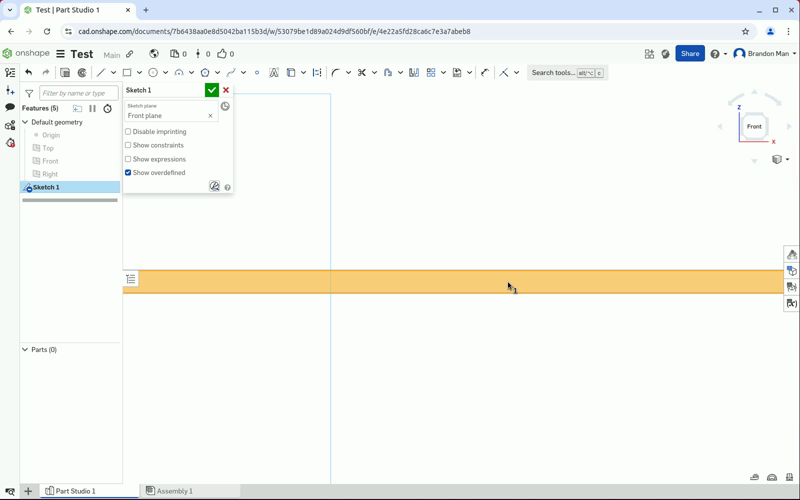
scroll(-6)
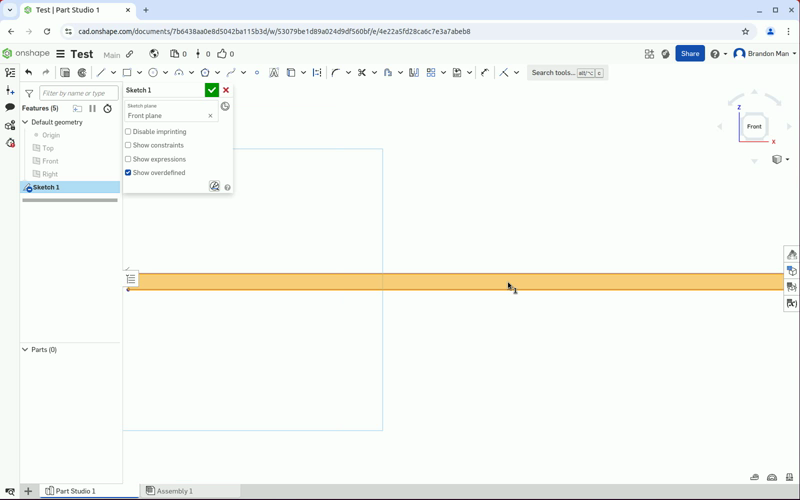
scroll(-6)
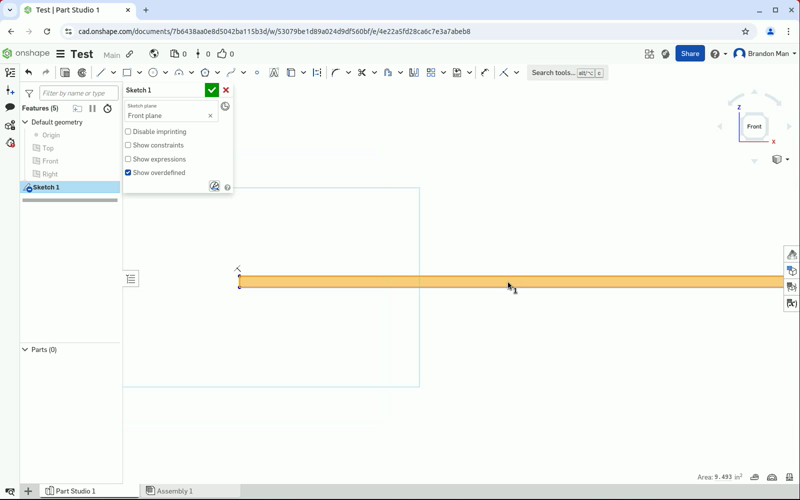
scroll(-6)
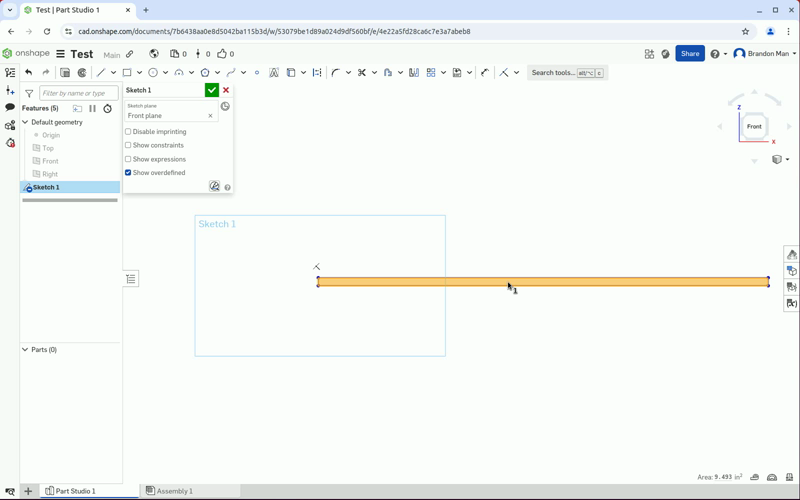
scroll(-6)
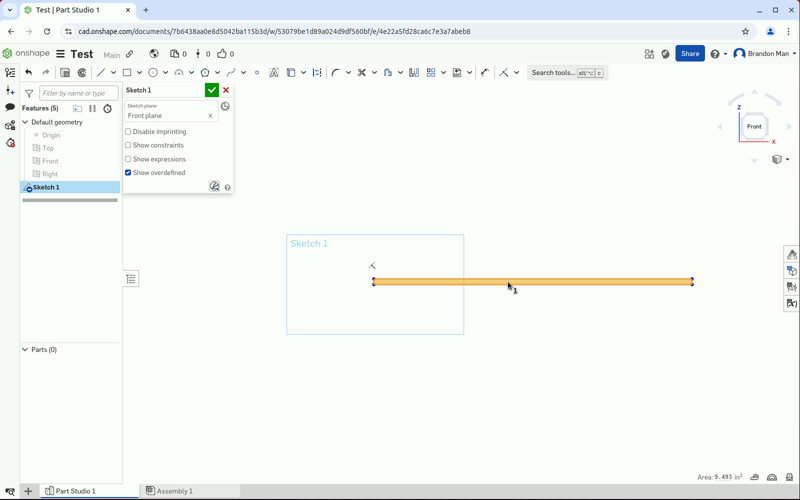
scroll(-6)
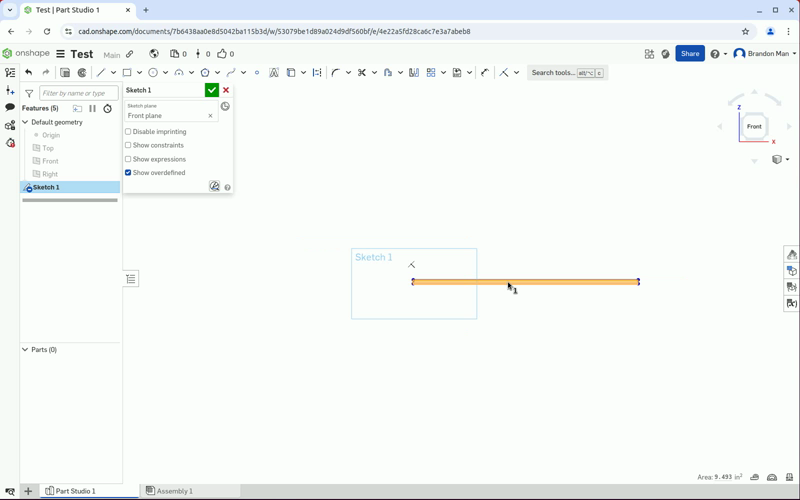
scroll(-6)
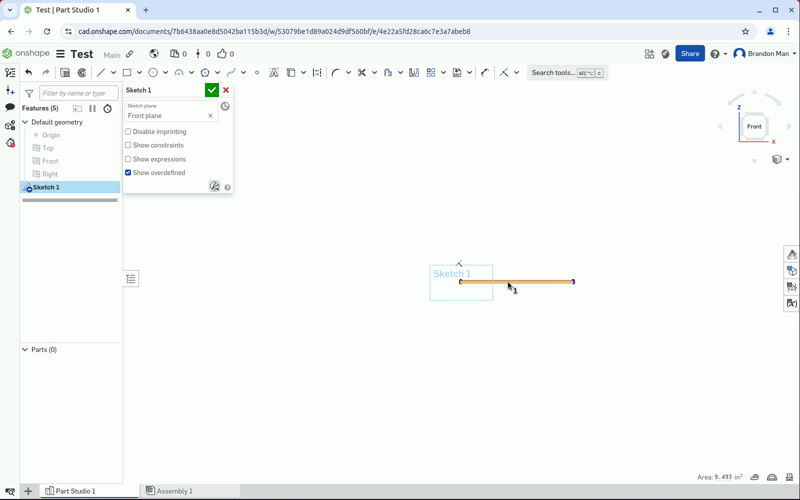
mouse_move(73, 352)
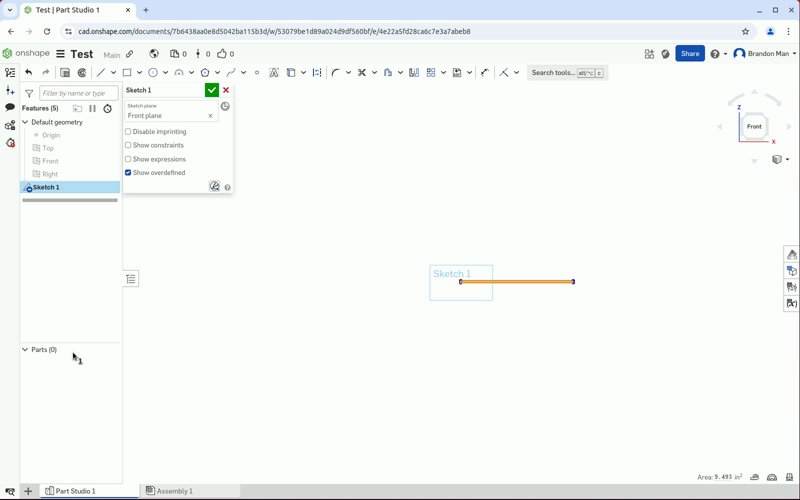
key(shift+y)
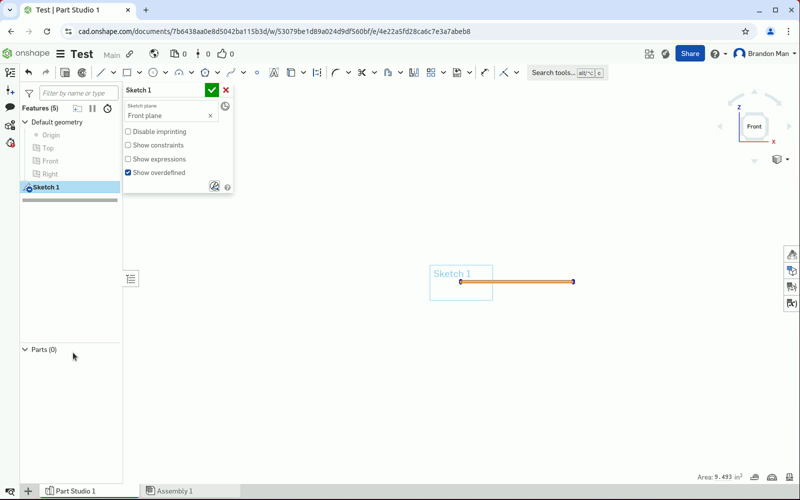
key(shift+e)
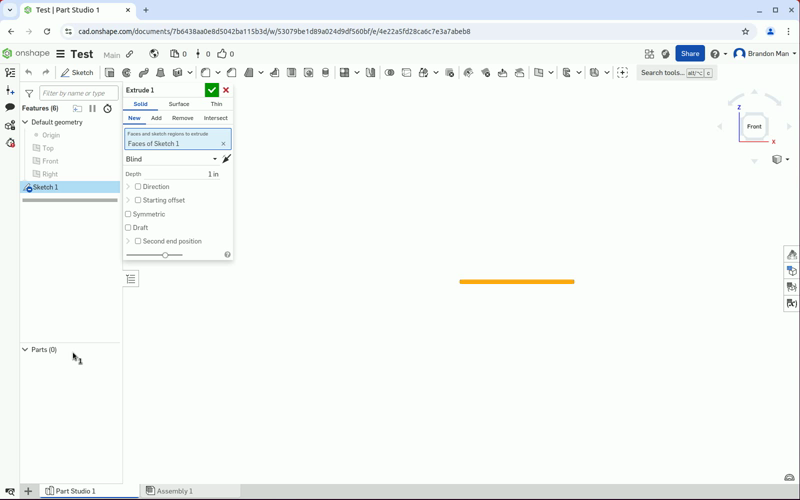
mouse_move(143, 106)
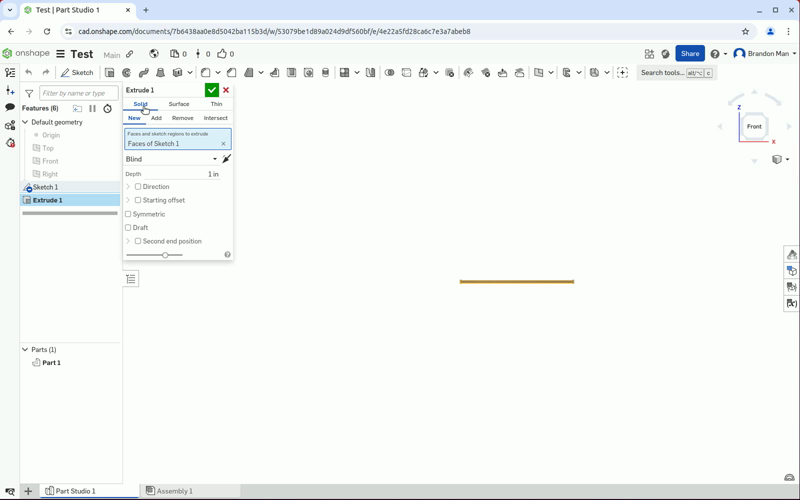
click(143, 106)
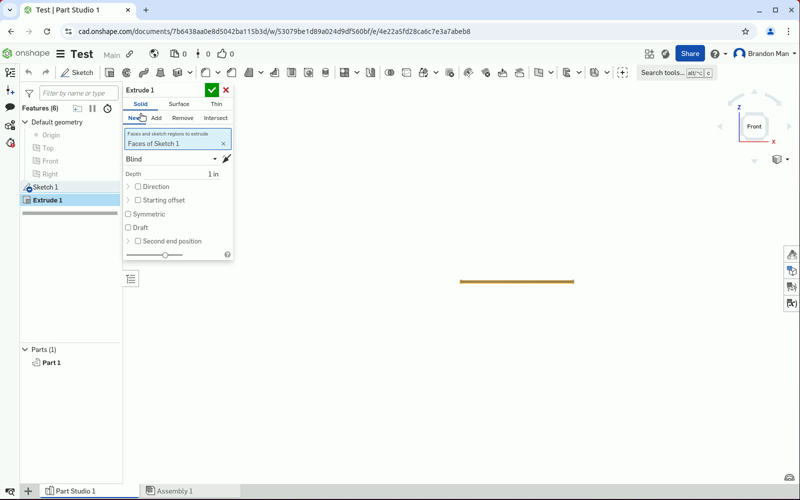
mouse_move(137, 120)
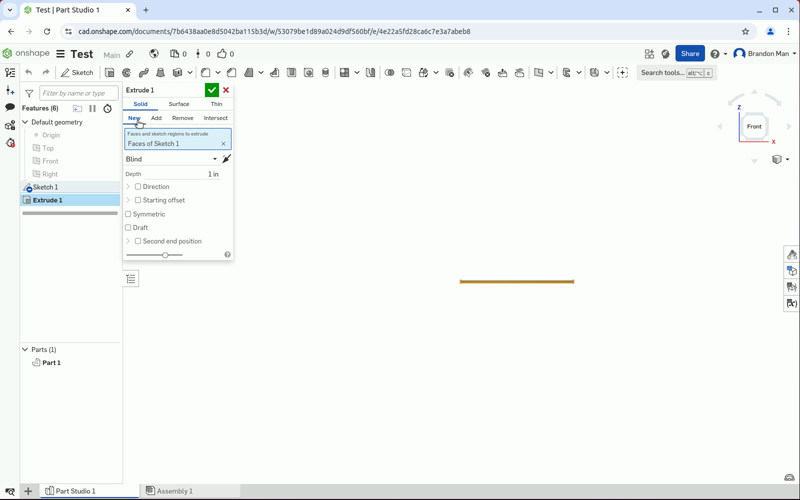
click(137, 120)
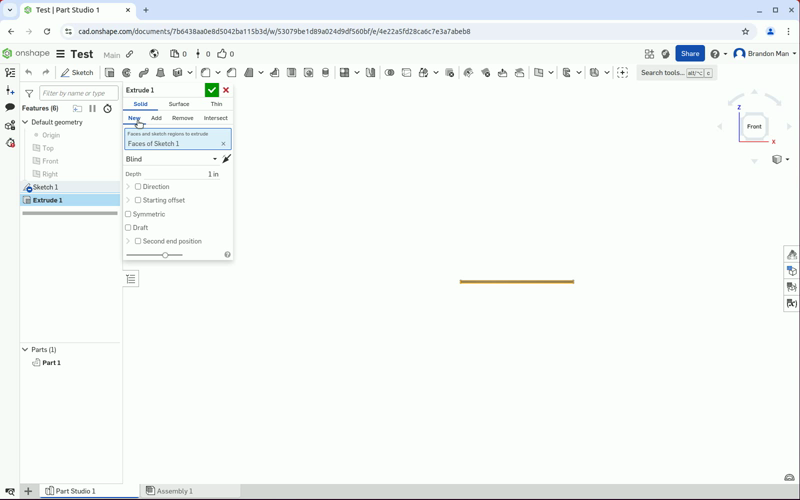
key(tab, 4)
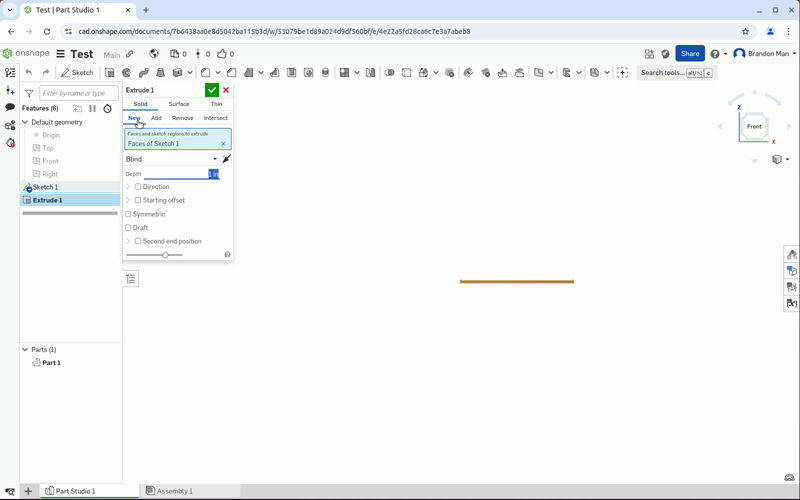
text(22.386)
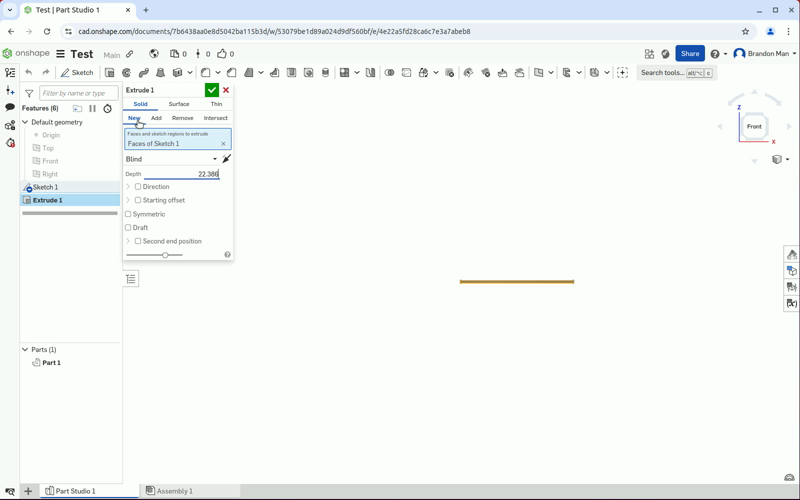
key(enter)
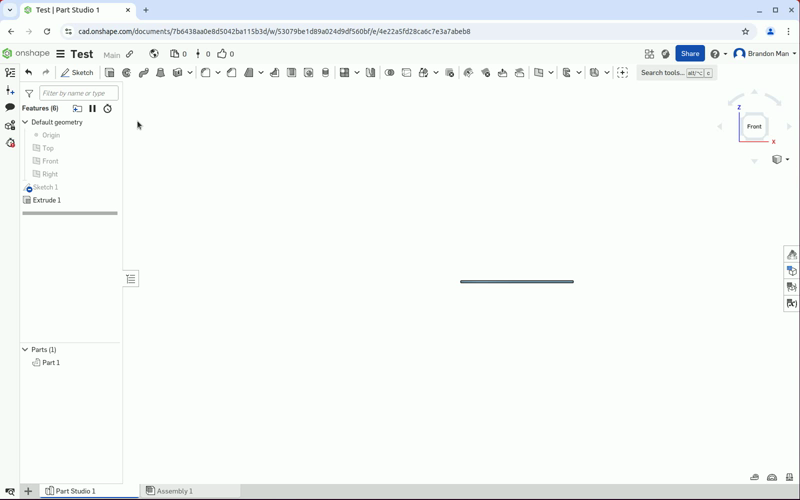
key(shift+h)
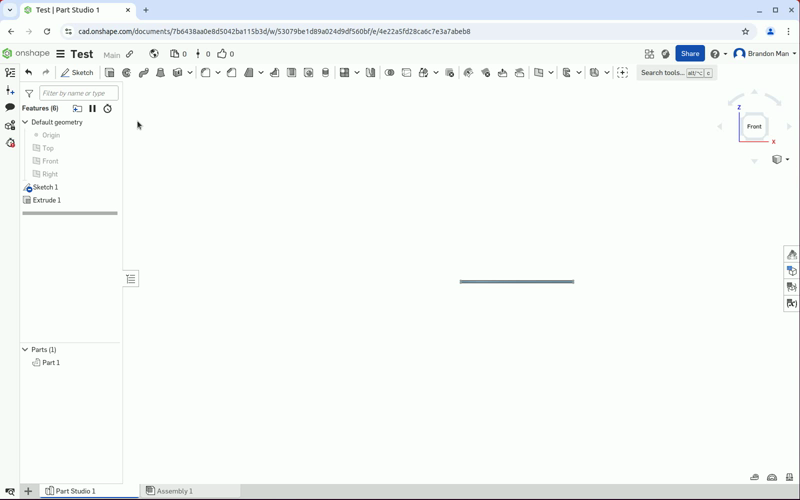
key(shift+h)
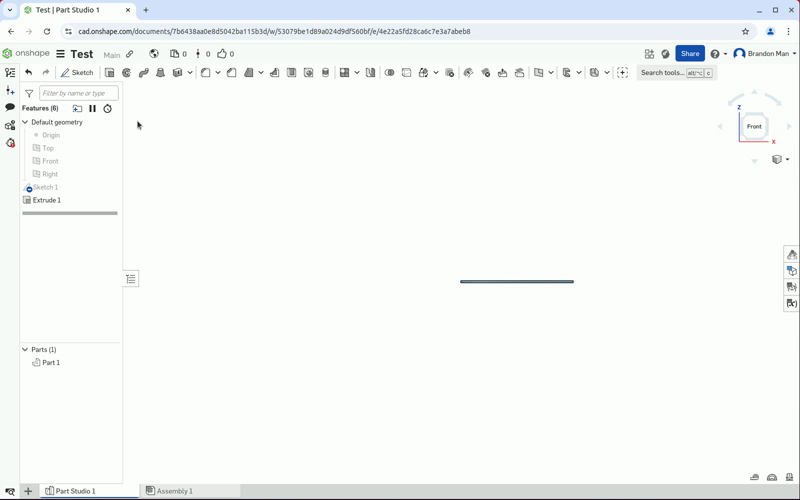
mouse_move(73, 189)
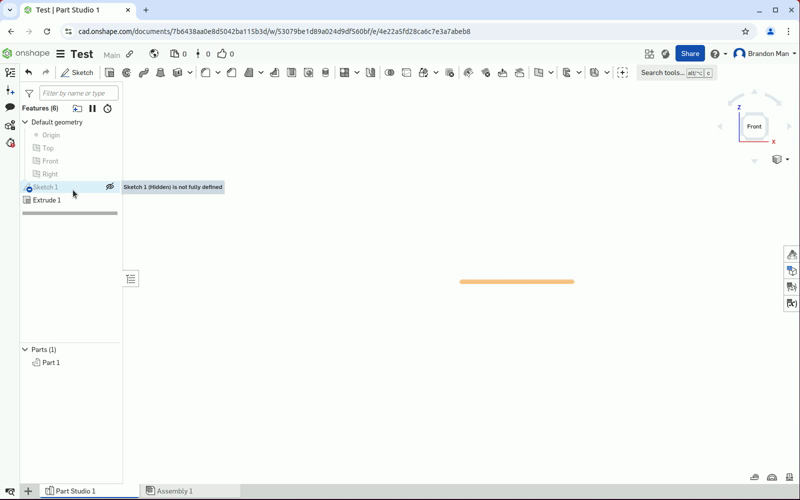
click(73, 189)
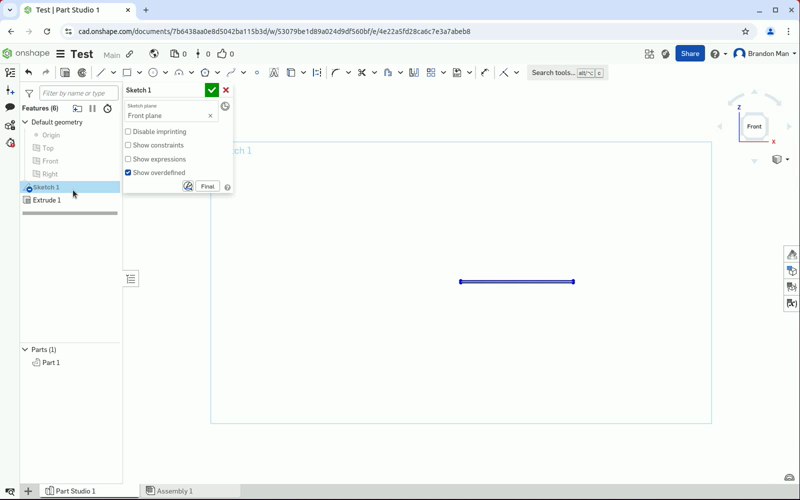
mouse_move(229, 92)
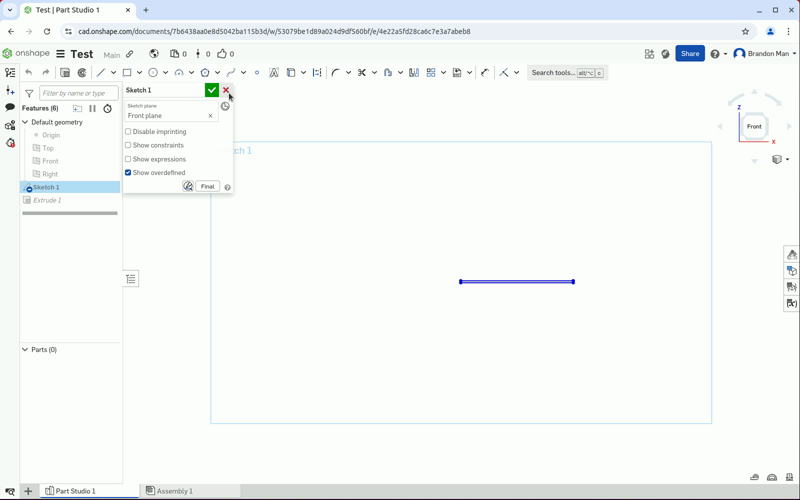
click(229, 92)
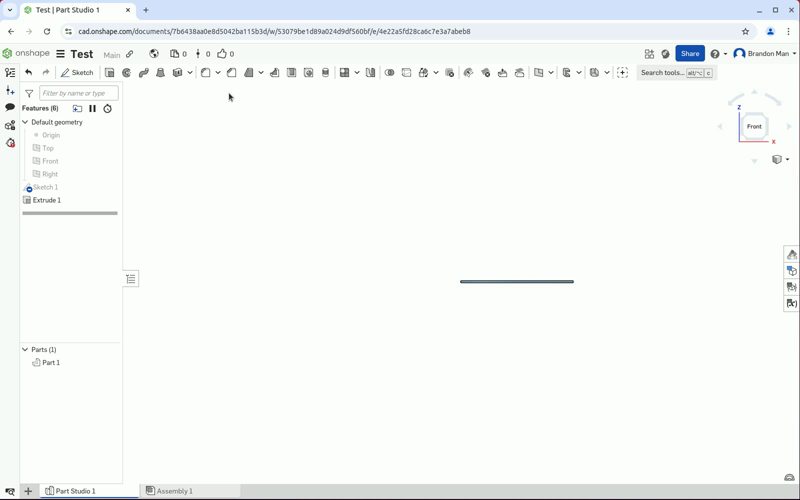
mouse_move(541, 75)
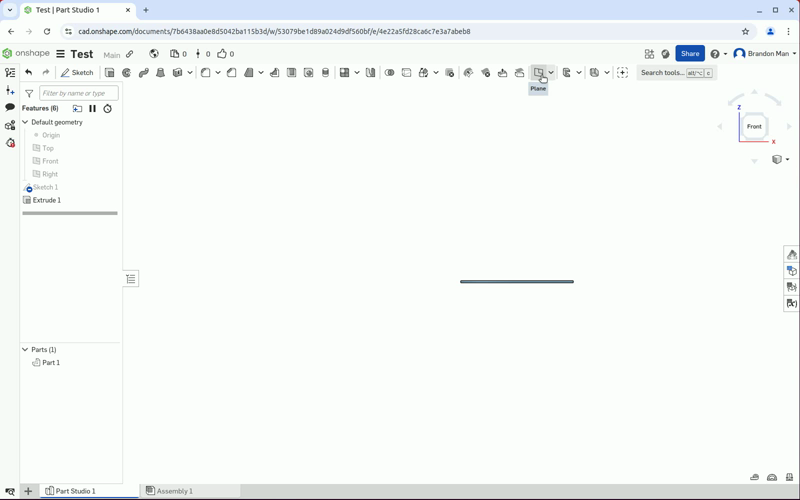
click(541, 75)
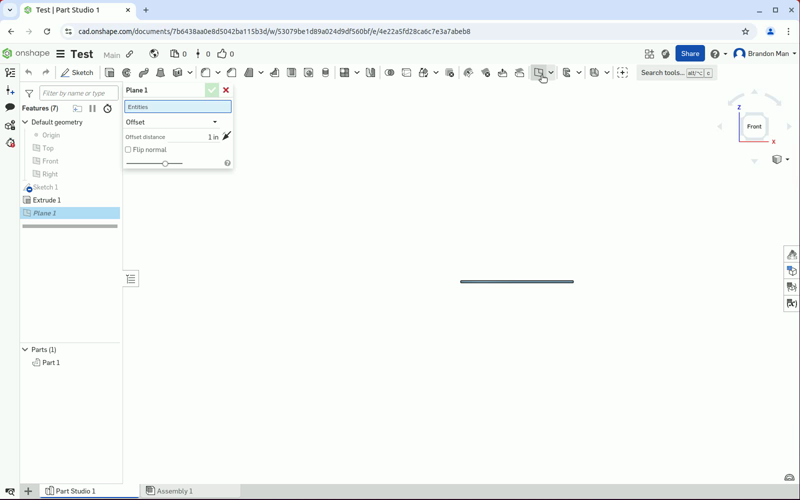
mouse_move(73, 163)
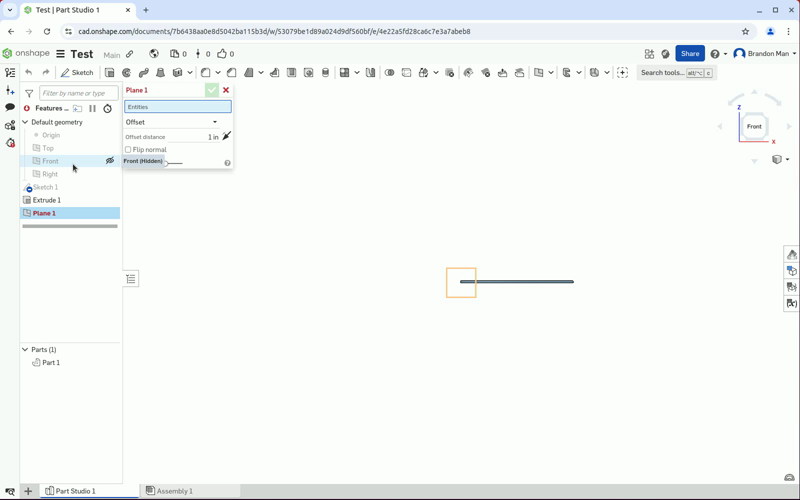
click(73, 163)
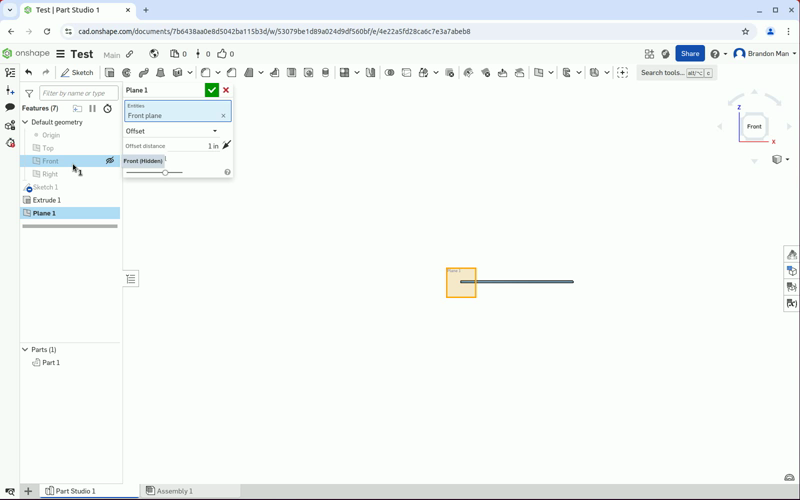
key(tab, 2)
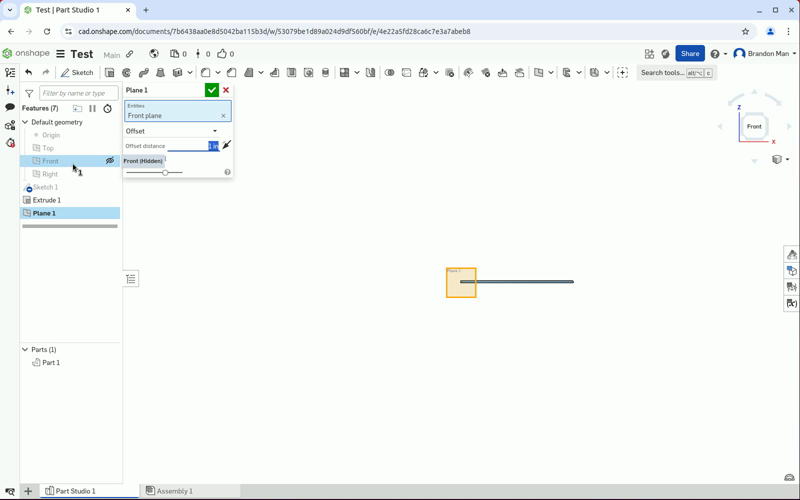
text(22.4)
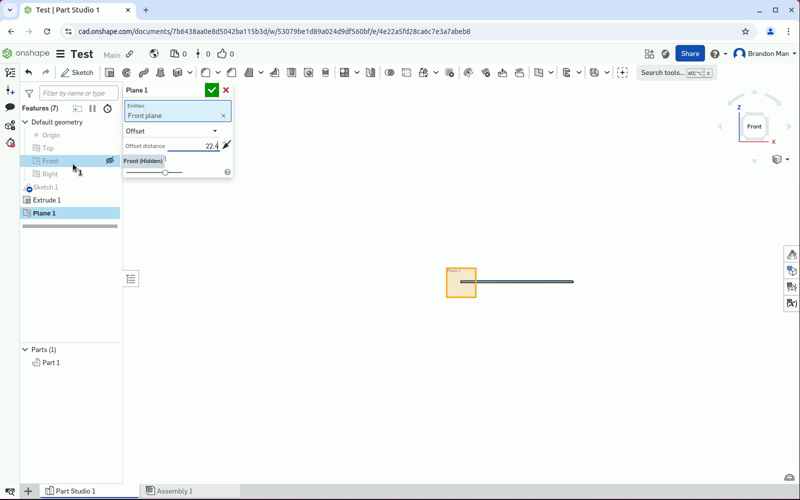
key(enter, 2)
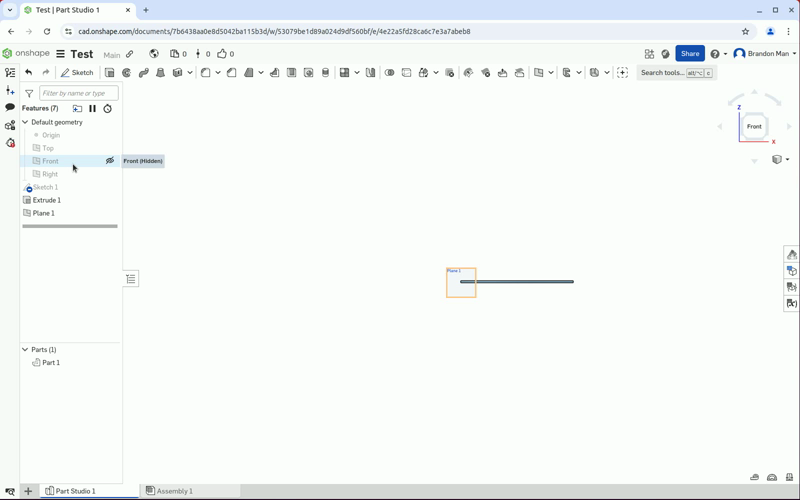
key(shift+s)
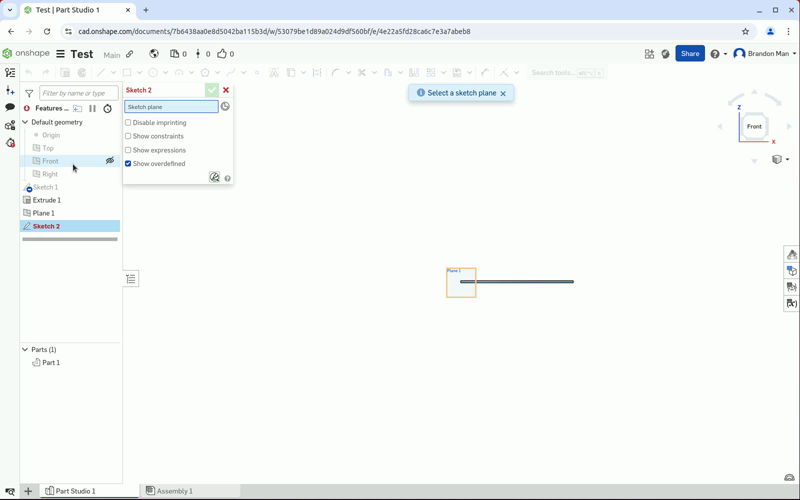
mouse_move(73, 215)
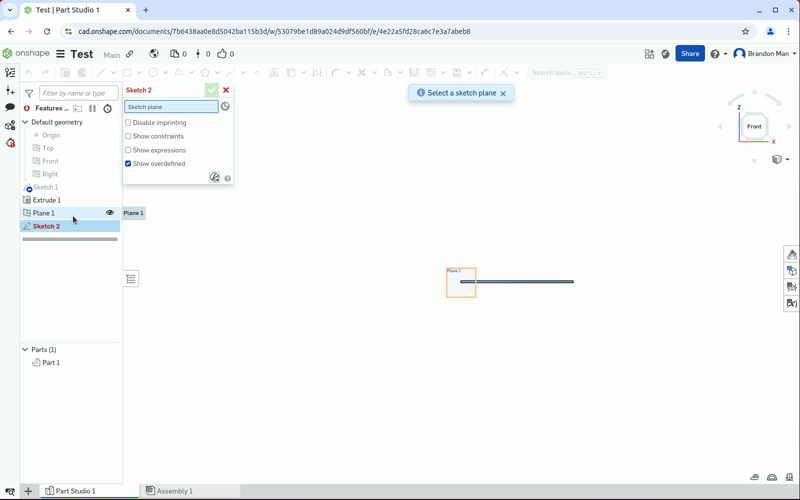
click(73, 215)
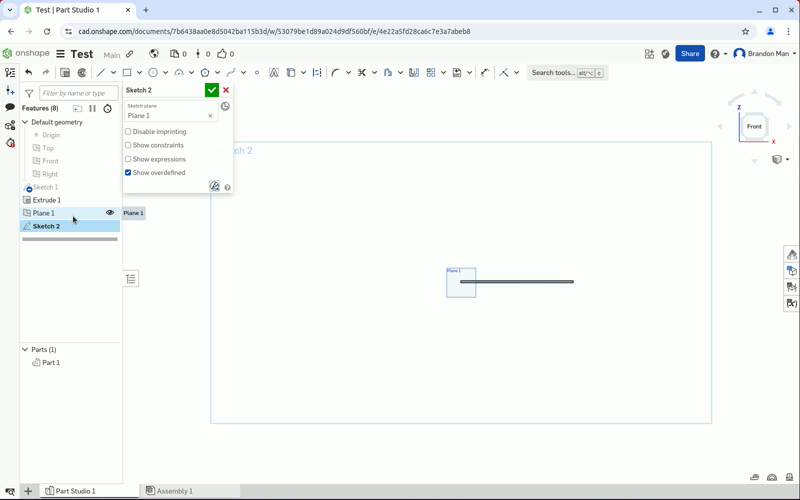
mouse_move(73, 352)
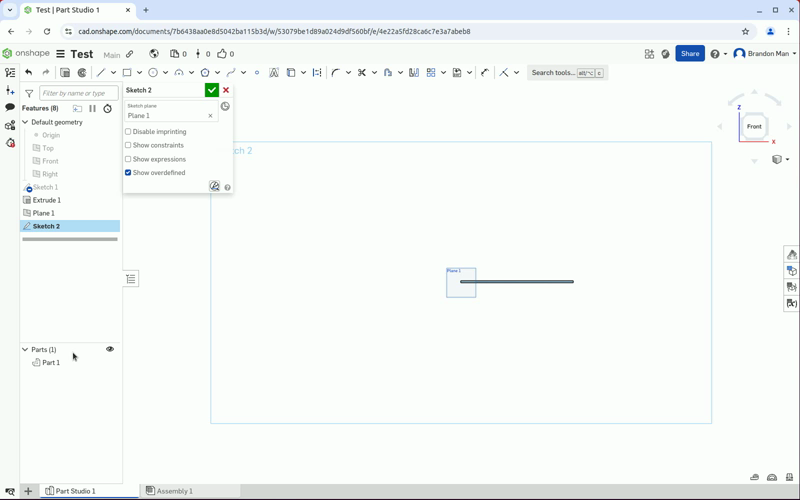
key(y)
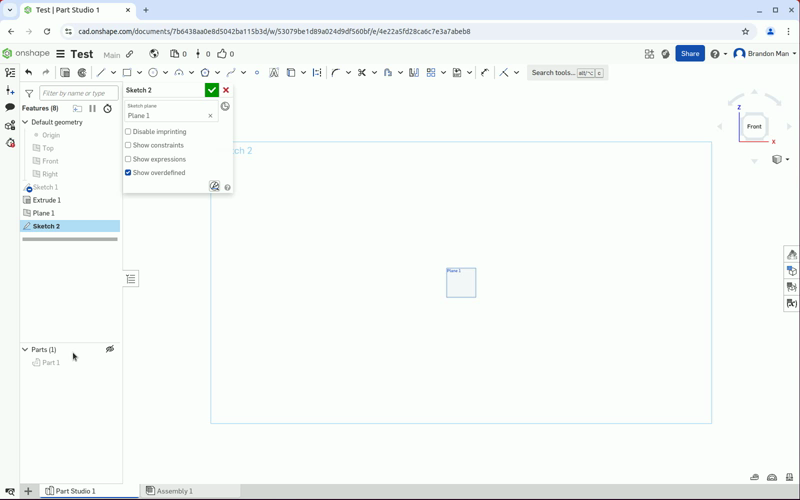
key(l)
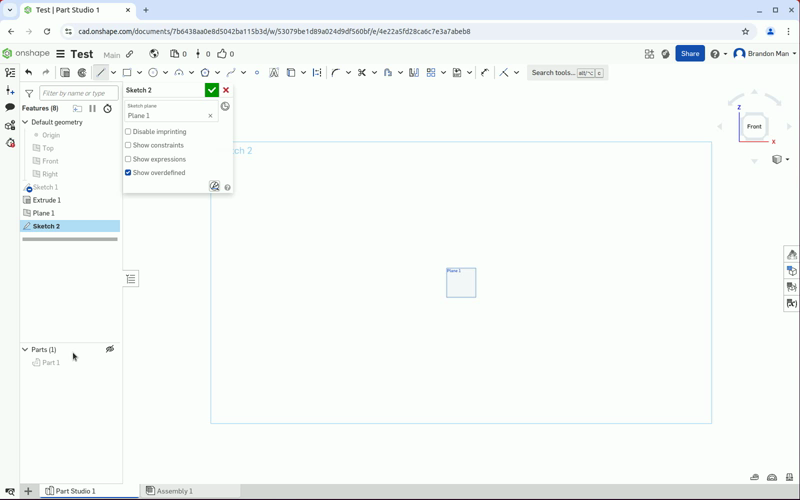
key_down(shift)
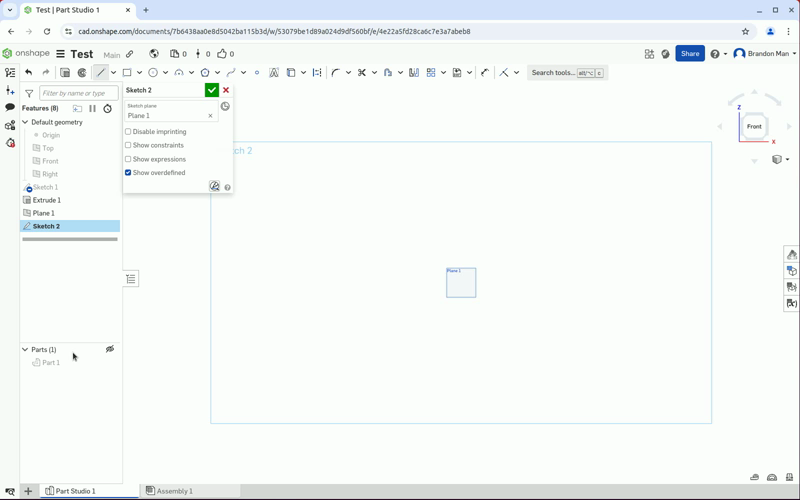
mouse_move(460, 288)
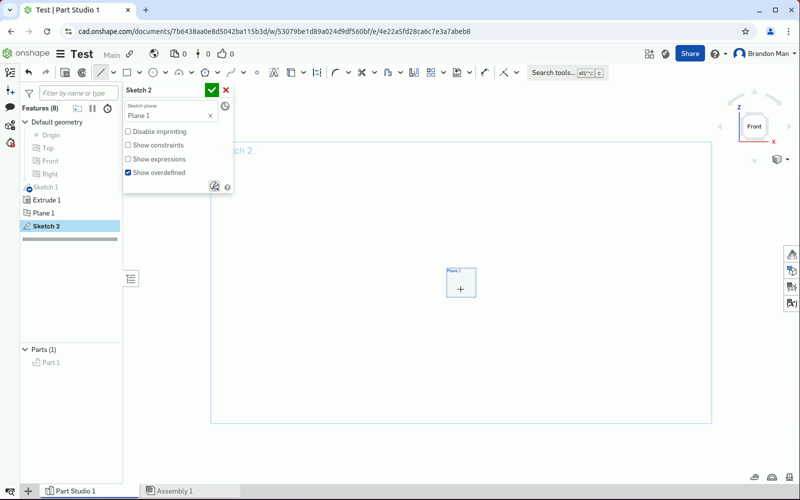
click(460, 288)
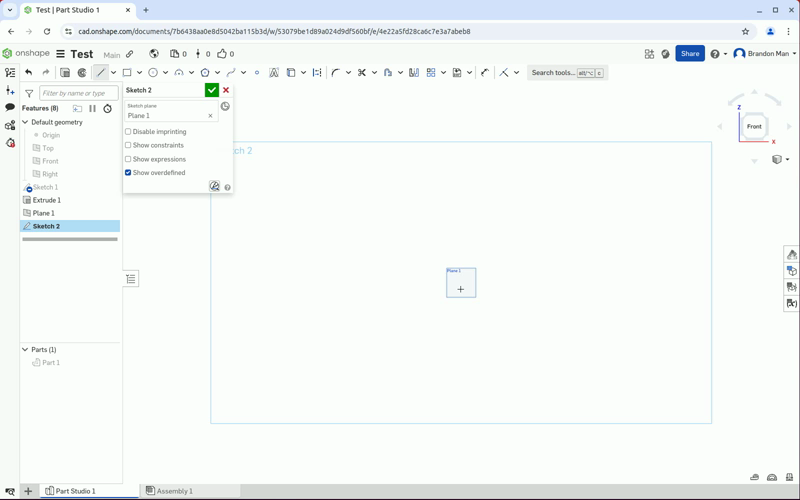
key_up(shift)
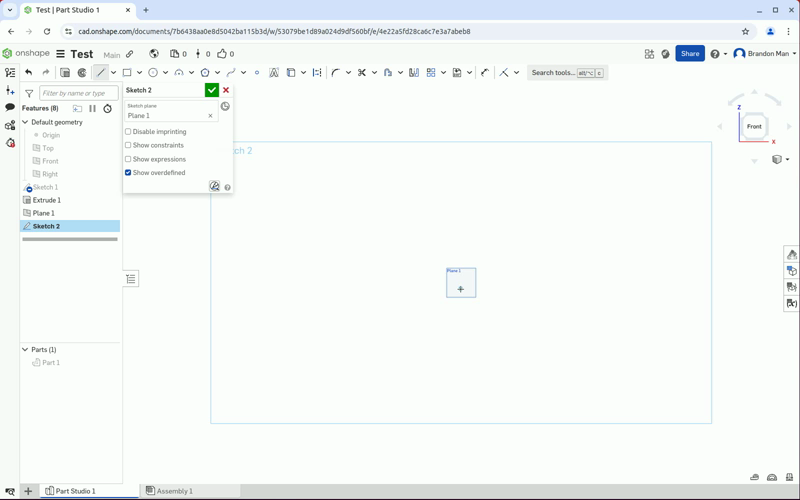
key_down(shift)
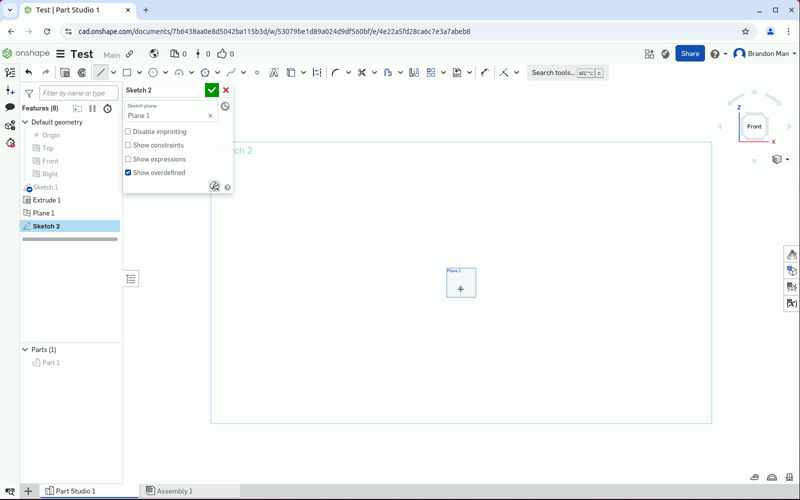
mouse_move(490, 288)
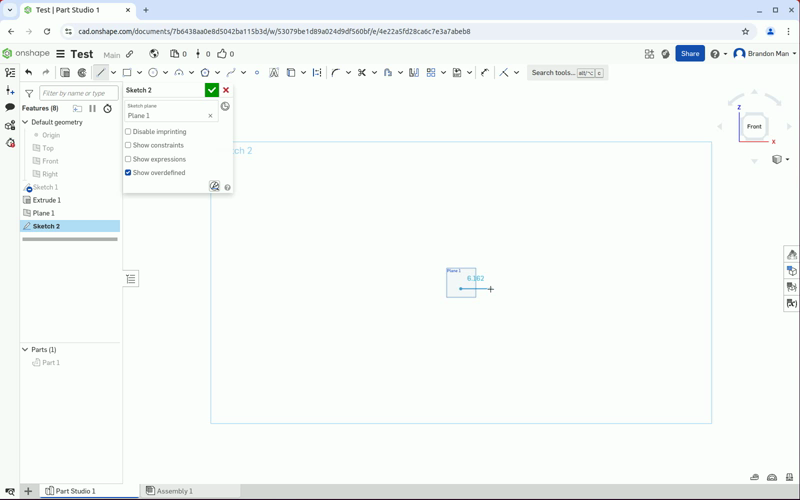
mouse_move(474, 288)
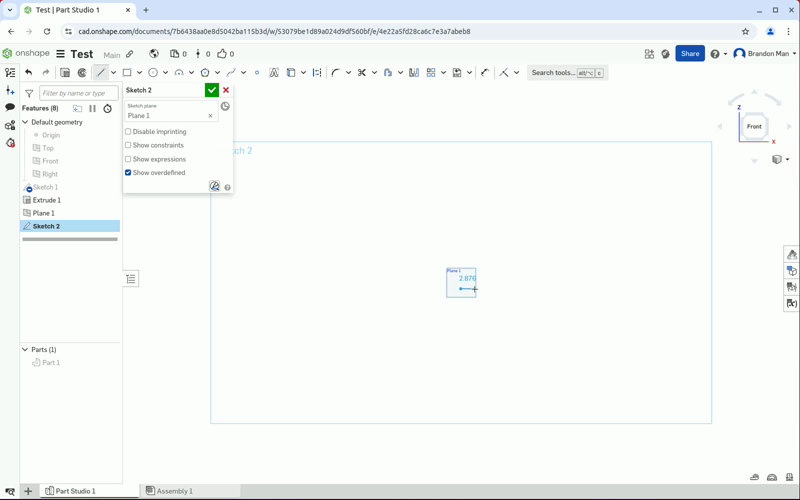
click(474, 288)
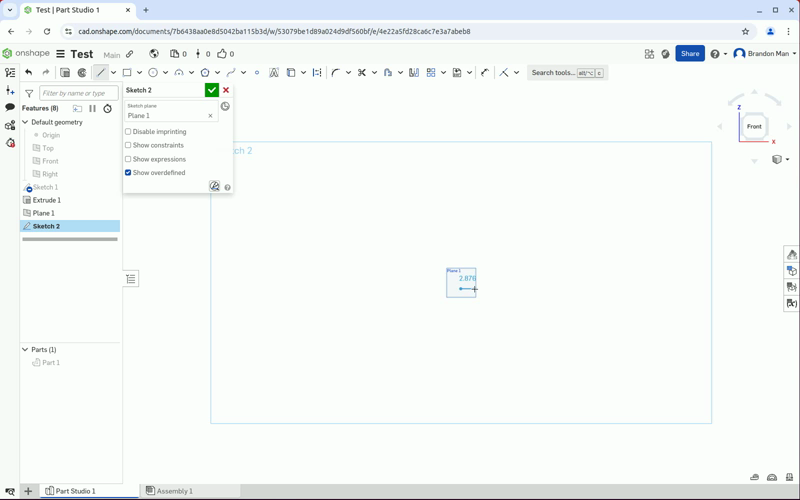
key_up(shift)
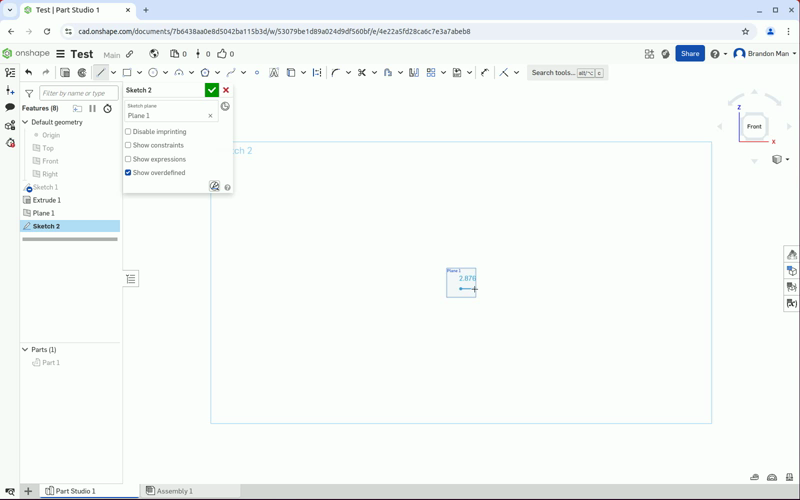
key_down(shift)
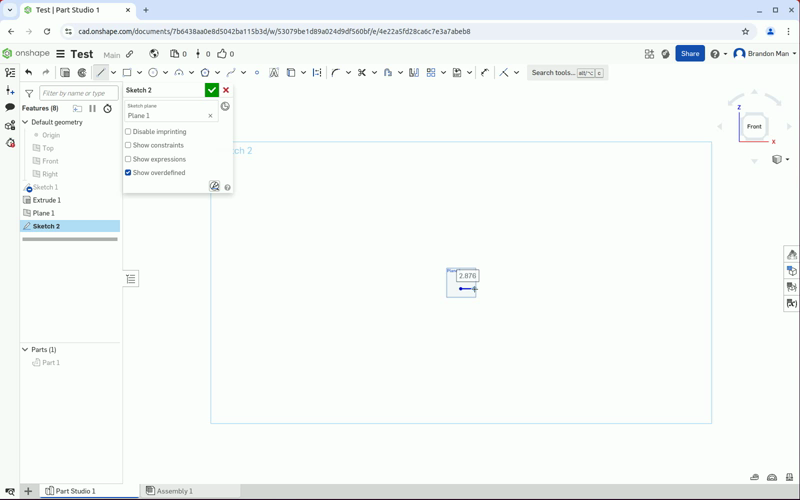
mouse_move(504, 288)
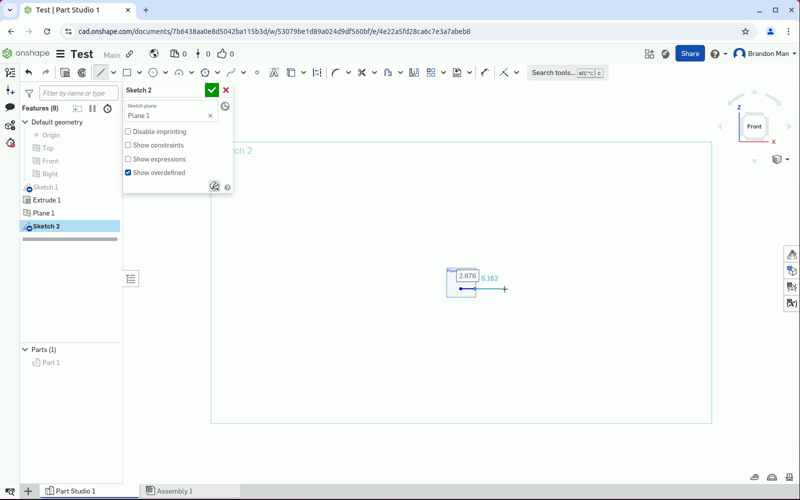
mouse_move(474, 282)
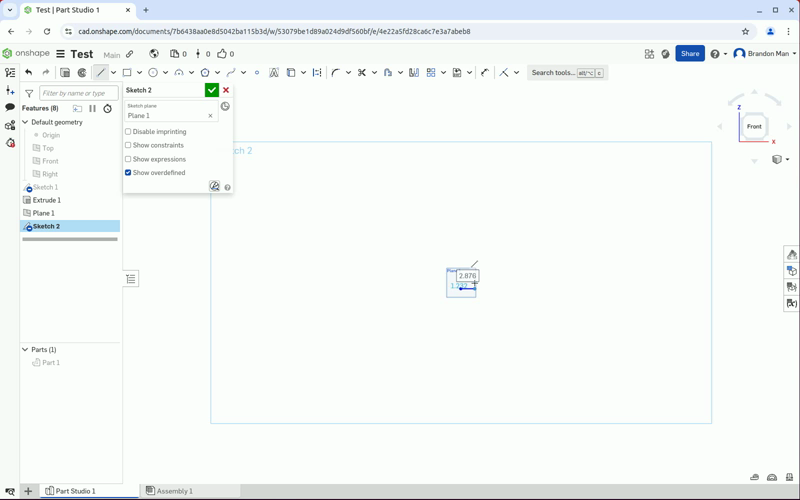
scroll(6)
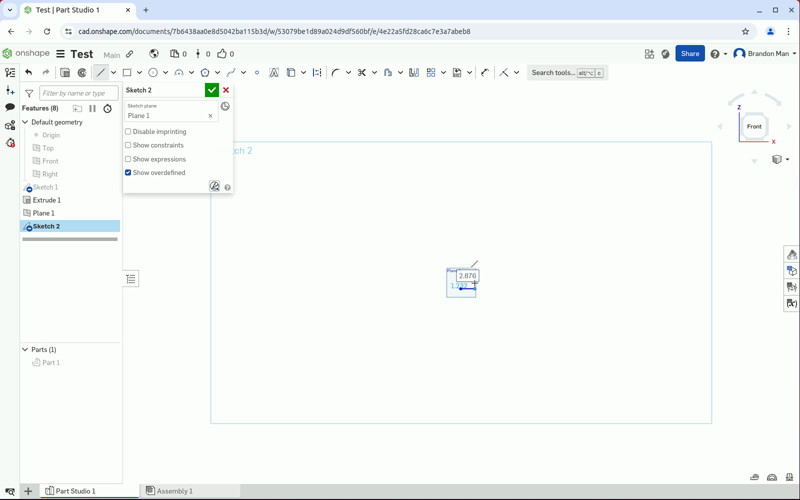
scroll(6)
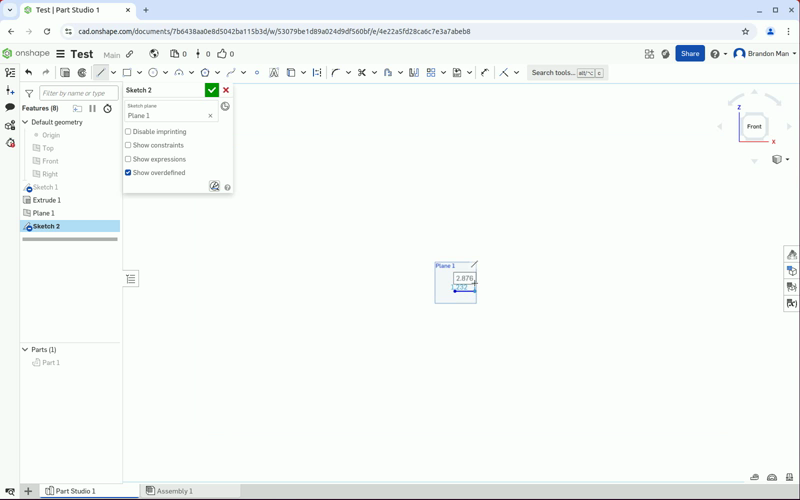
scroll(6)
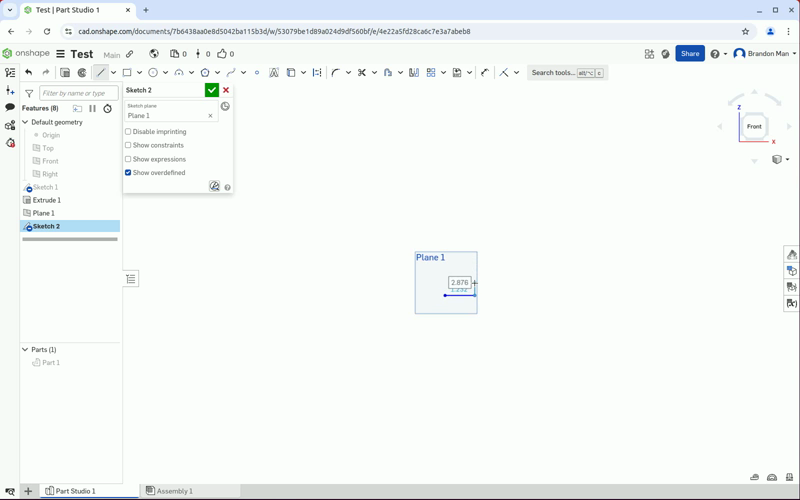
scroll(6)
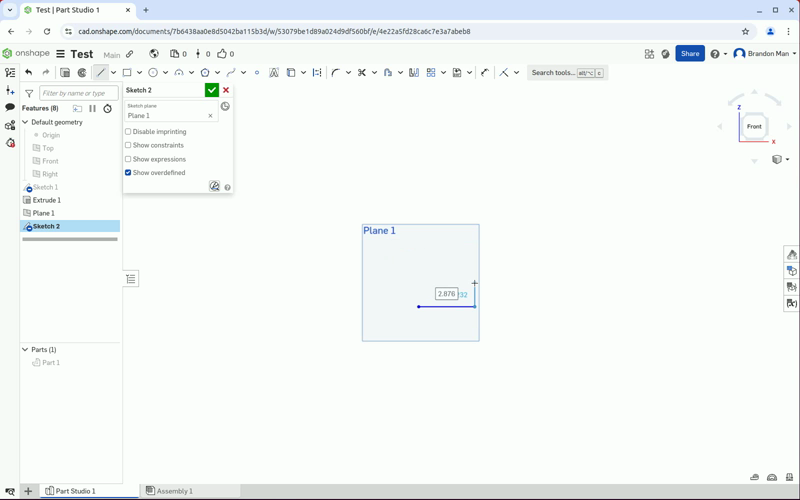
scroll(6)
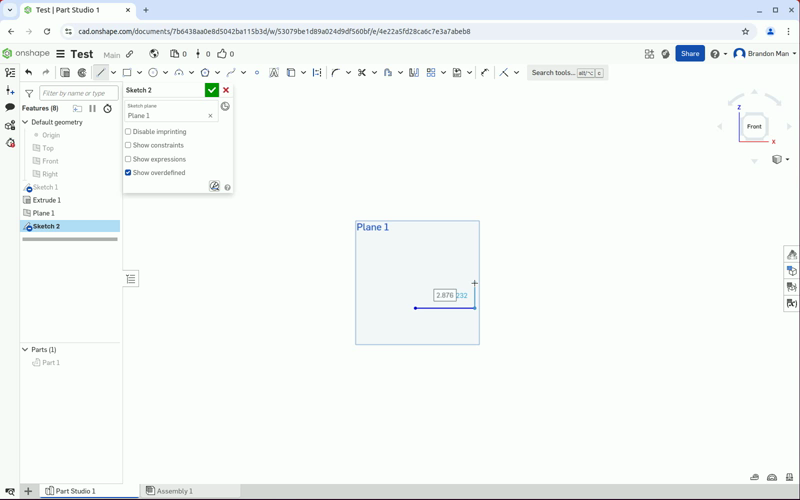
scroll(6)
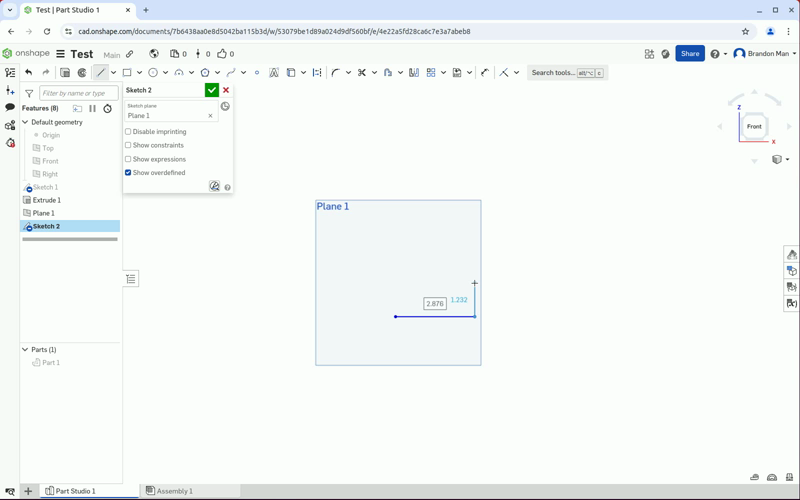
scroll(6)
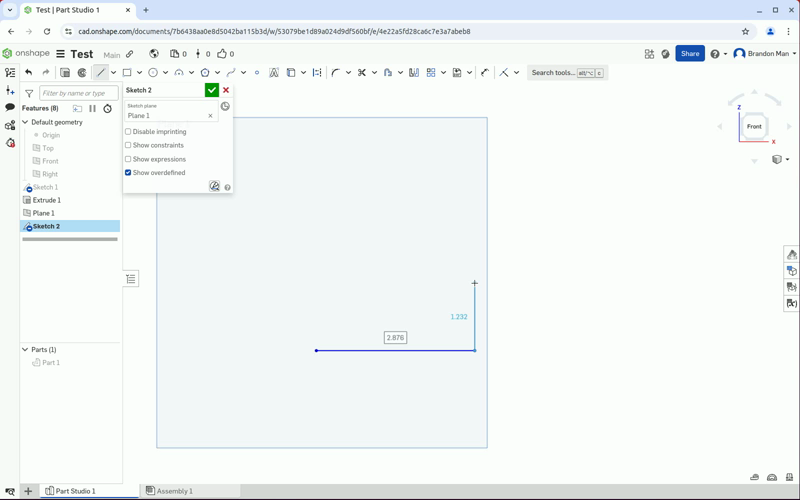
click(474, 282)
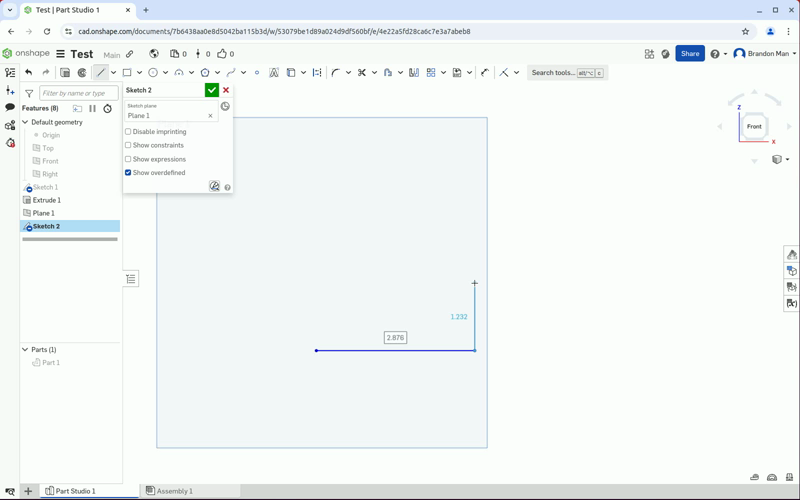
scroll(-6)
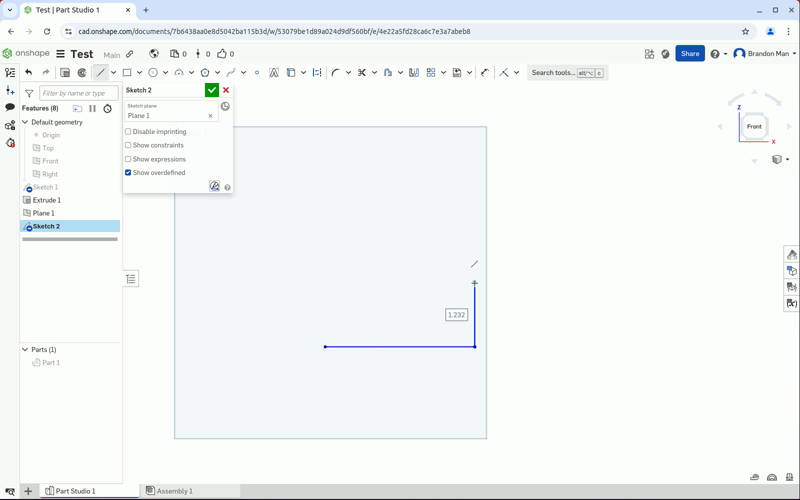
scroll(-6)
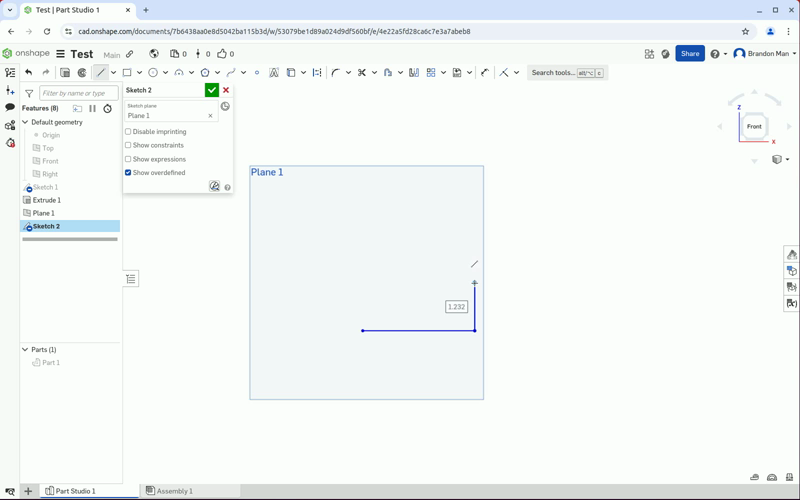
scroll(-6)
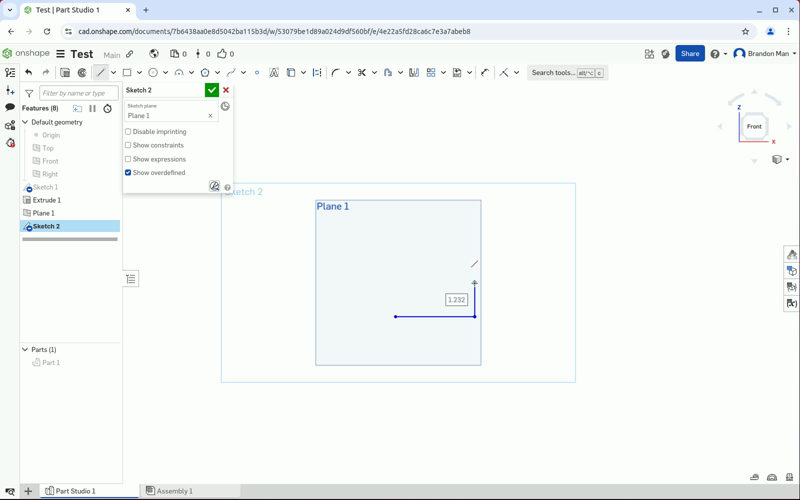
scroll(-6)
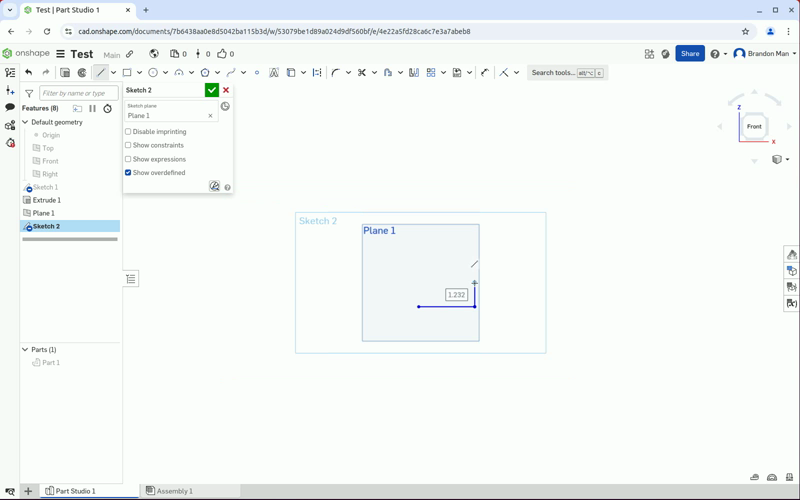
scroll(-6)
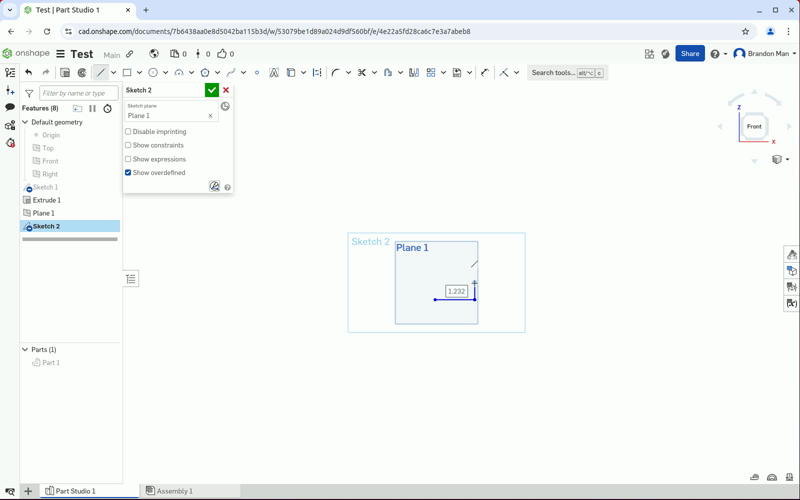
scroll(-6)
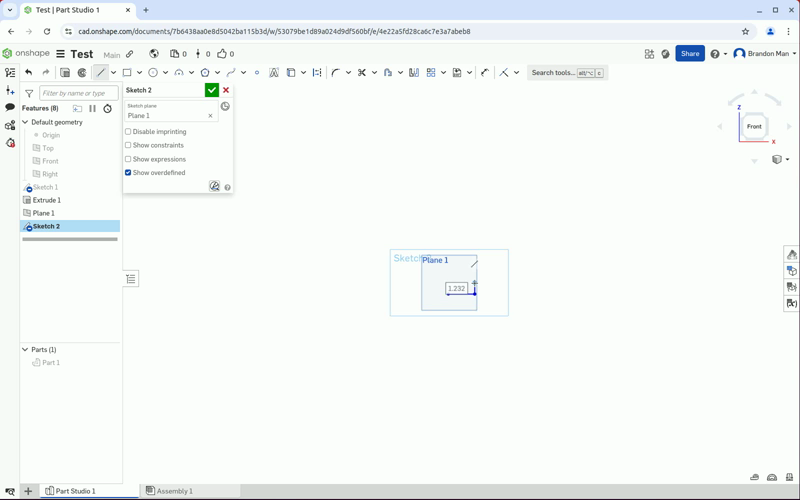
scroll(-6)
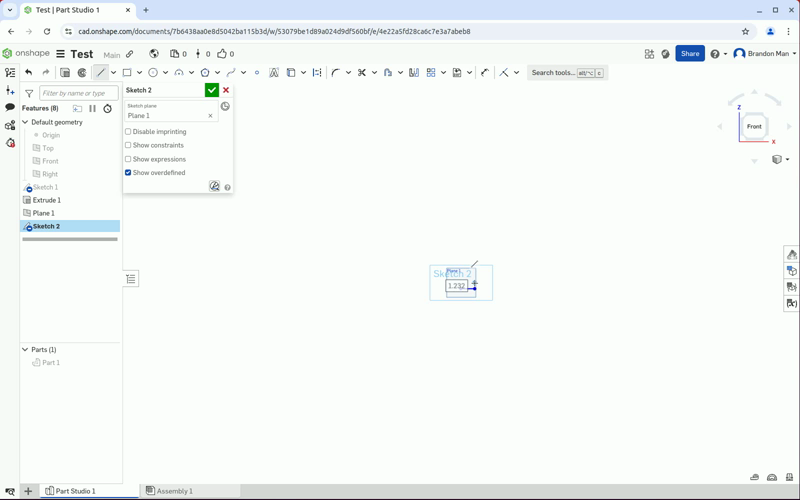
key_up(shift)
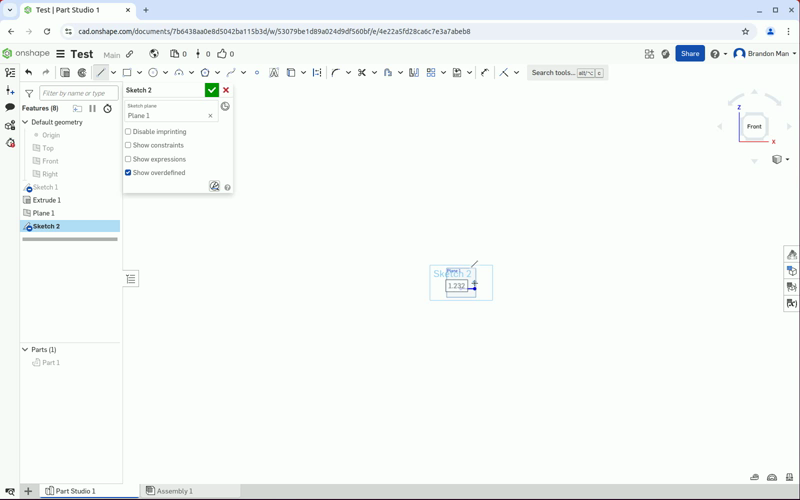
key_down(shift)
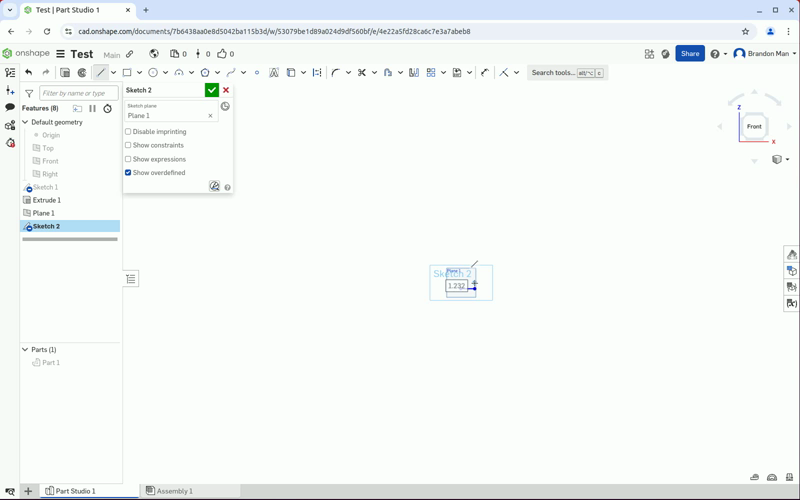
mouse_move(504, 282)
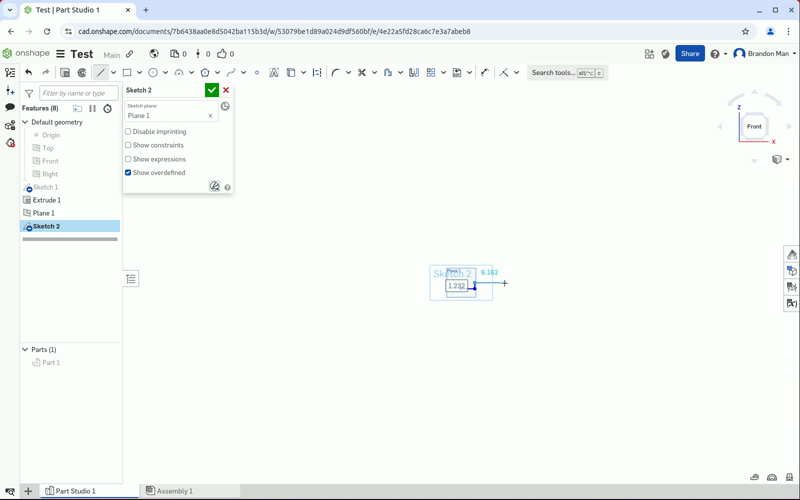
mouse_move(460, 282)
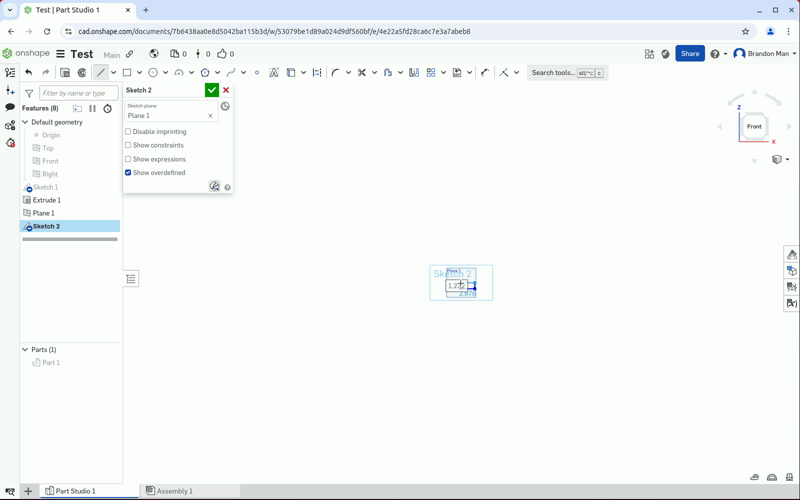
click(460, 282)
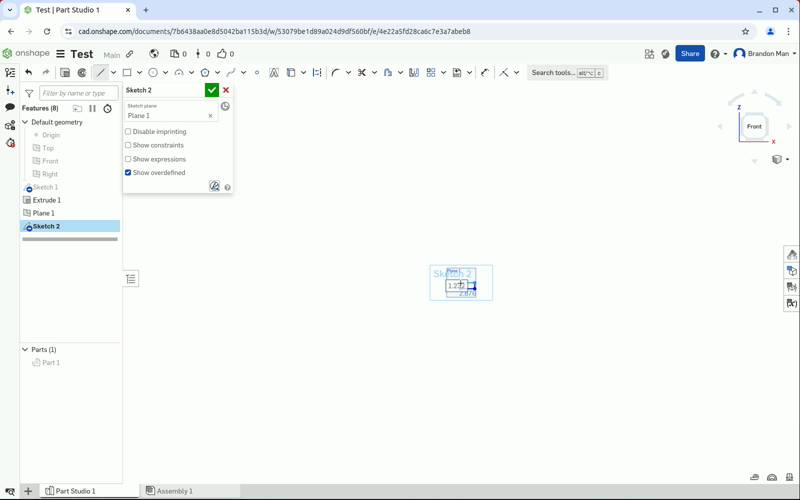
key_up(shift)
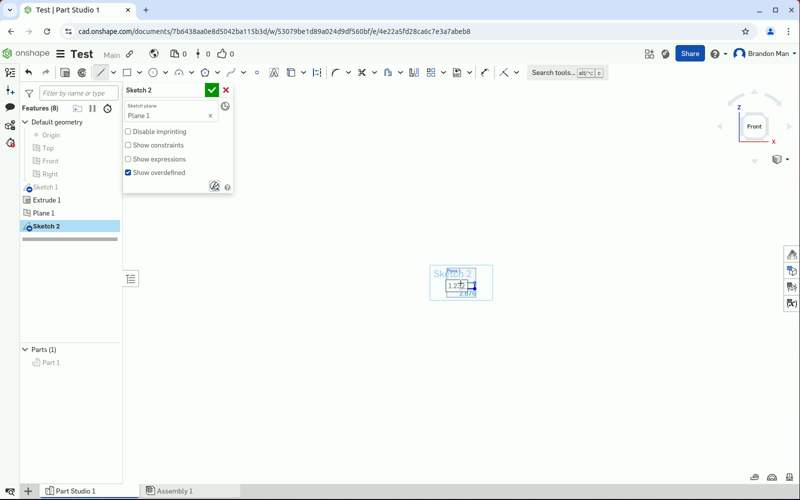
mouse_move(490, 282)
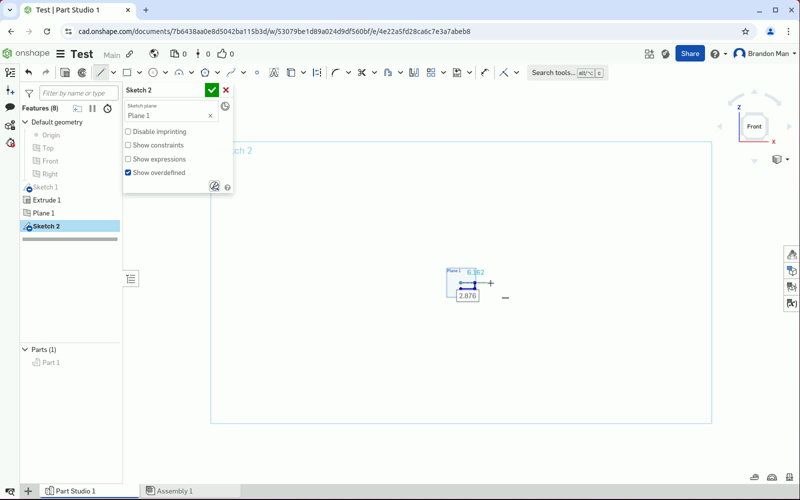
key_down(shift)
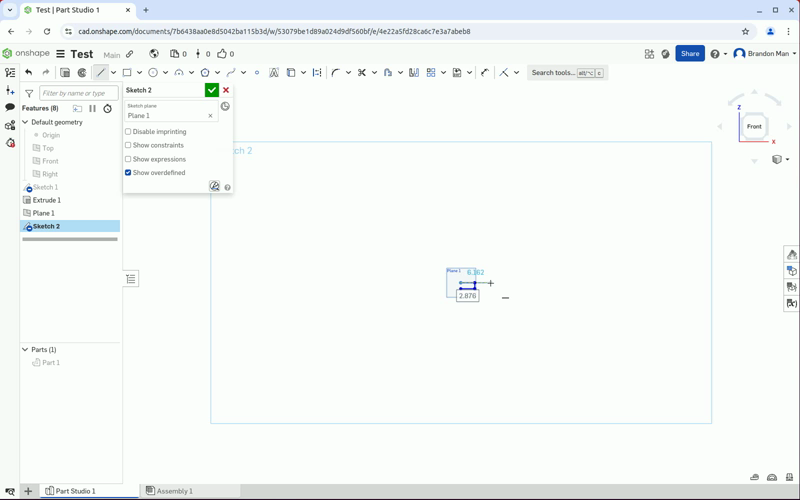
mouse_move(460, 288)
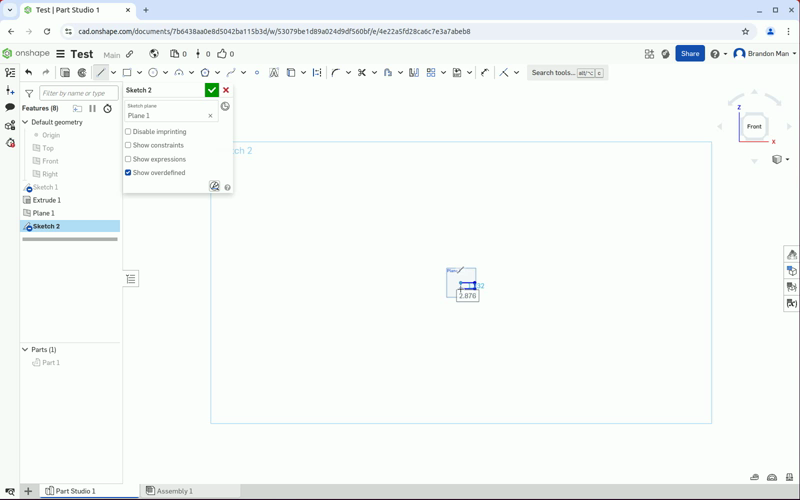
scroll(6)
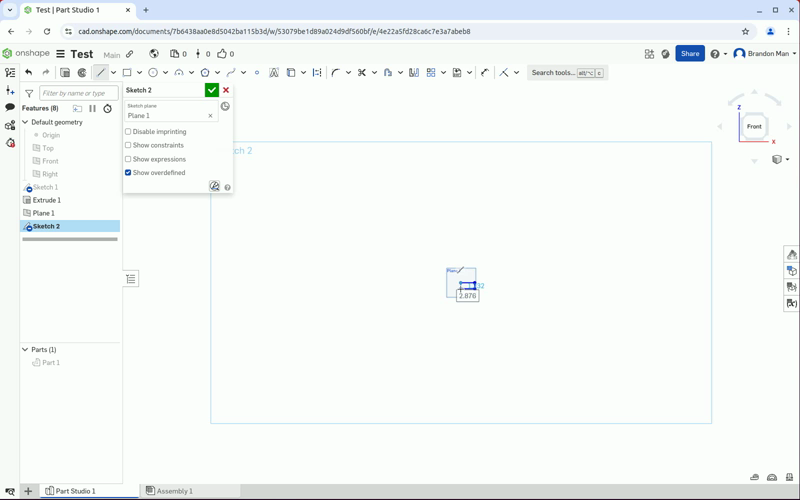
scroll(6)
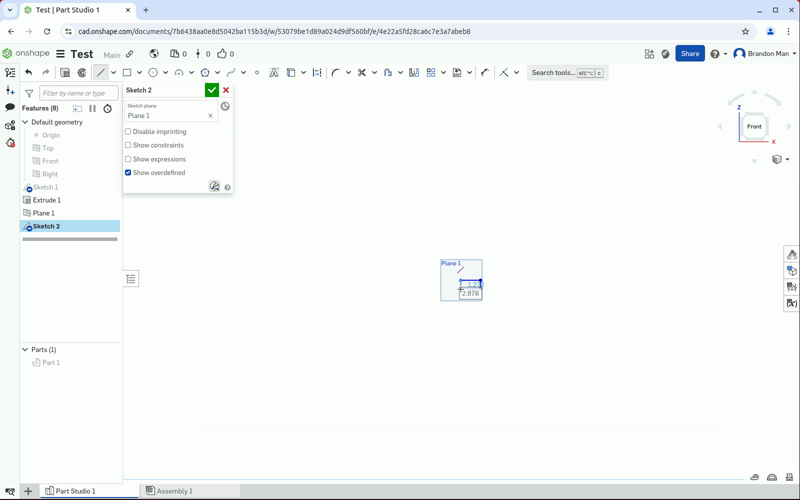
scroll(6)
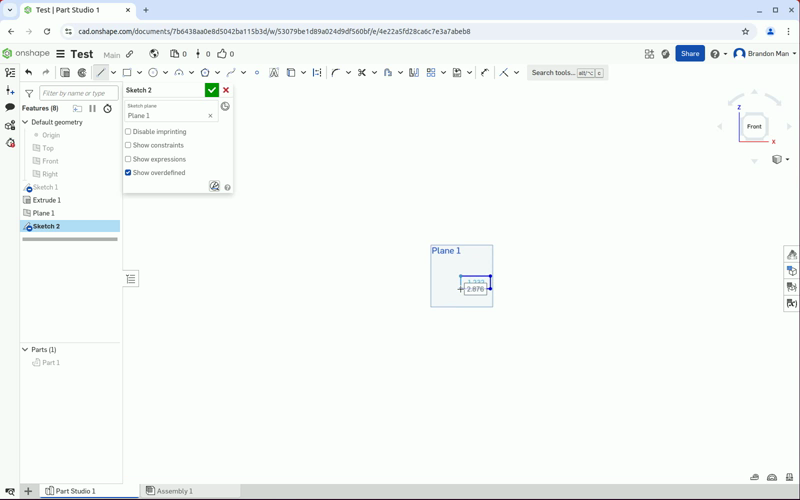
scroll(6)
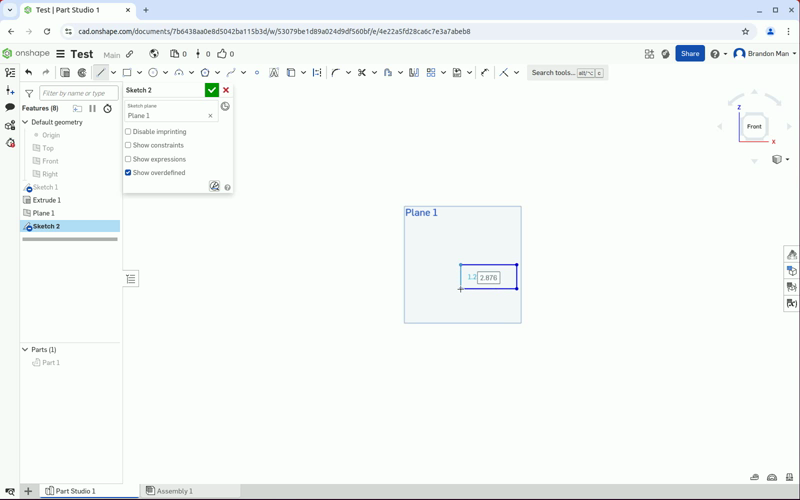
scroll(6)
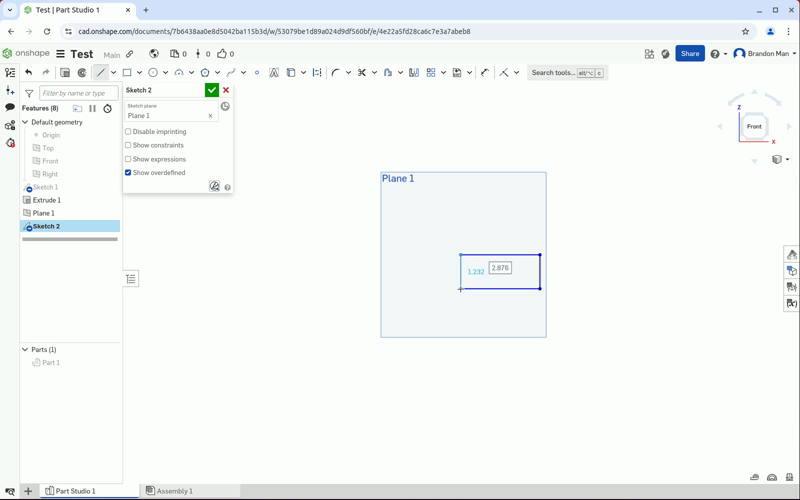
scroll(6)
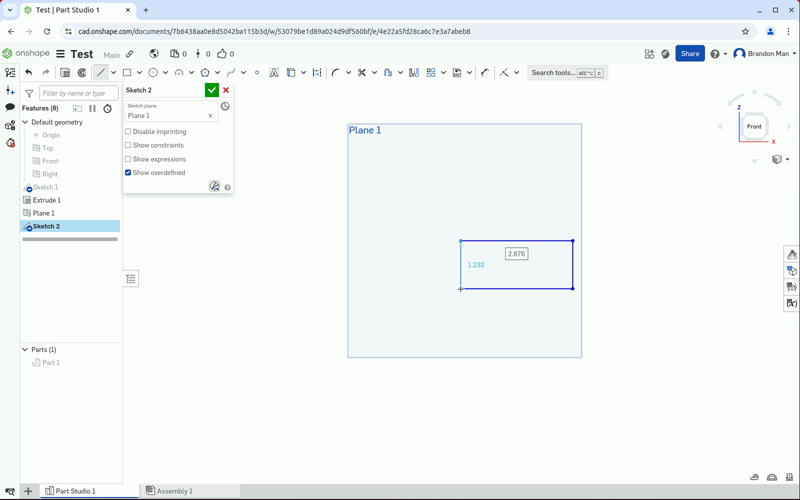
scroll(6)
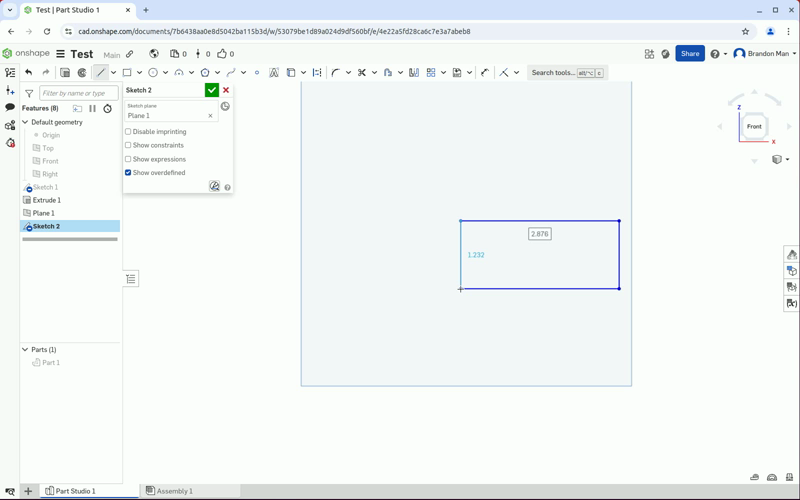
key_up(shift)
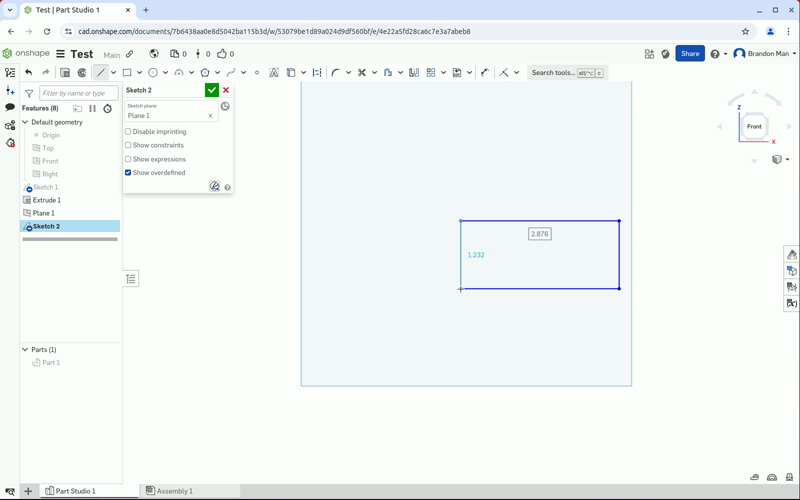
click(460, 288)
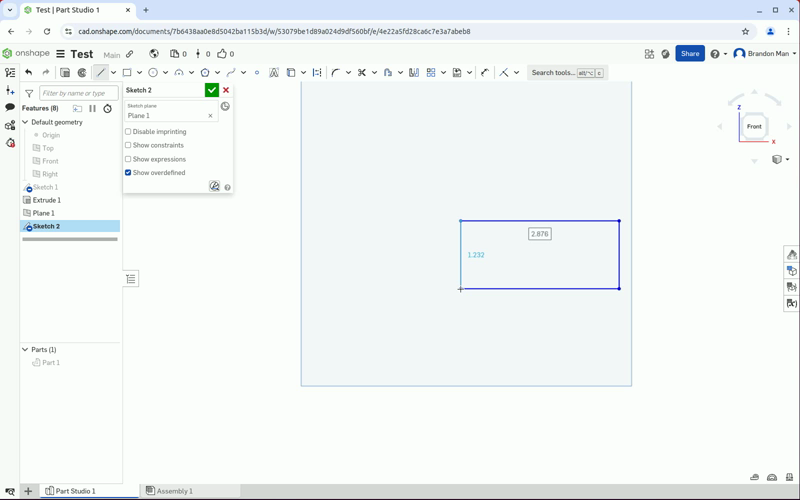
scroll(-6)
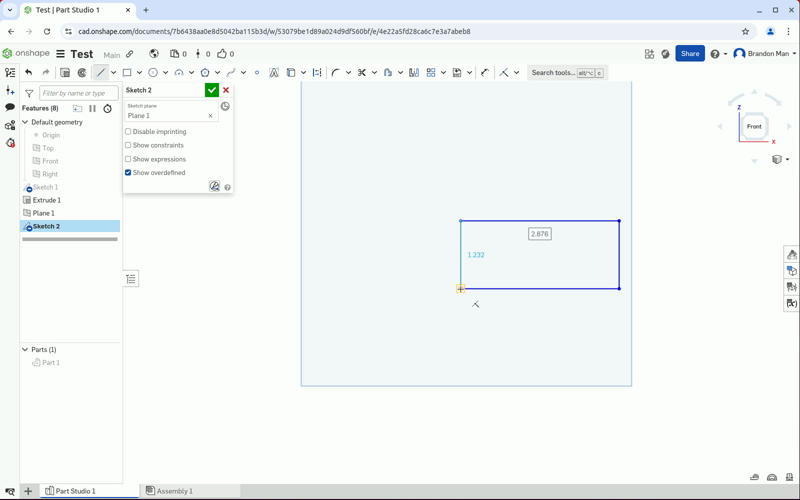
scroll(-6)
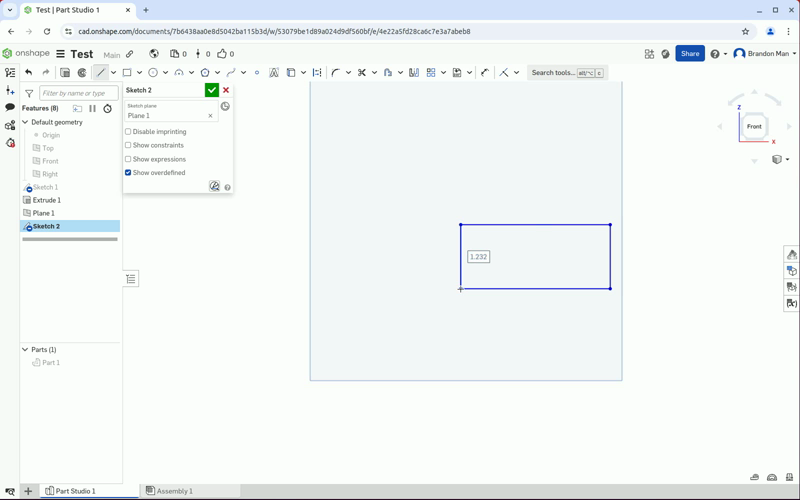
scroll(-6)
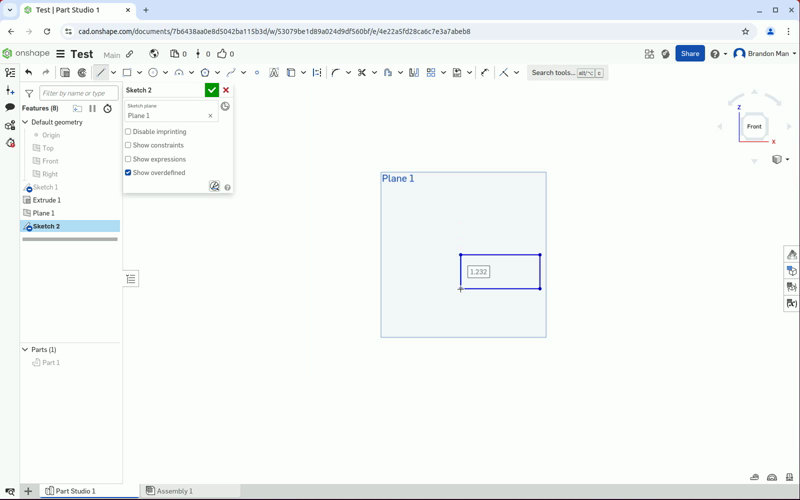
scroll(-6)
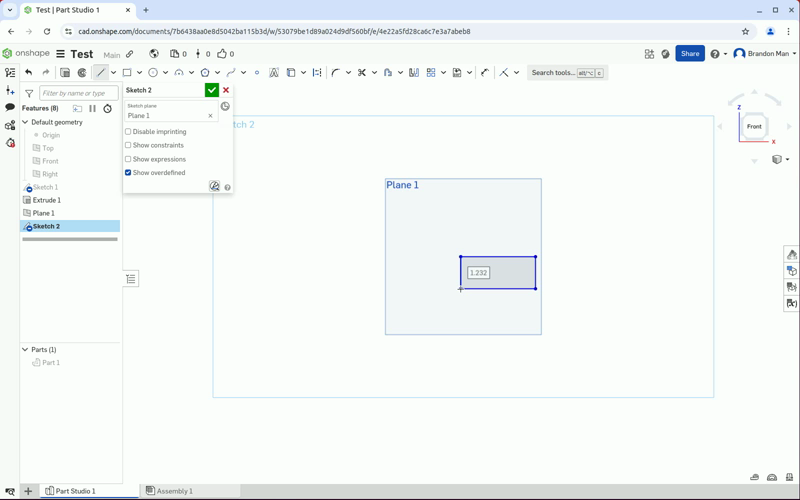
scroll(-6)
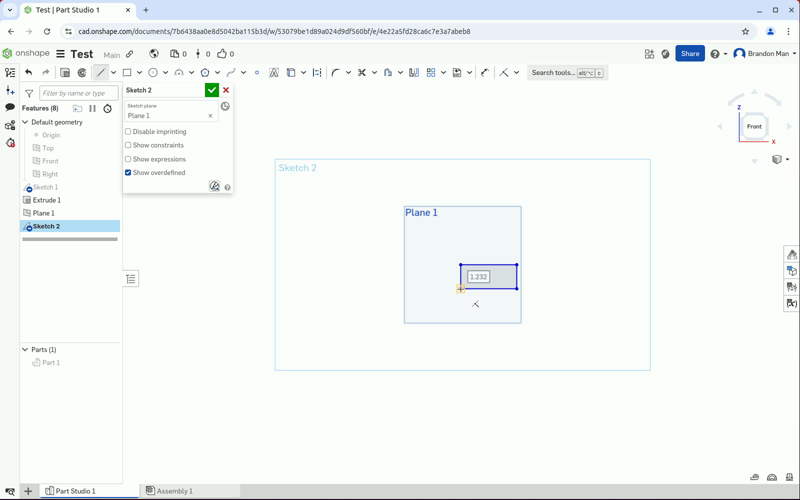
scroll(-6)
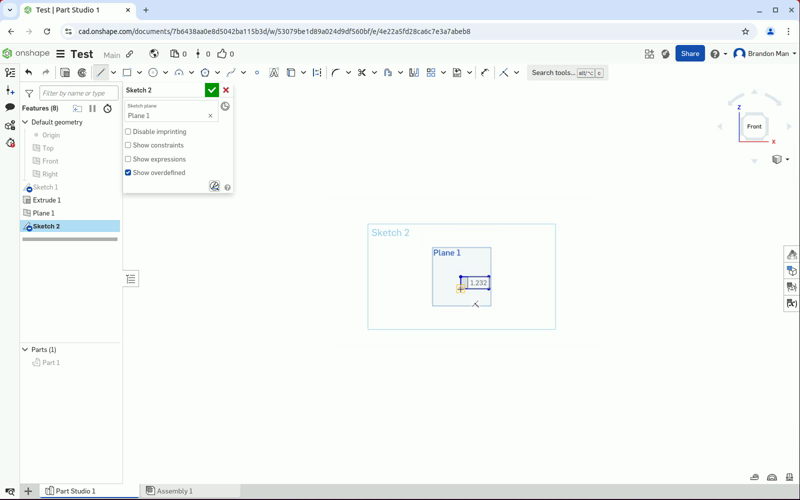
scroll(-6)
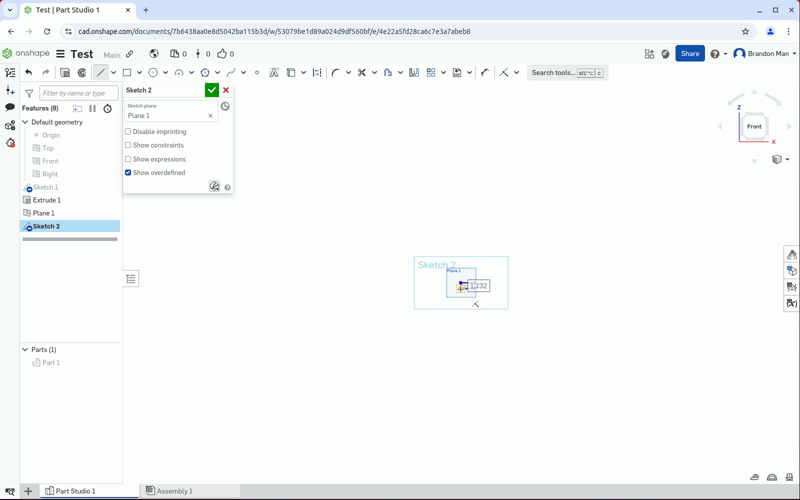
key(esc)
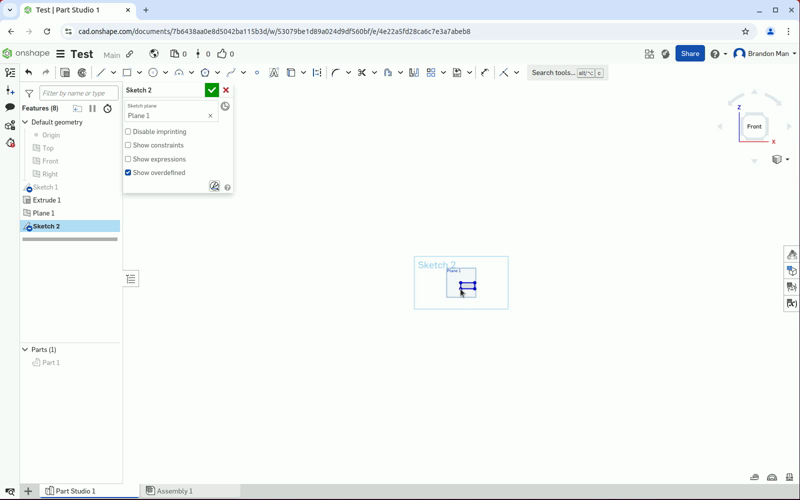
mouse_move(470, 288)
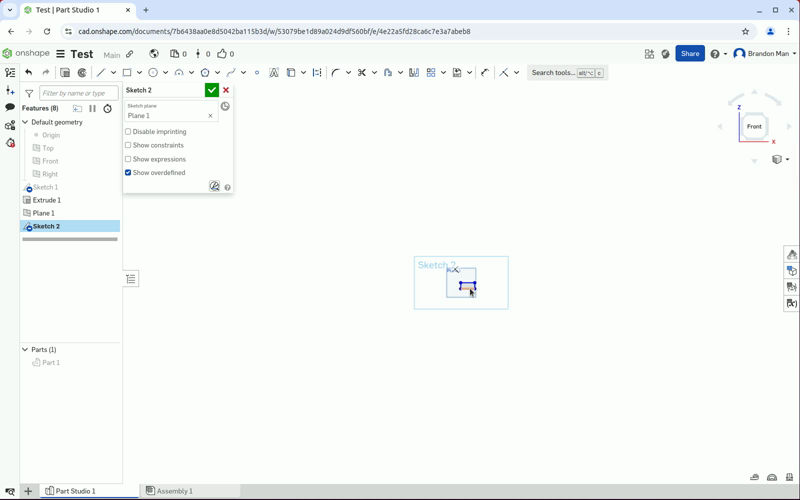
scroll(6)
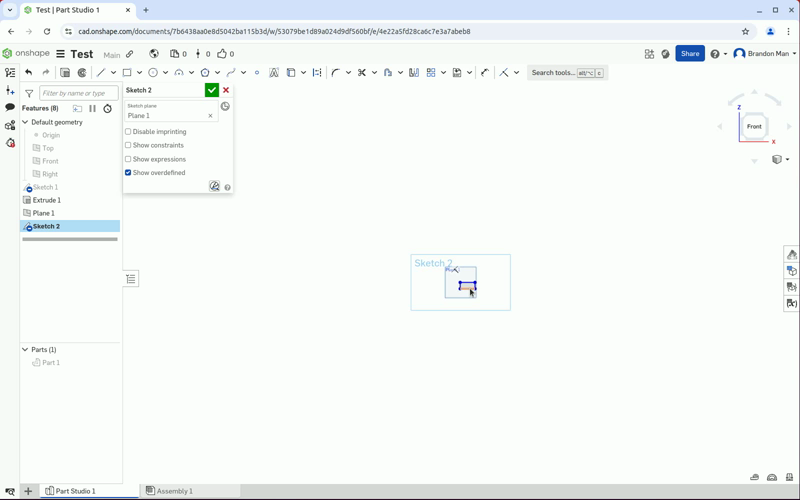
scroll(6)
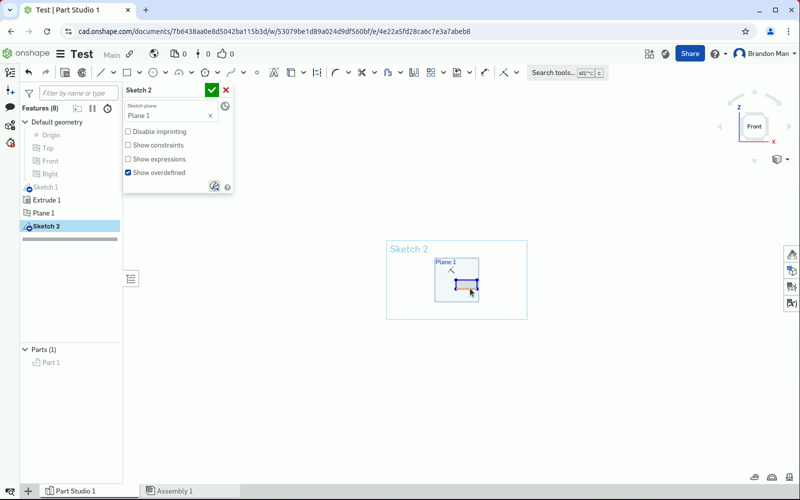
scroll(6)
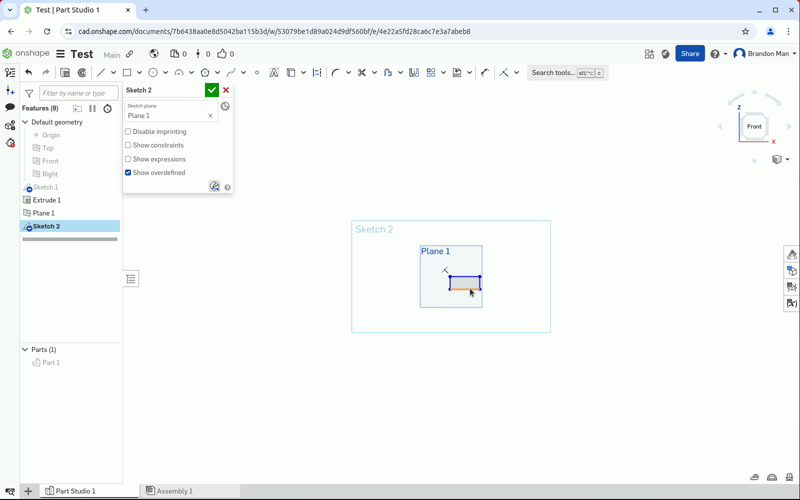
scroll(6)
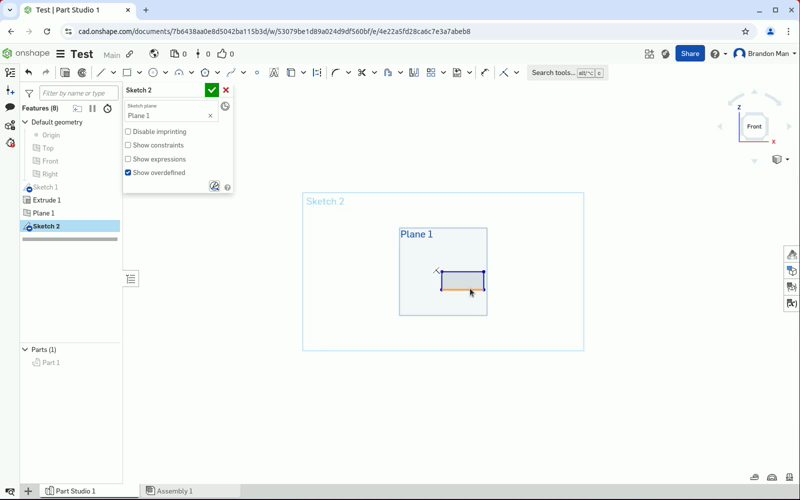
scroll(6)
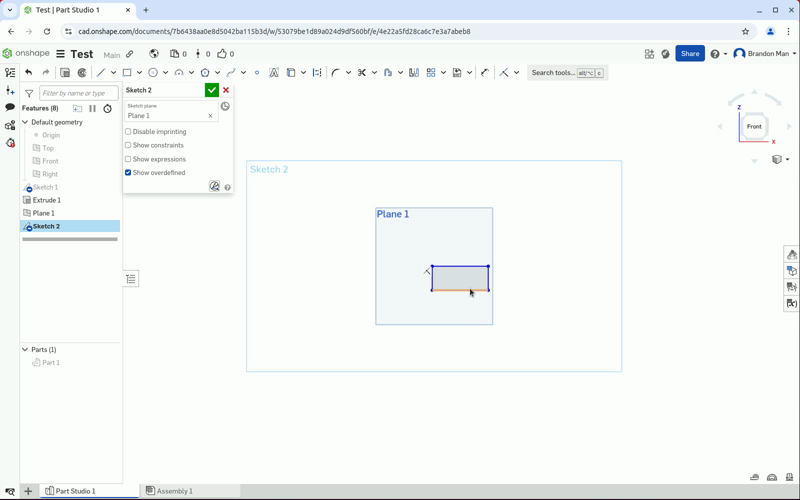
scroll(6)
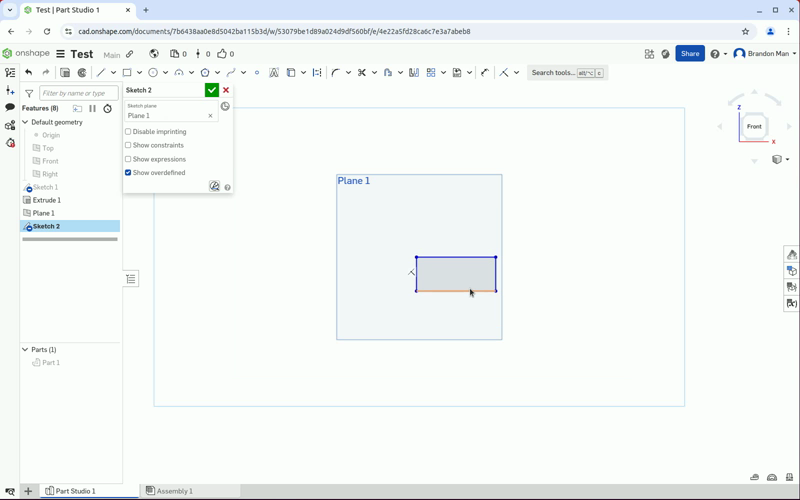
scroll(6)
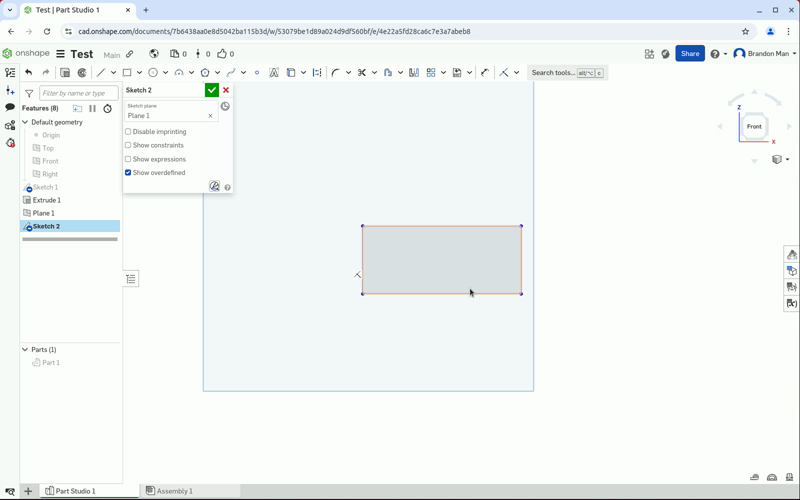
click(470, 288)
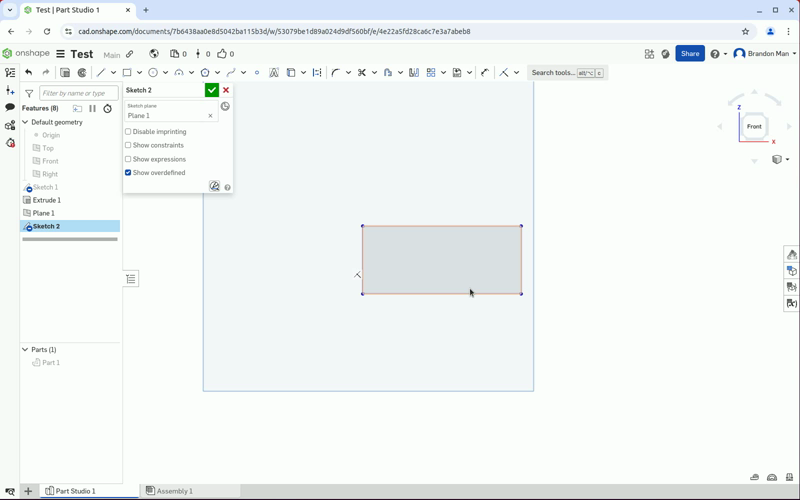
scroll(-6)
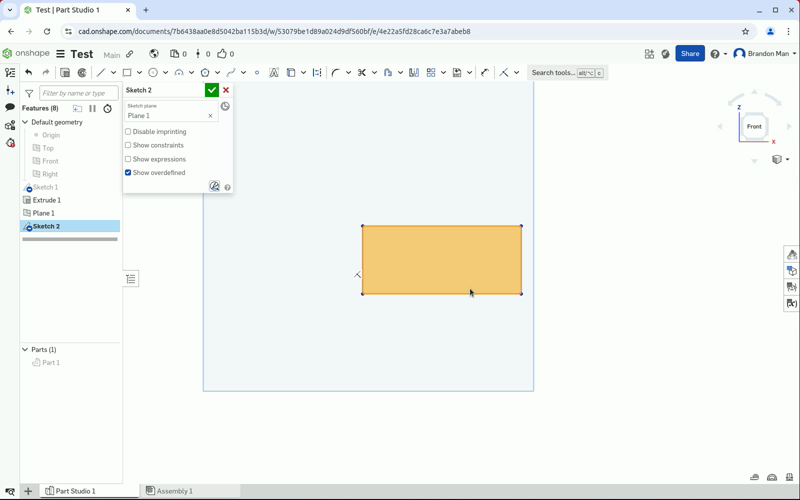
scroll(-6)
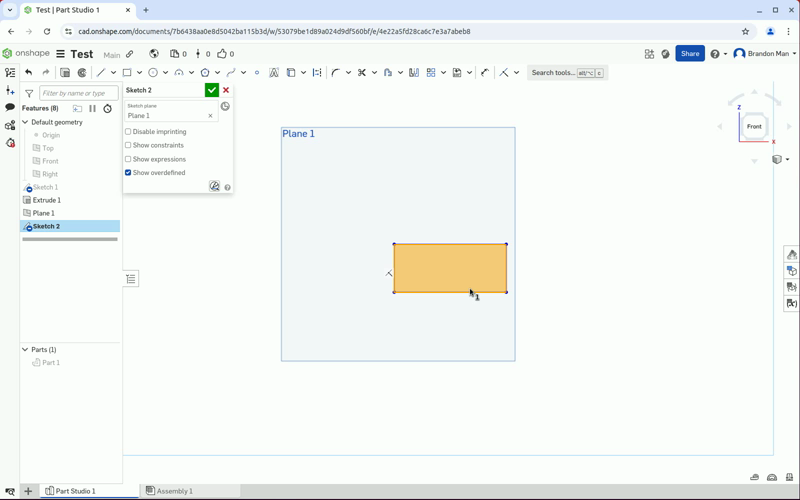
scroll(-6)
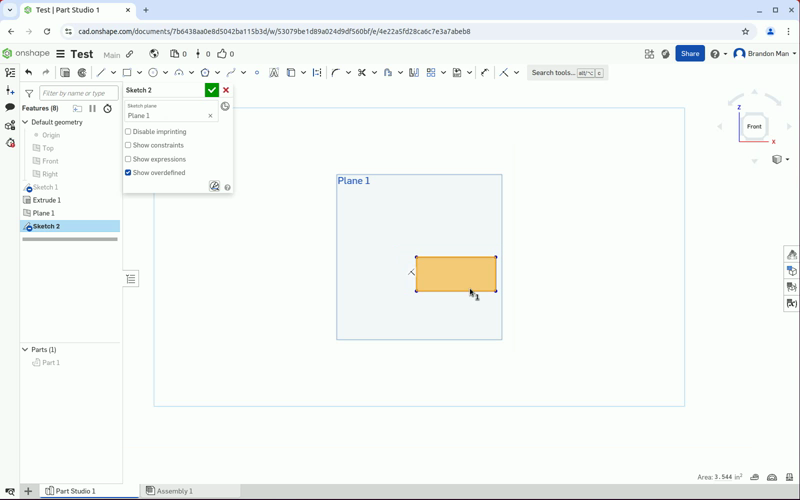
scroll(-6)
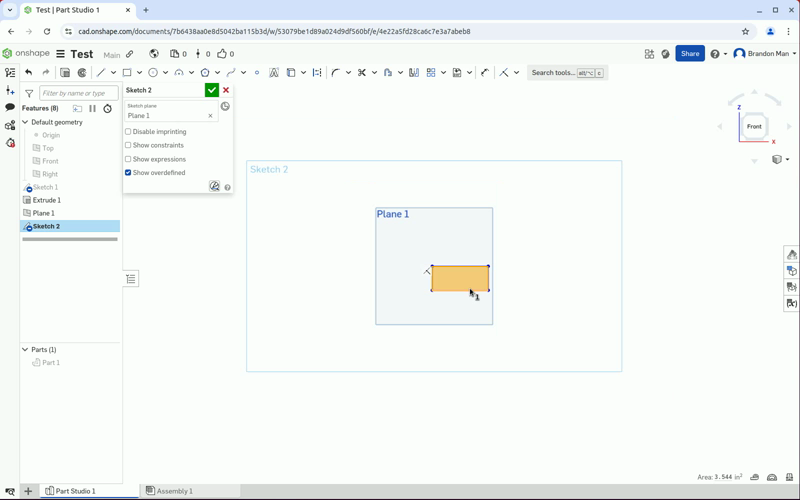
scroll(-6)
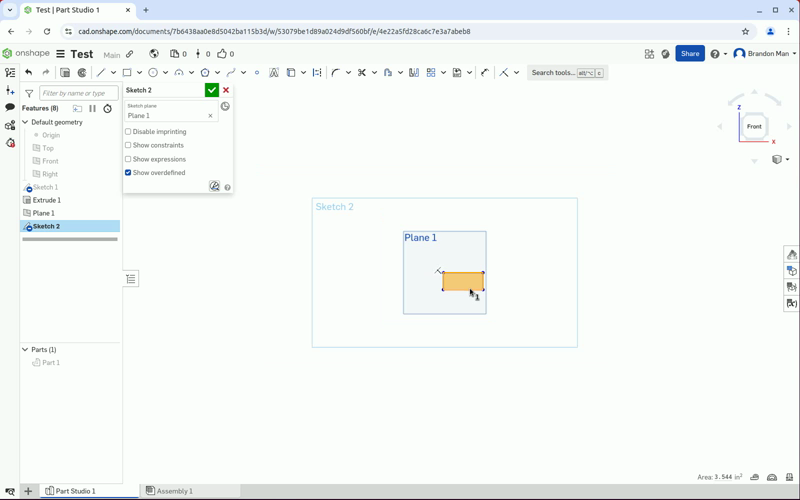
scroll(-6)
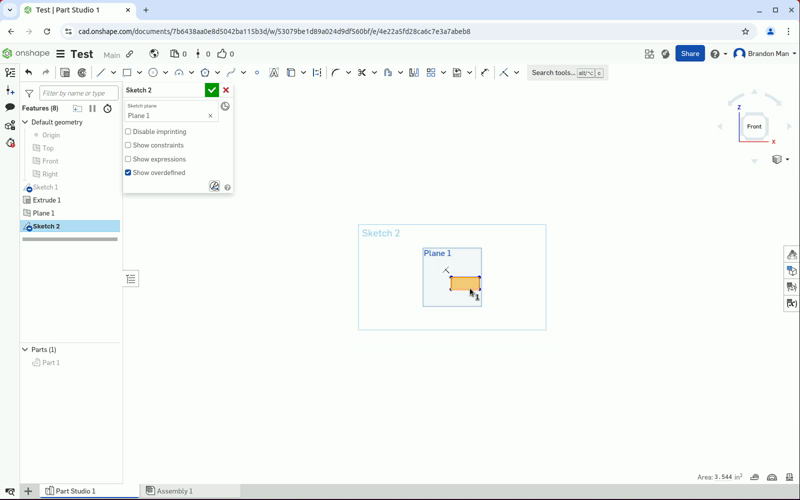
scroll(-6)
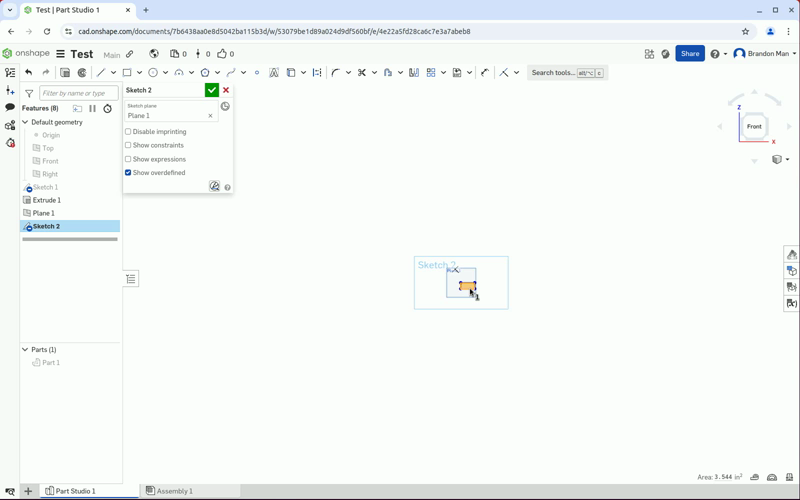
mouse_move(73, 352)
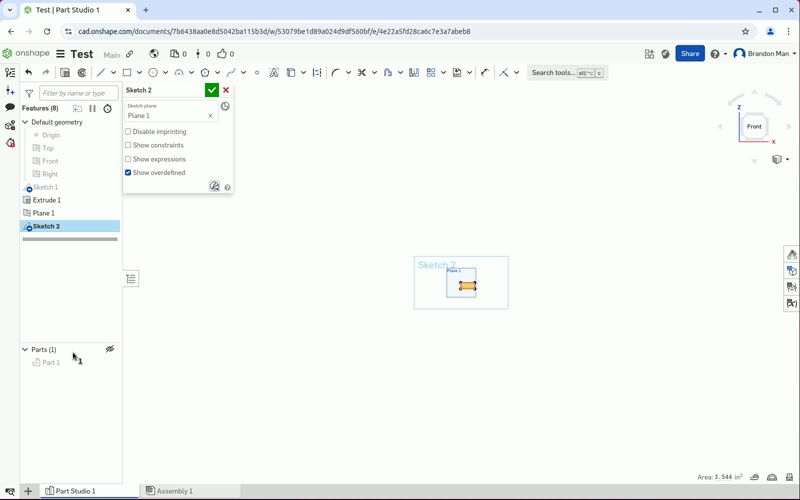
key(shift+y)
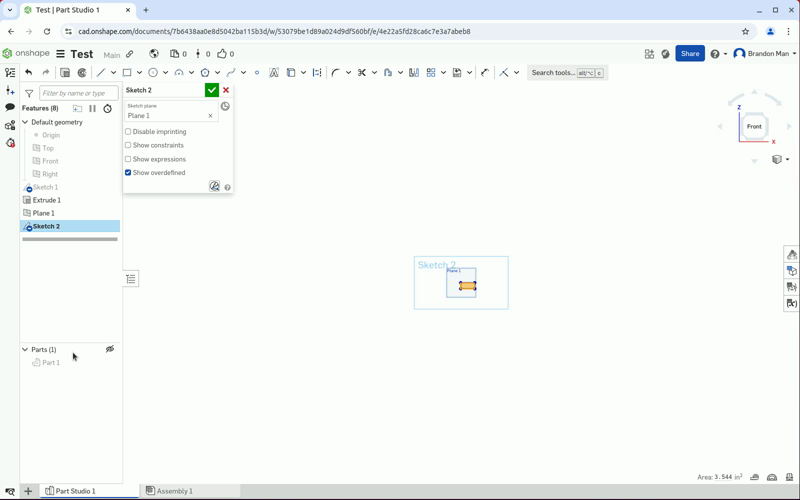
key(shift+e)
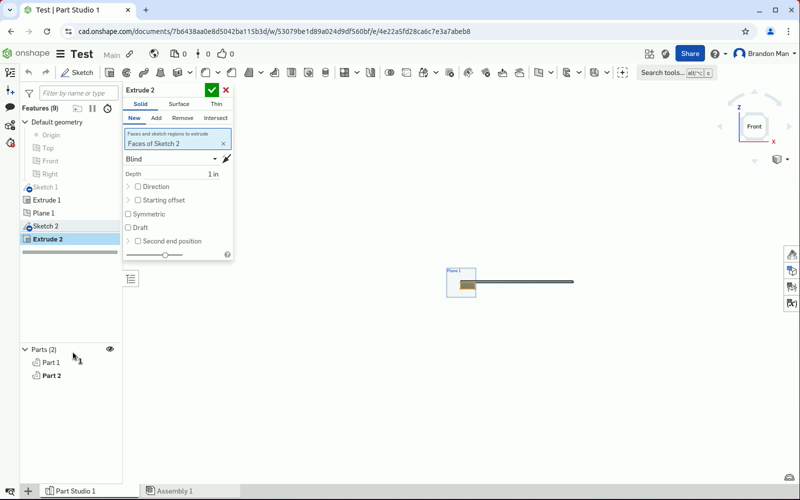
mouse_move(143, 106)
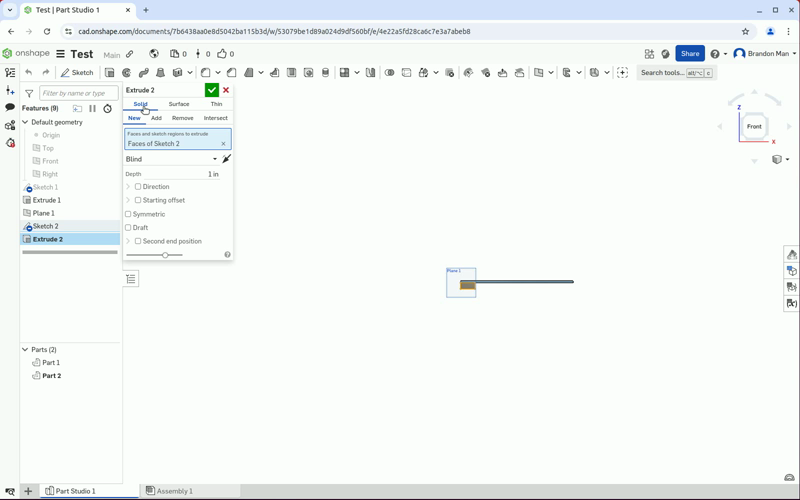
click(143, 106)
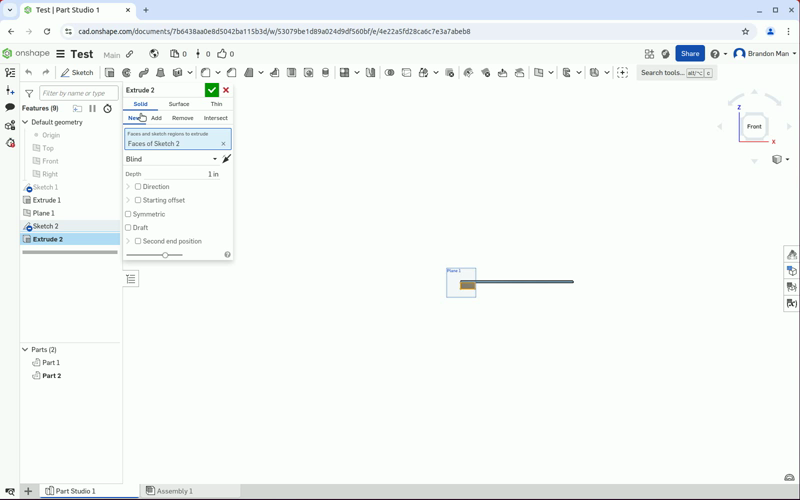
mouse_move(137, 120)
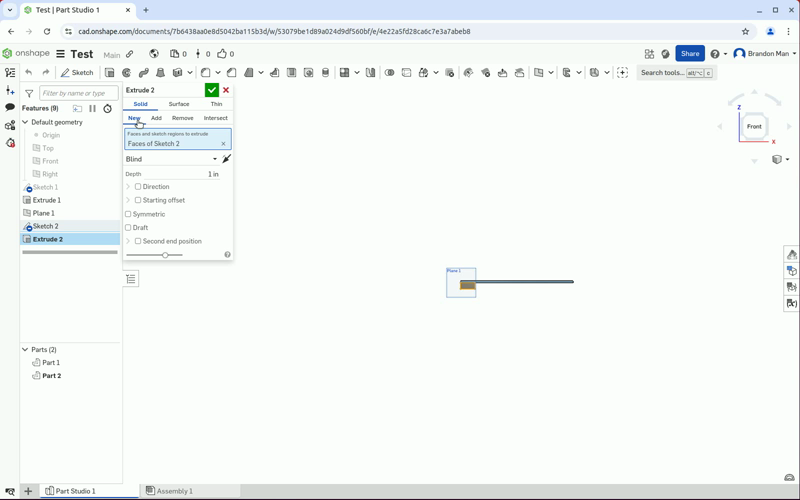
click(137, 120)
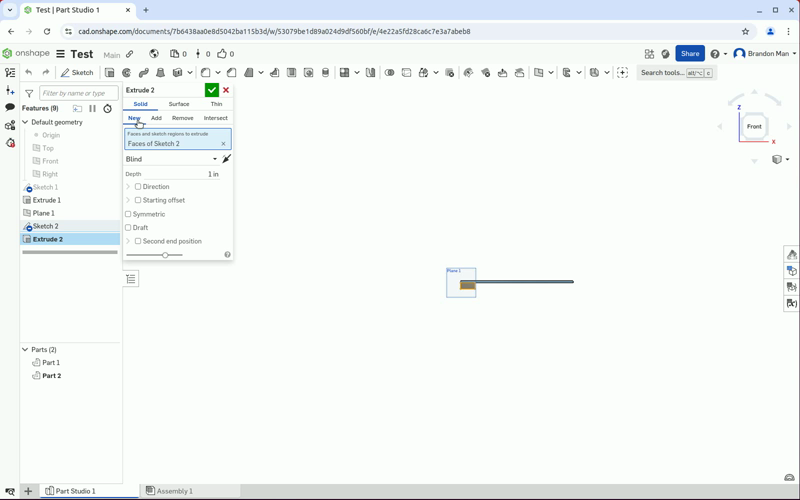
key(tab, 4)
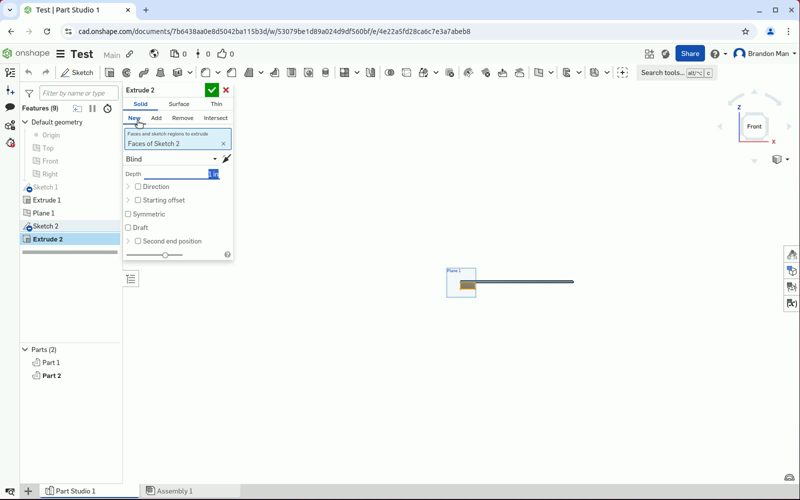
text(-26.719)
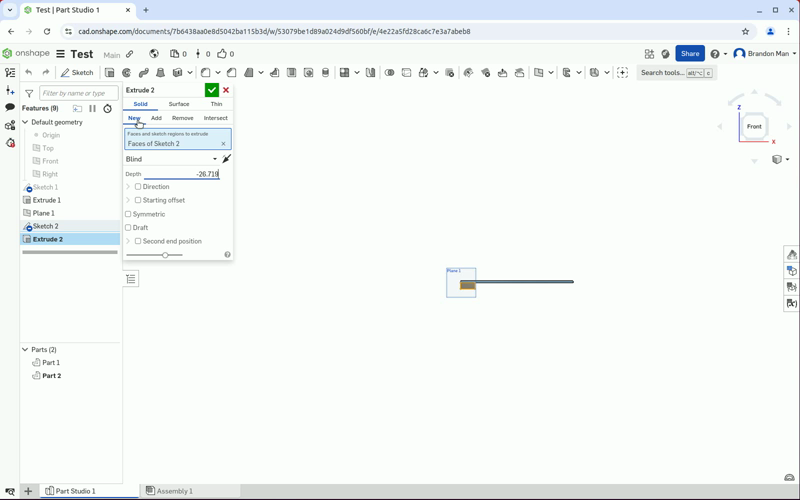
key(enter)
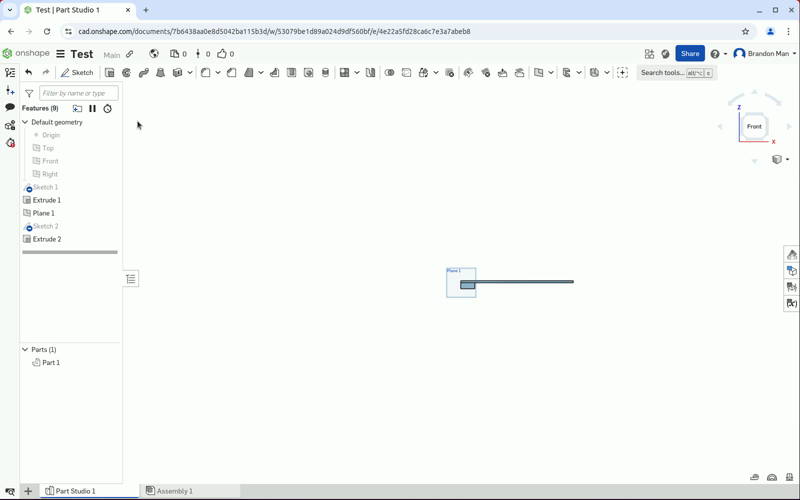
key(shift+h)
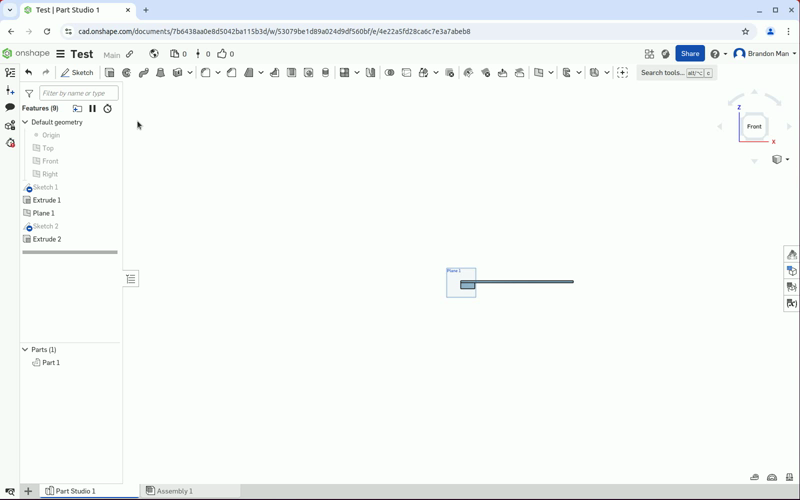
key(shift+h)
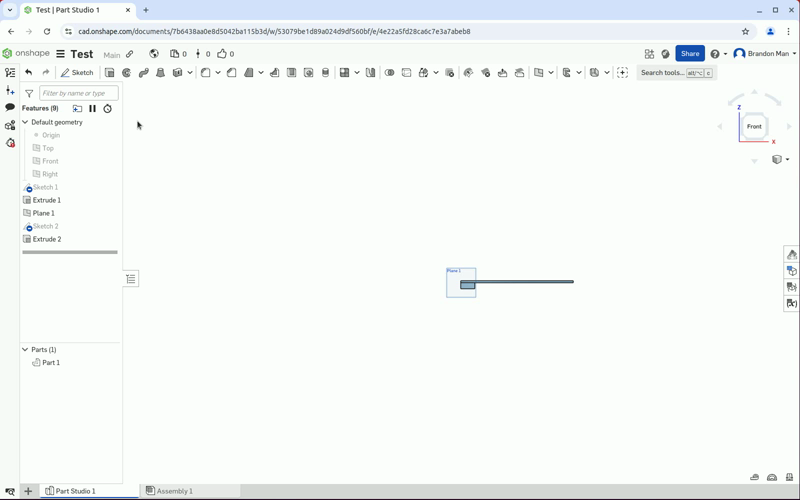
mouse_move(73, 189)
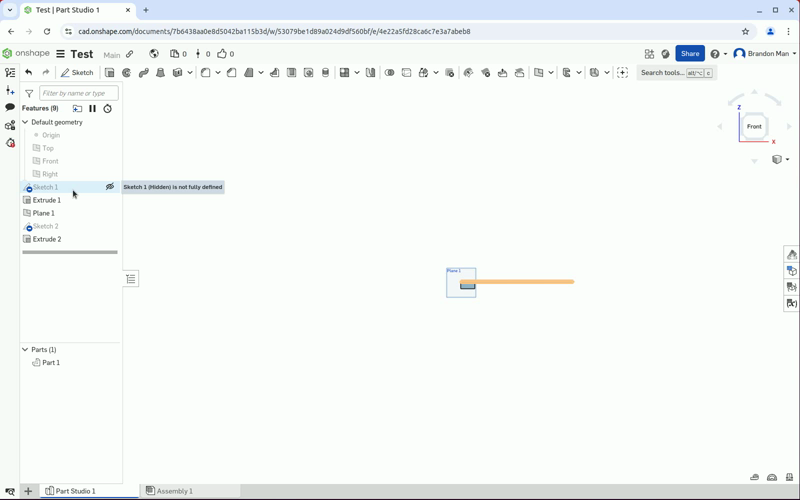
click(73, 189)
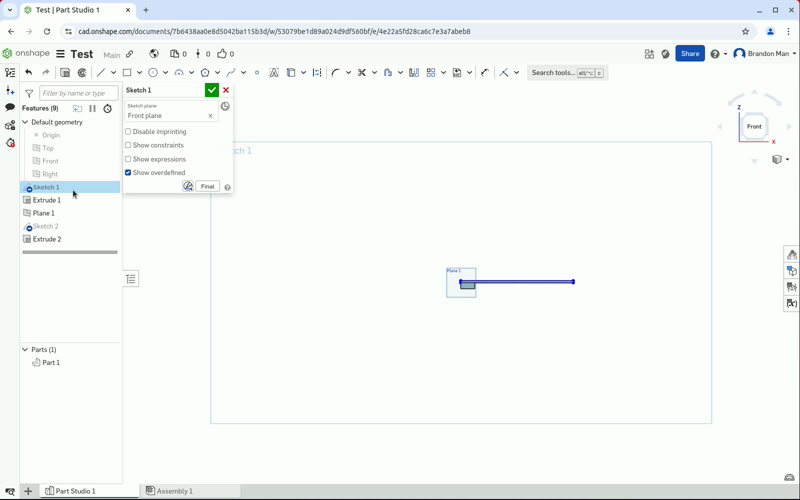
mouse_move(229, 92)
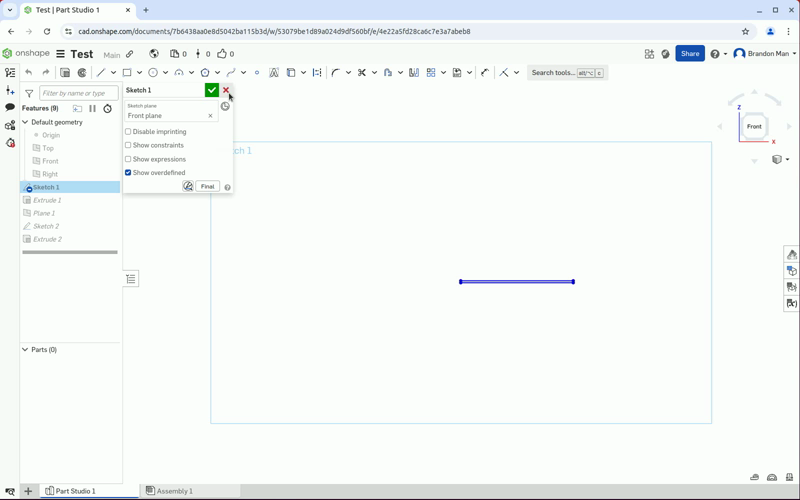
click(229, 92)
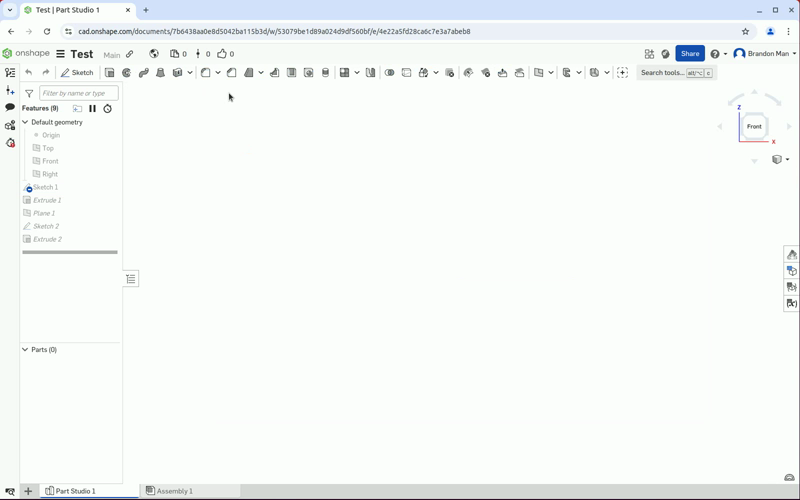
key(shift+s)
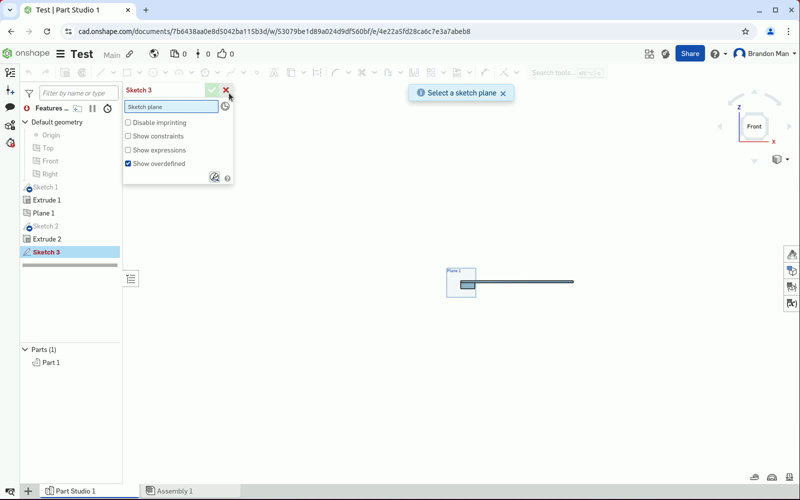
mouse_move(73, 215)
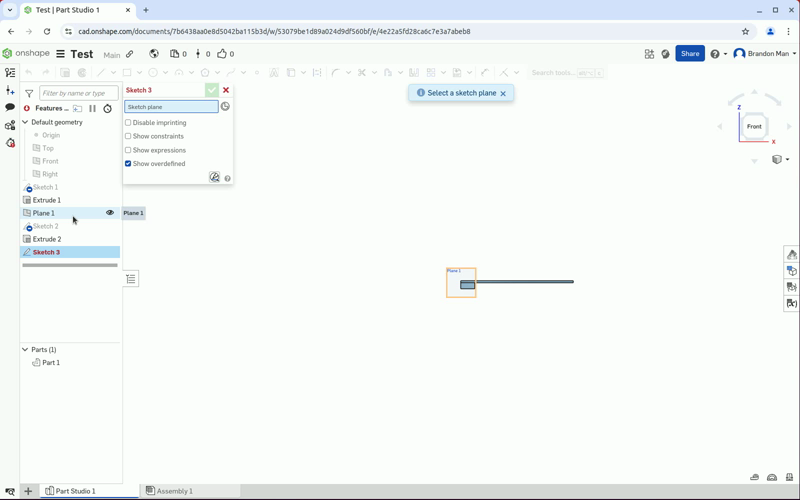
click(73, 215)
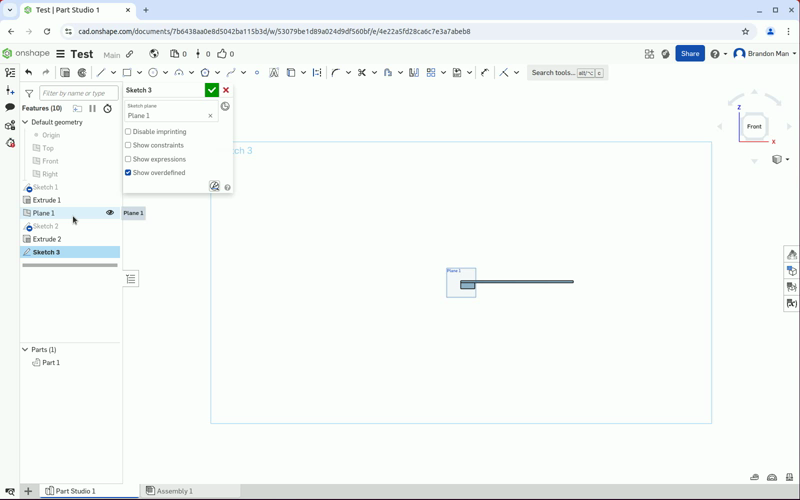
mouse_move(73, 352)
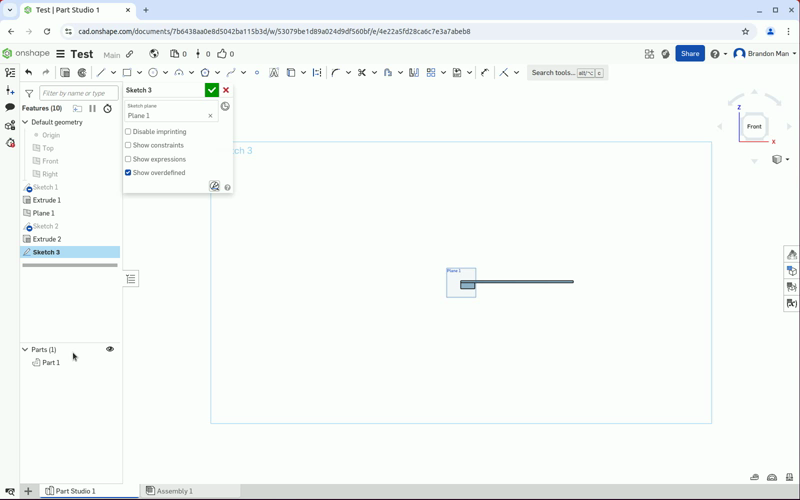
key(y)
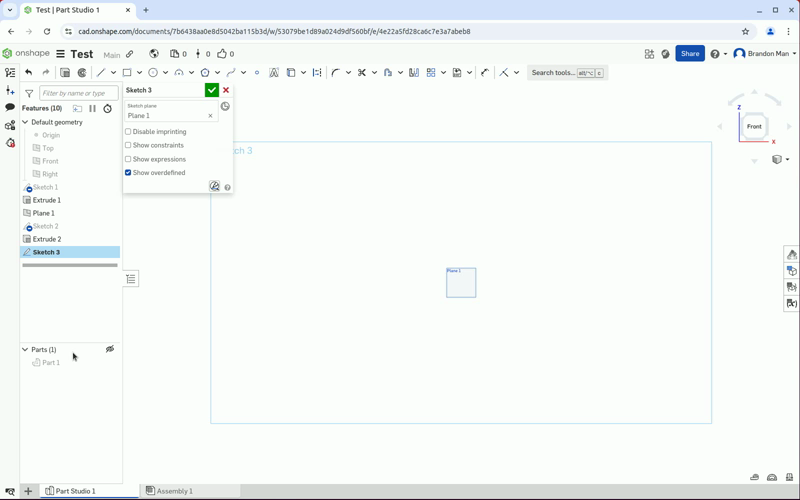
key(l)
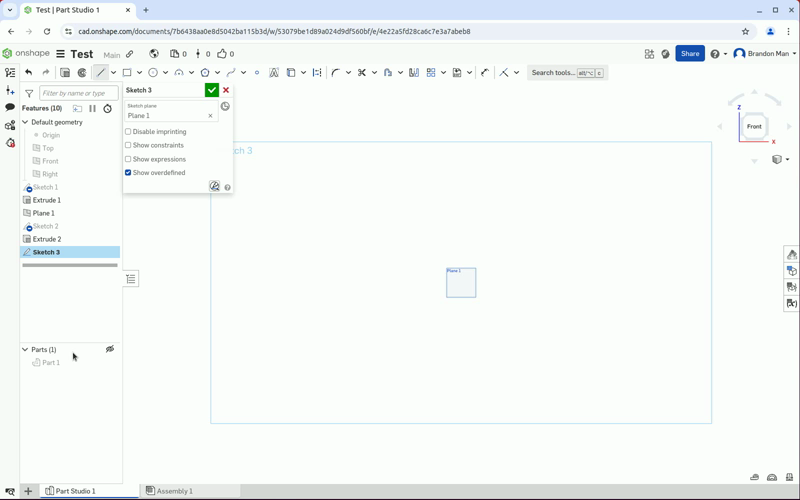
key_down(shift)
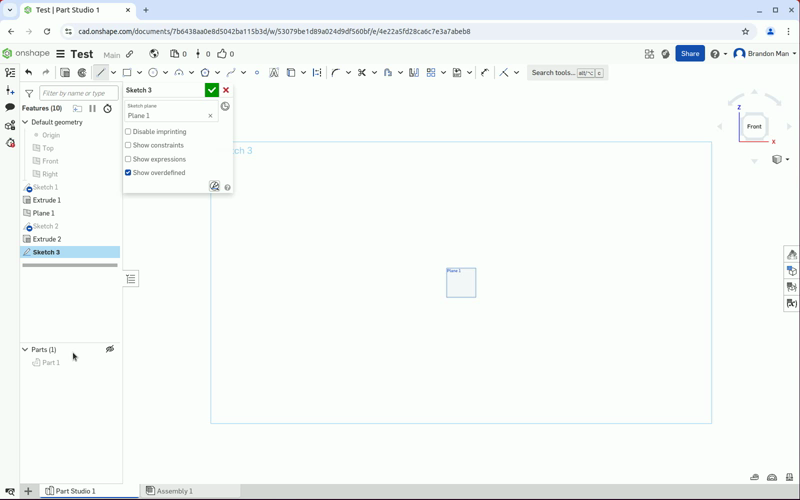
mouse_move(560, 288)
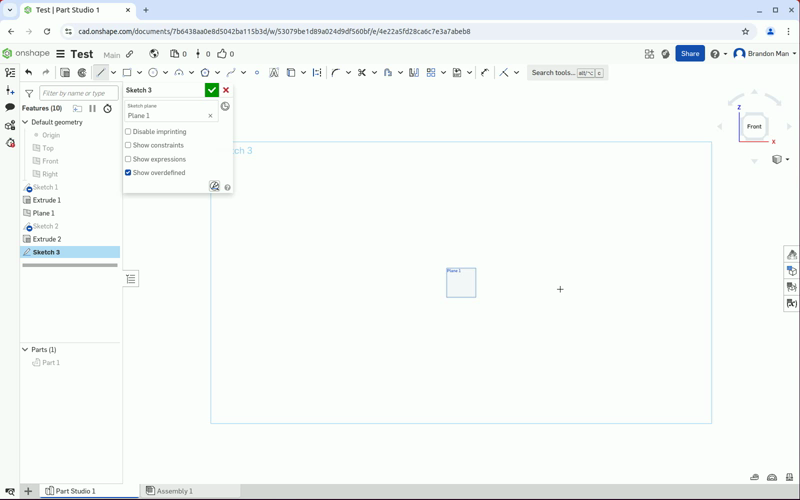
click(560, 288)
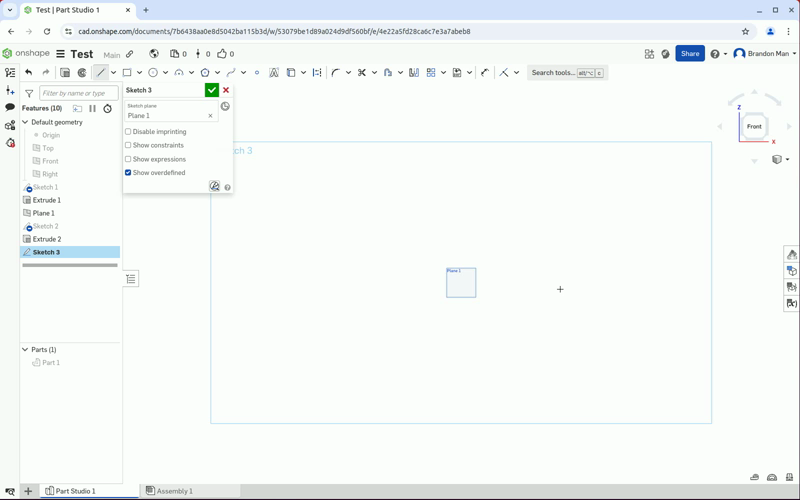
key_up(shift)
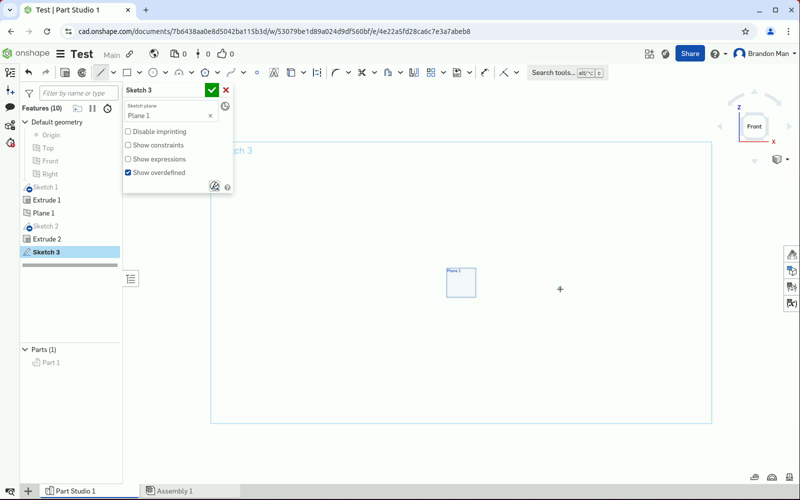
key_down(shift)
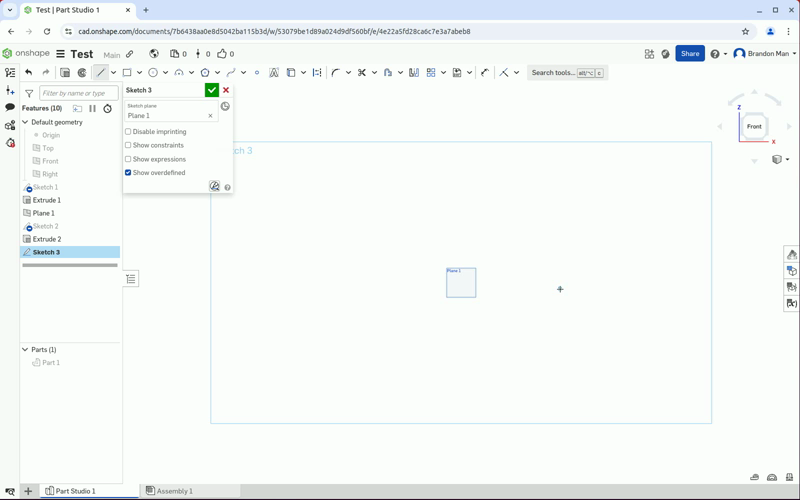
mouse_move(589, 288)
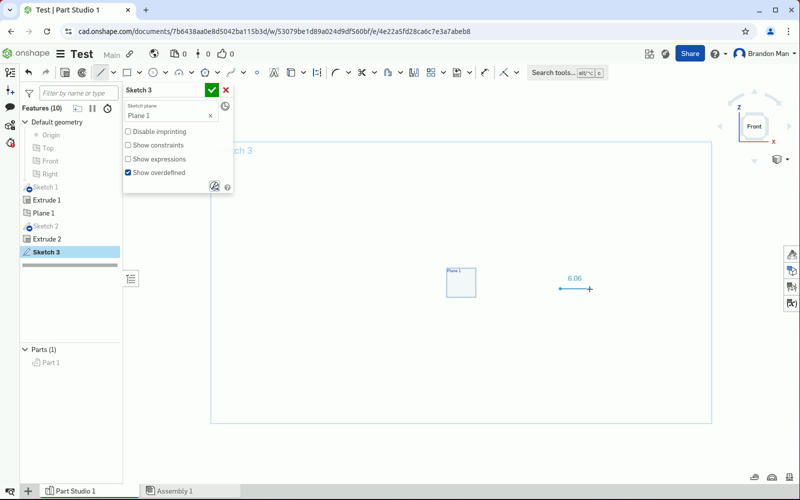
mouse_move(574, 288)
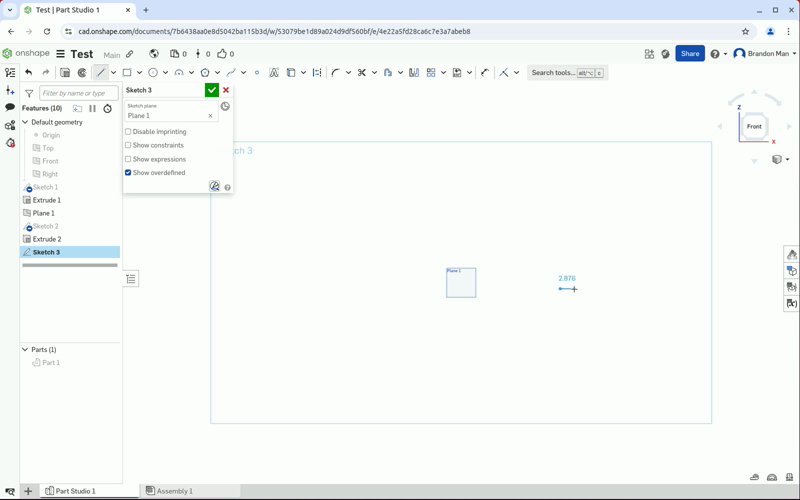
click(574, 288)
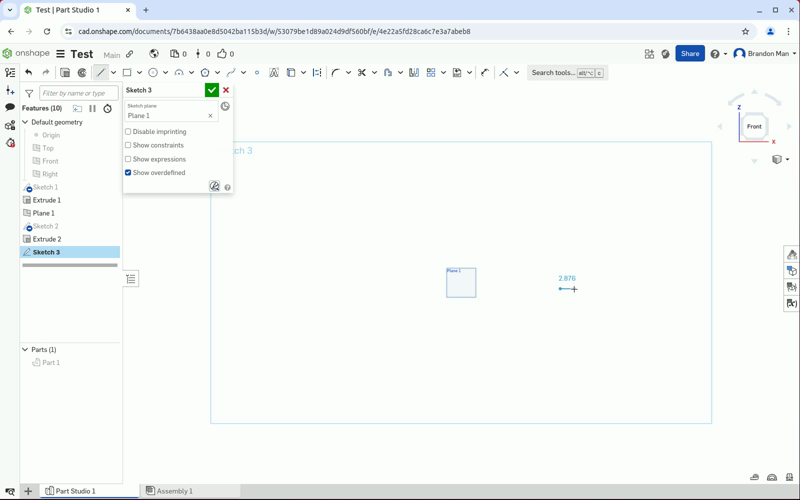
key_up(shift)
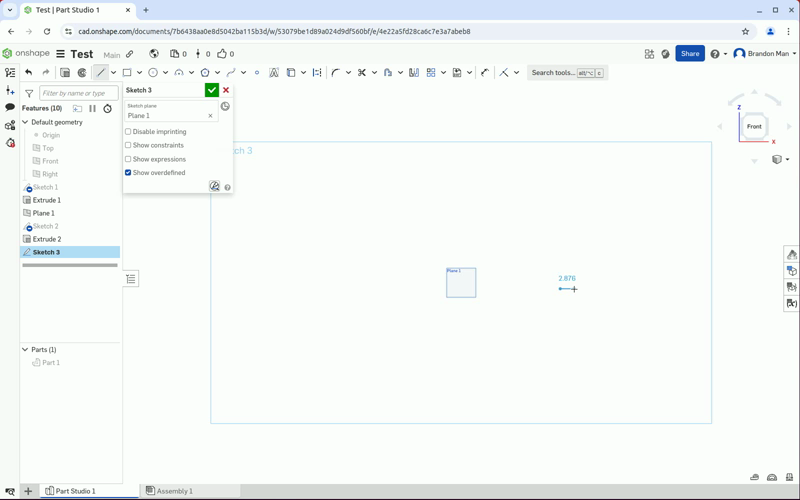
key_down(shift)
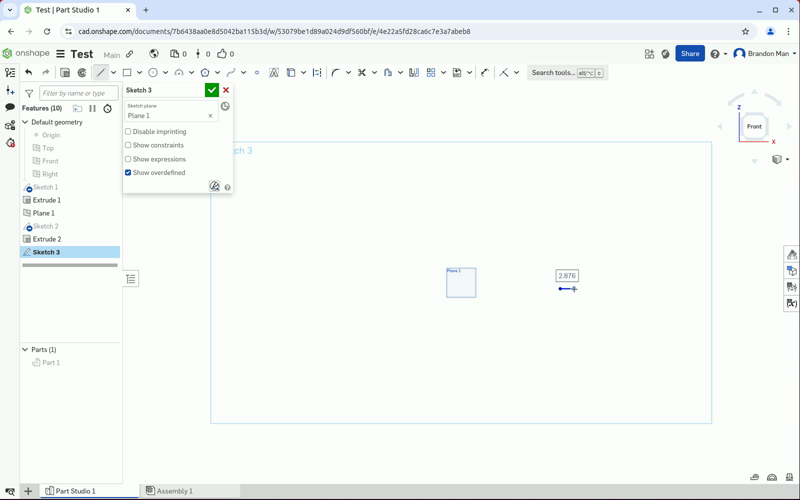
mouse_move(589, 288)
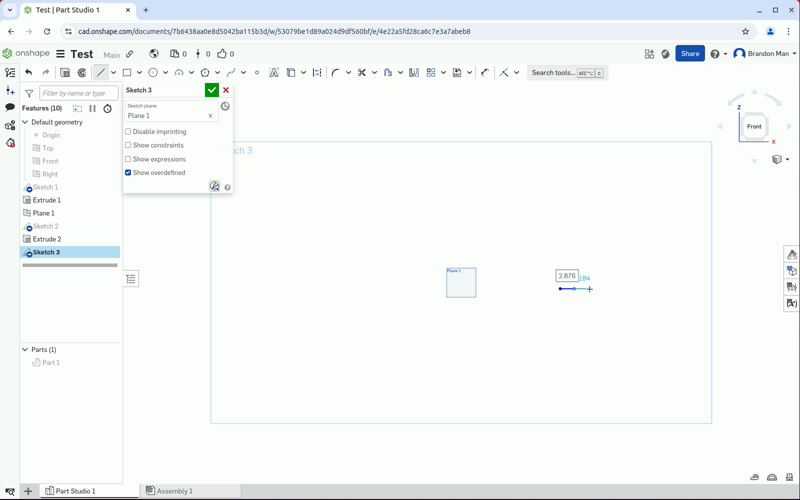
mouse_move(574, 282)
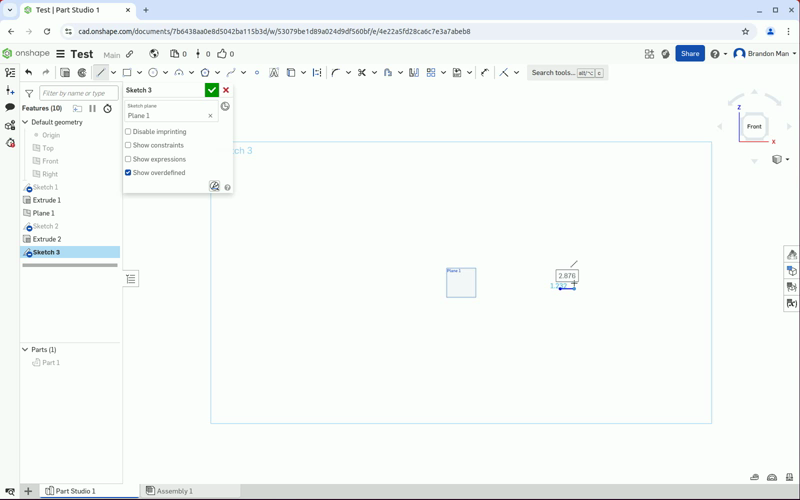
scroll(6)
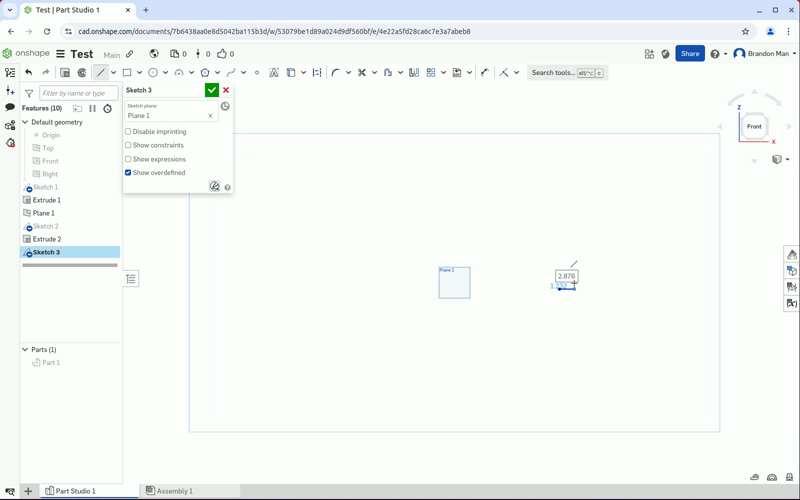
scroll(6)
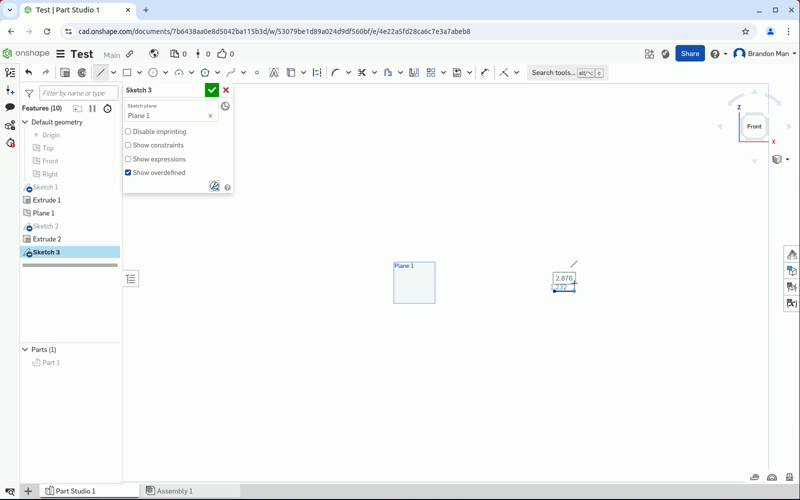
scroll(6)
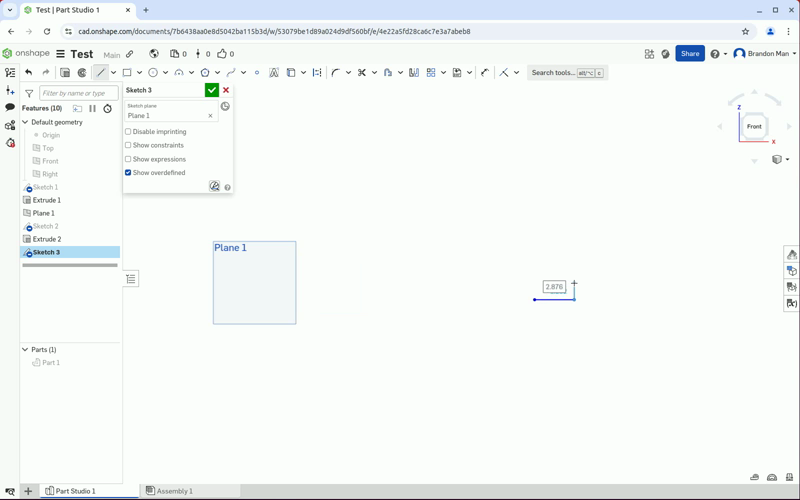
scroll(6)
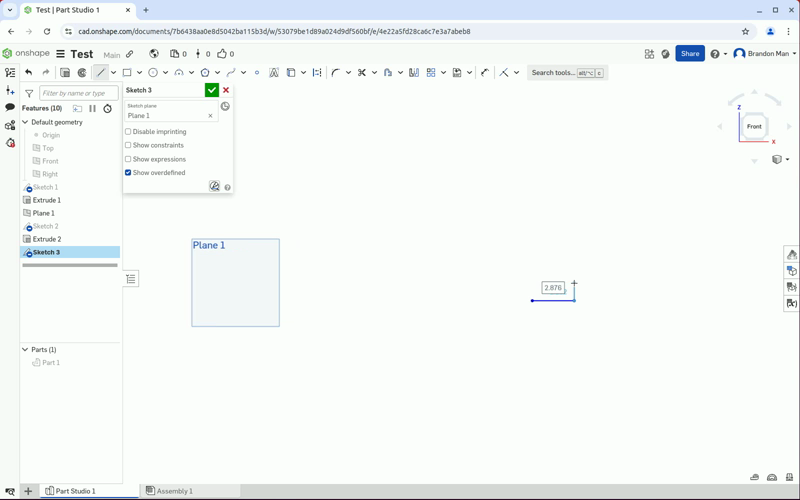
scroll(6)
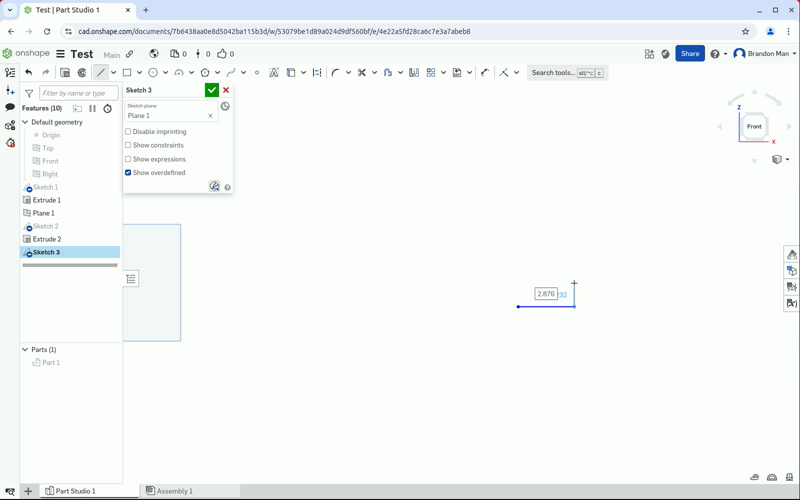
scroll(6)
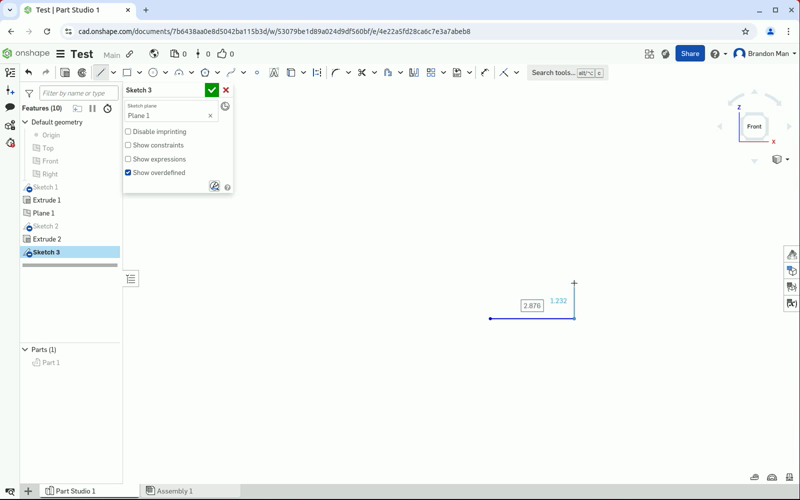
scroll(6)
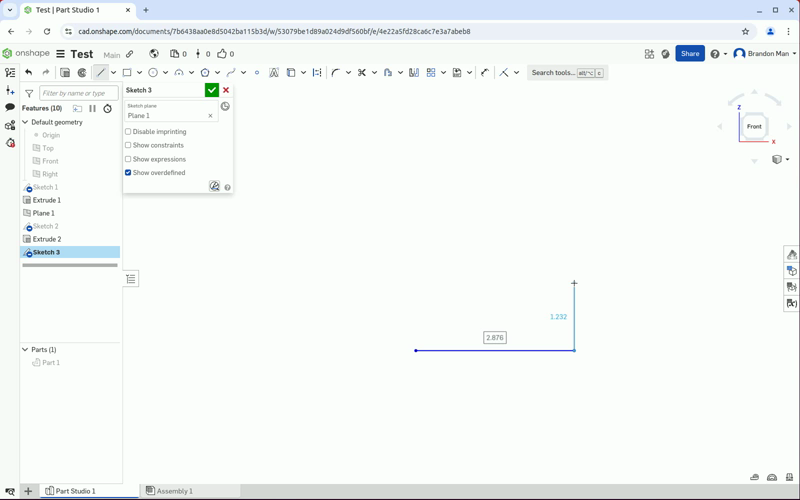
click(574, 282)
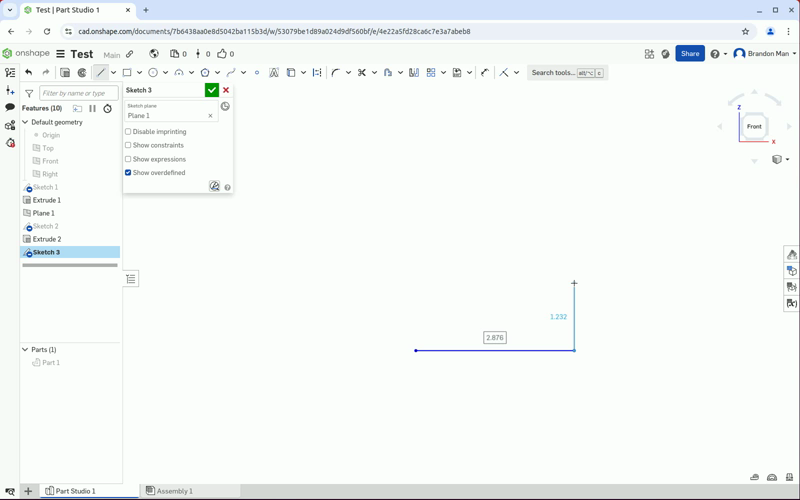
scroll(-6)
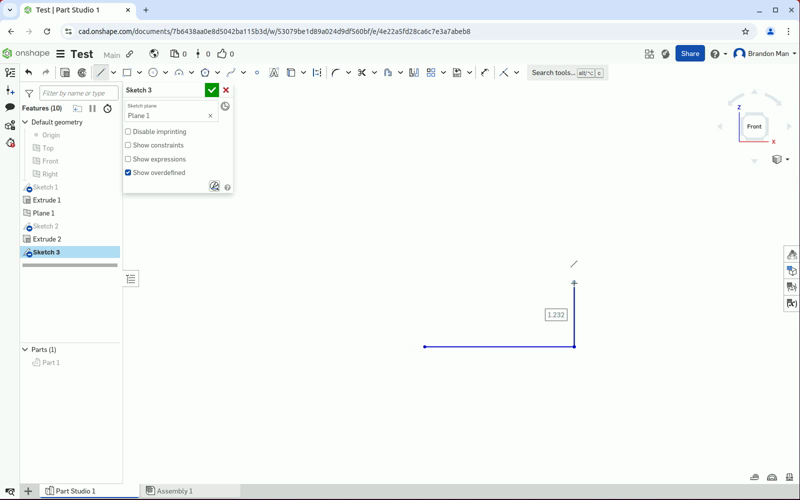
scroll(-6)
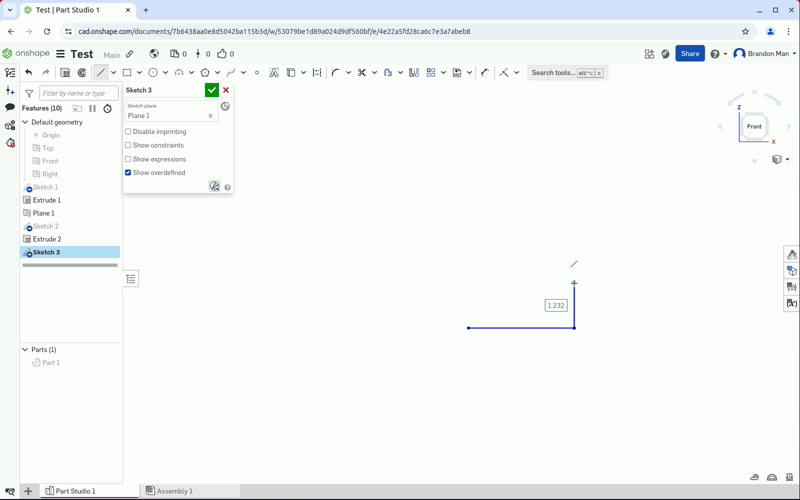
scroll(-6)
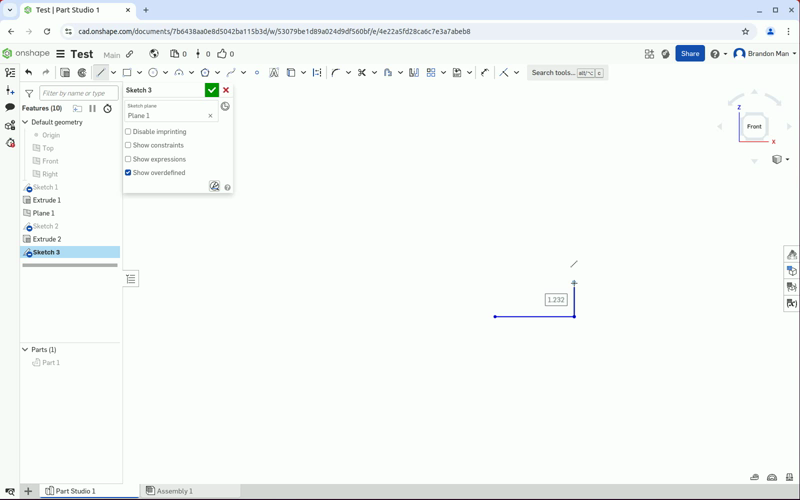
scroll(-6)
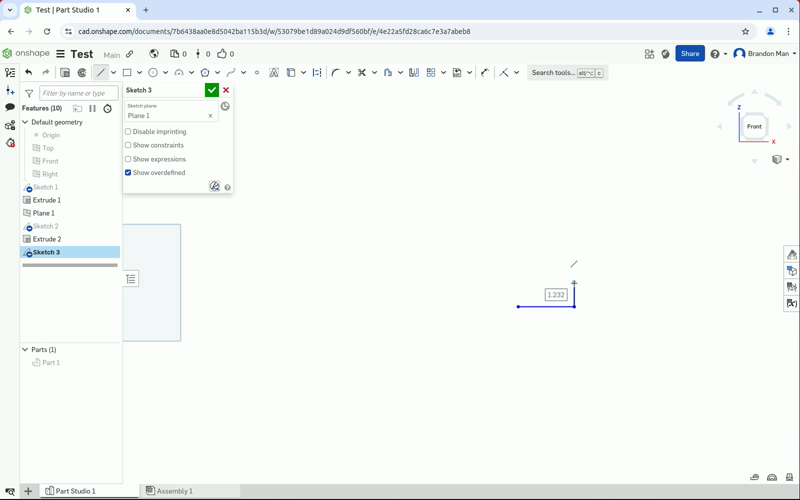
scroll(-6)
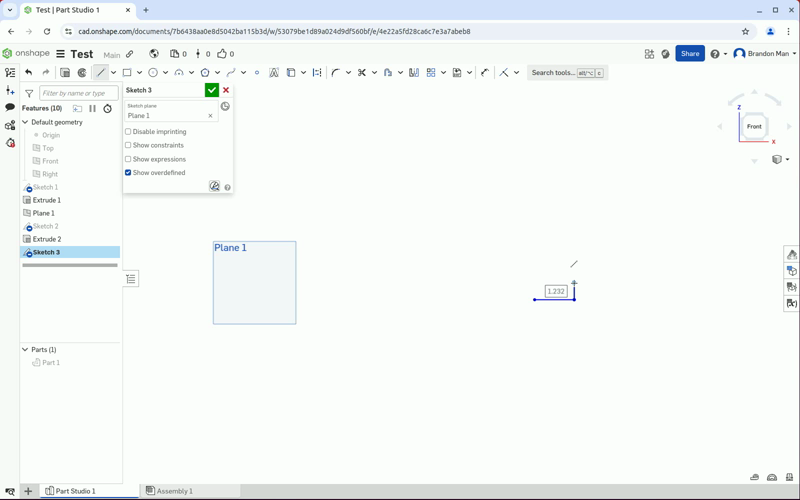
scroll(-6)
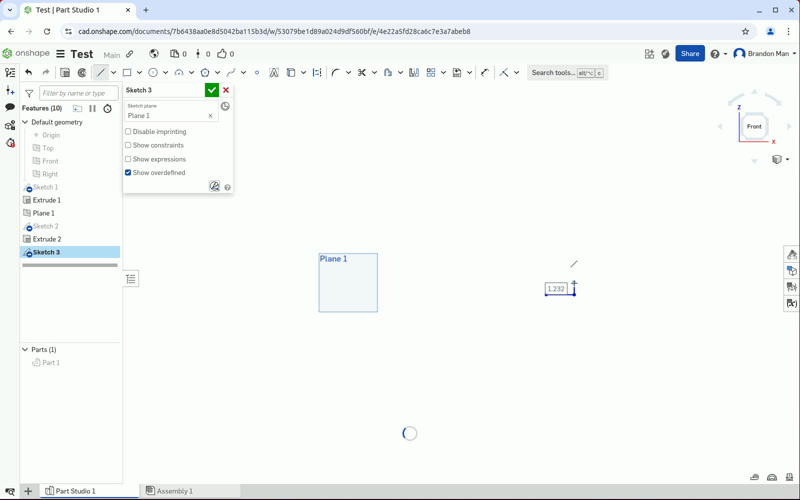
scroll(-6)
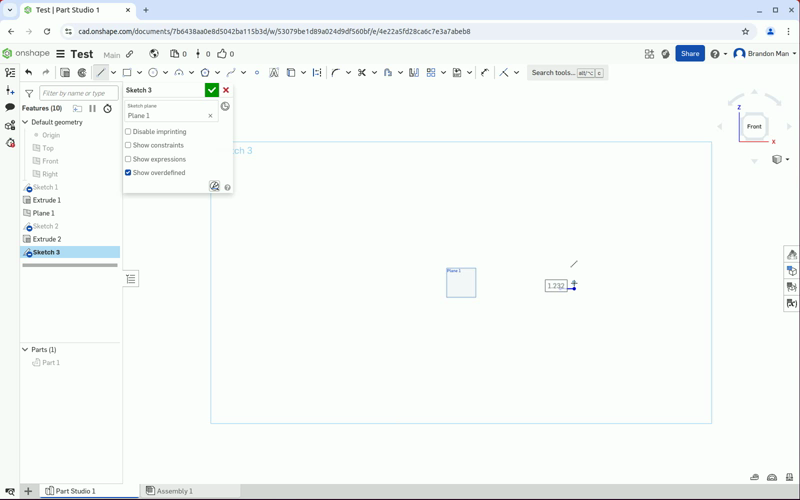
key_up(shift)
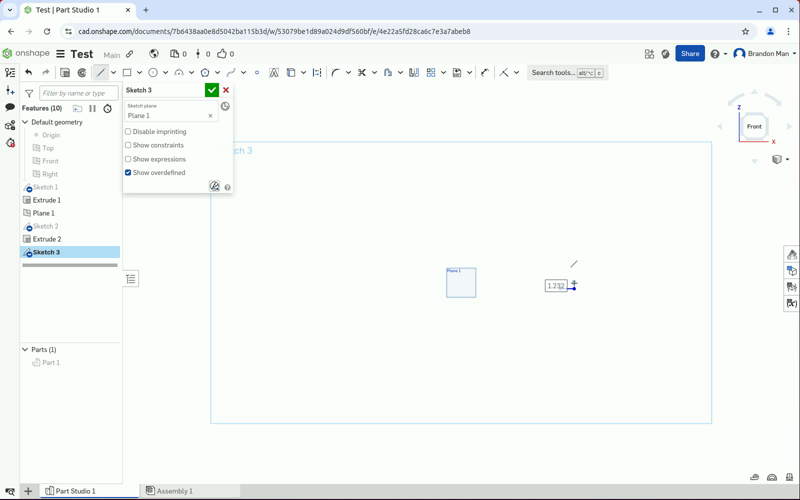
key_down(shift)
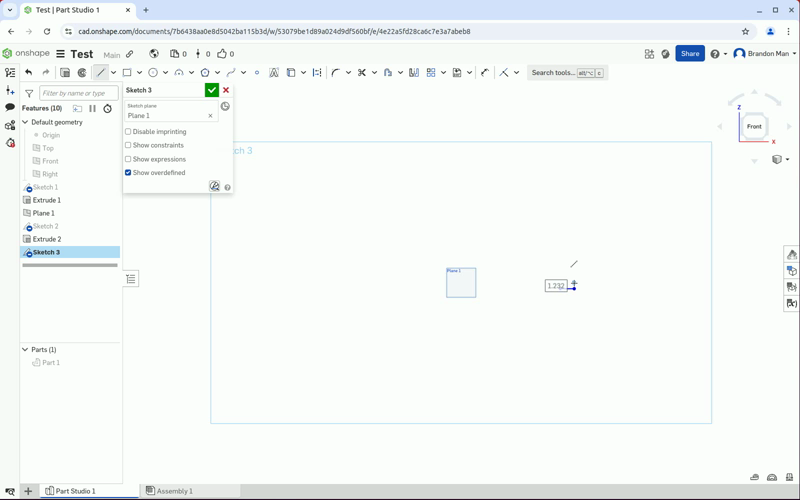
mouse_move(589, 282)
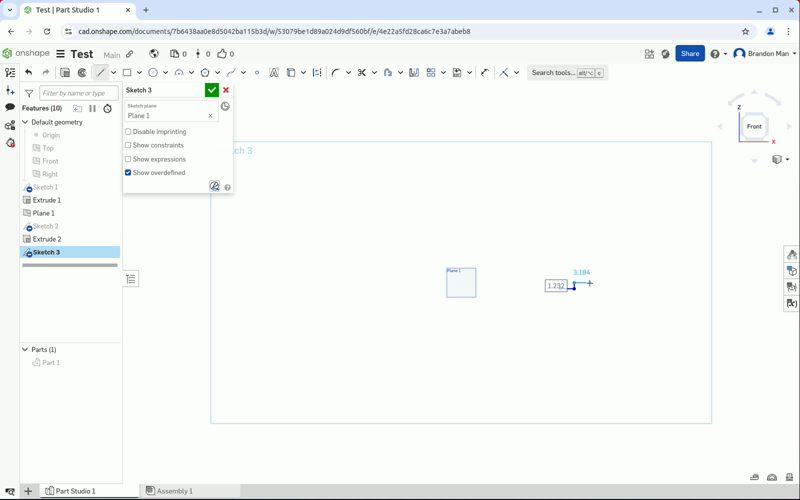
mouse_move(560, 282)
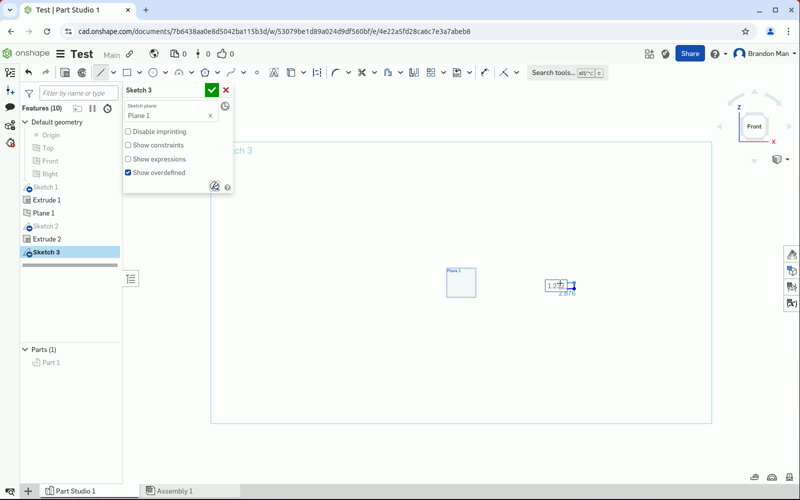
click(560, 282)
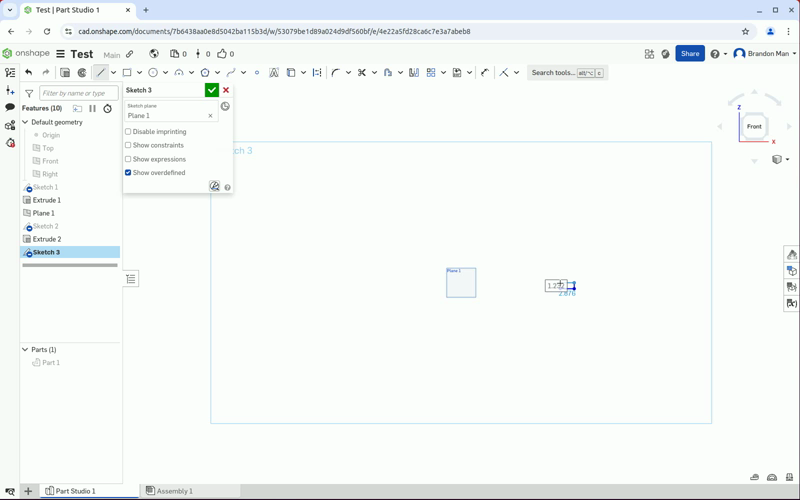
key_up(shift)
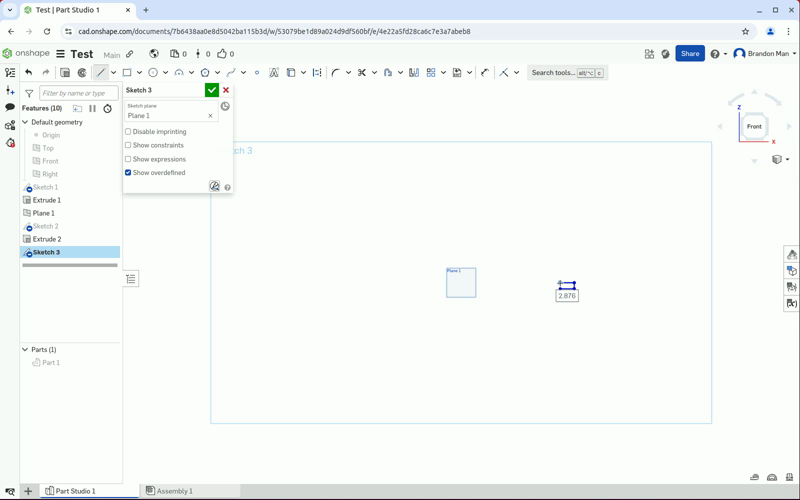
mouse_move(589, 282)
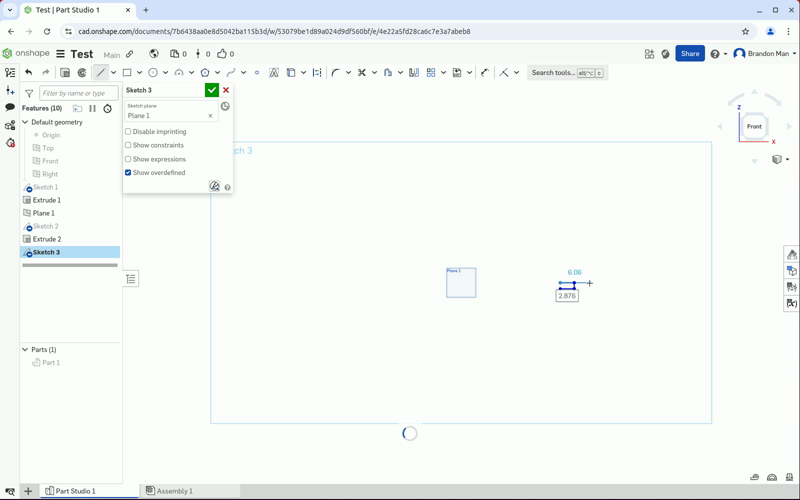
key_down(shift)
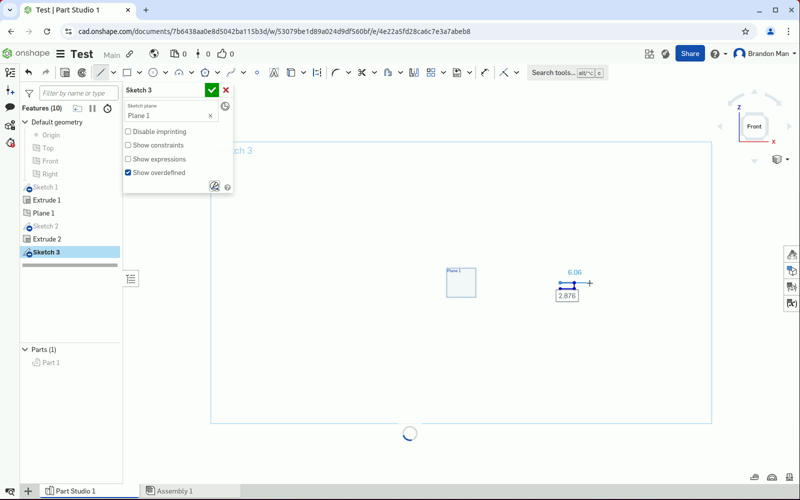
mouse_move(560, 288)
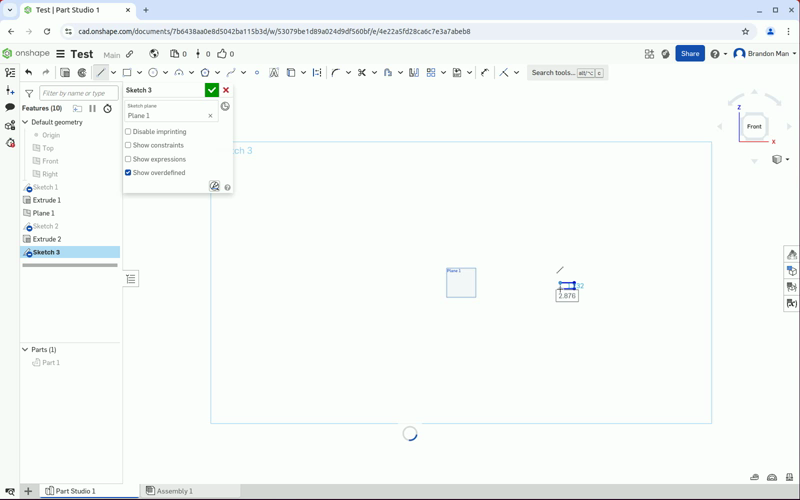
scroll(6)
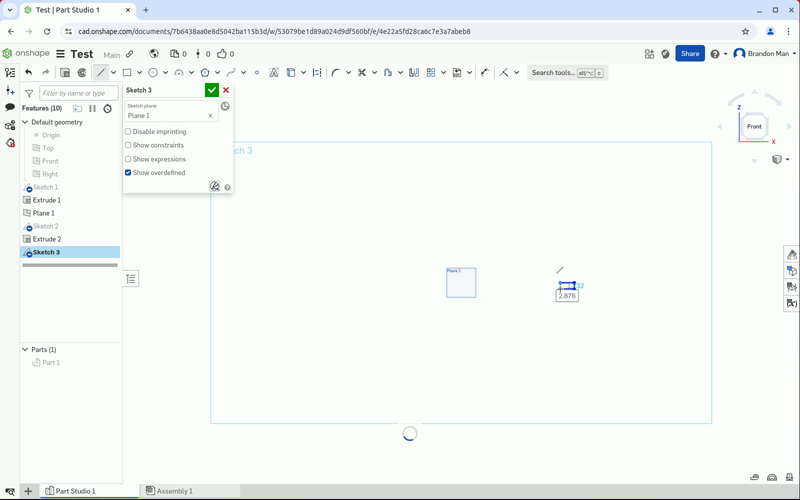
scroll(6)
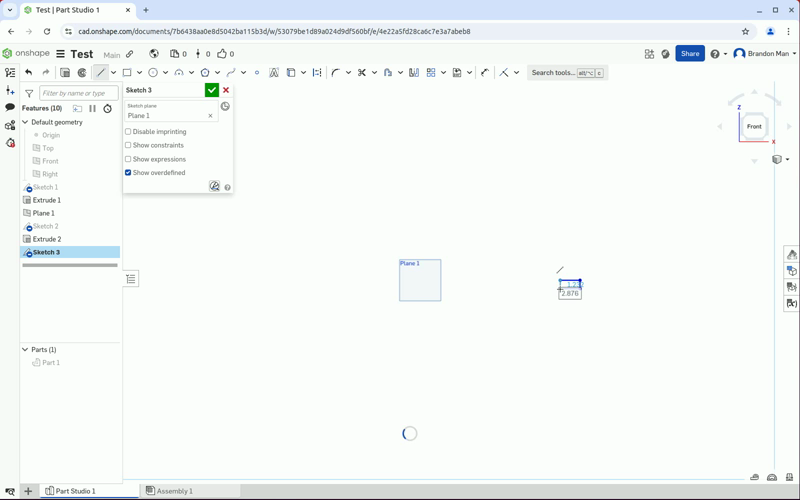
scroll(6)
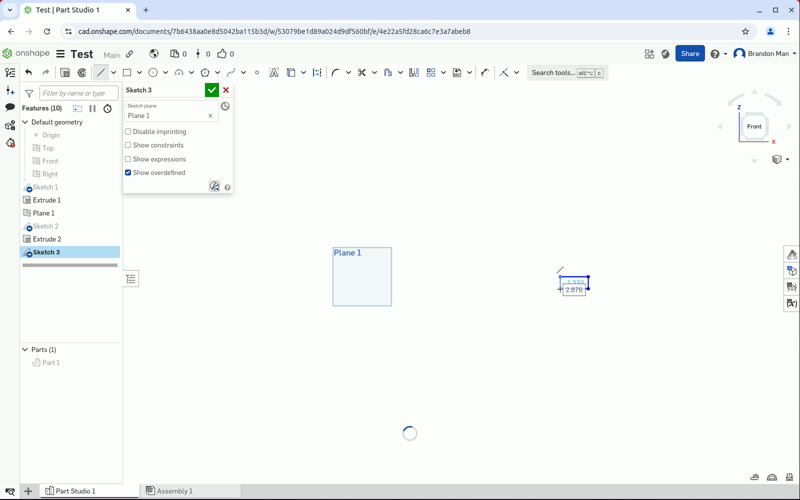
scroll(6)
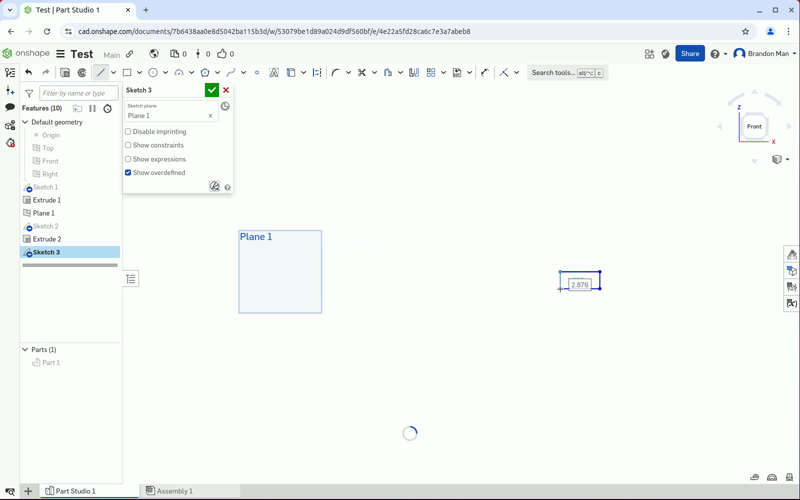
scroll(6)
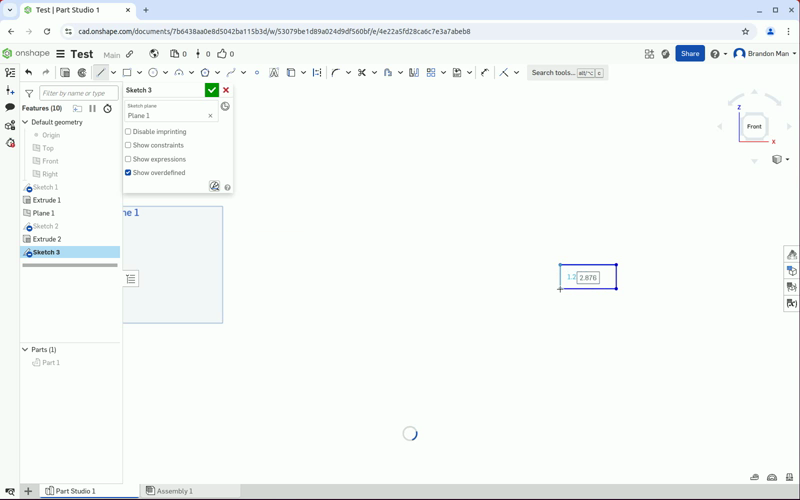
scroll(6)
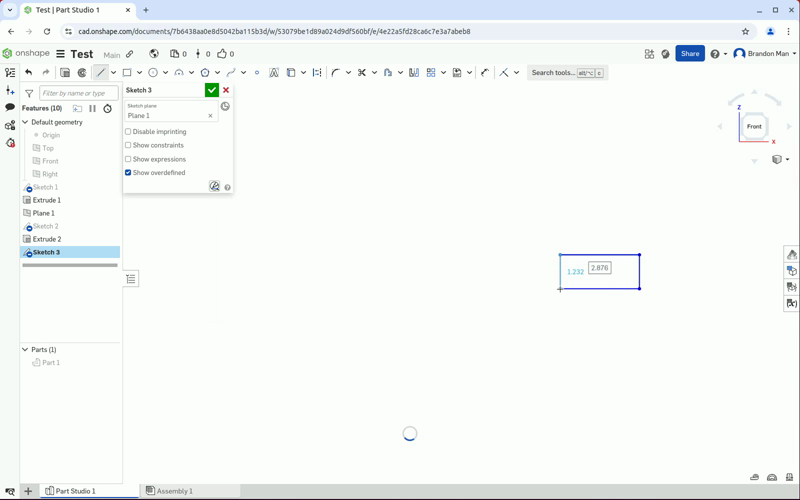
scroll(6)
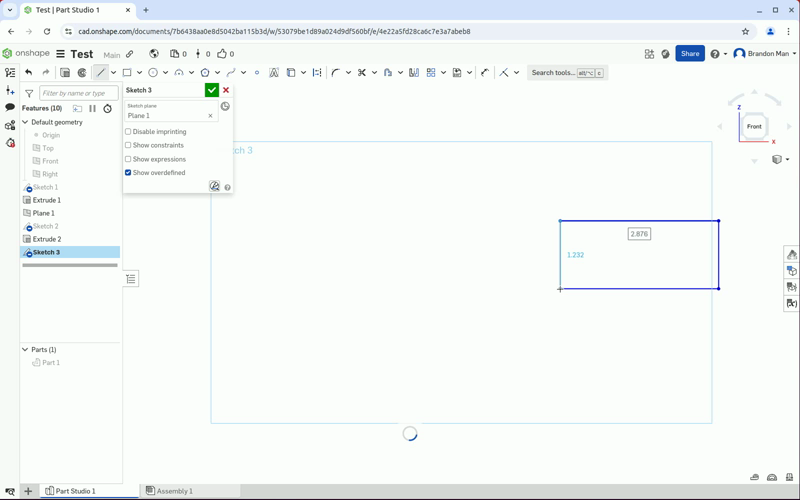
key_up(shift)
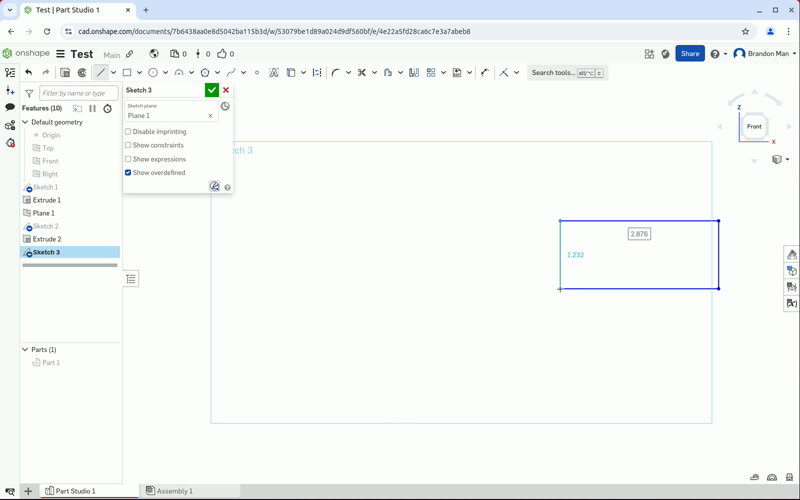
click(560, 288)
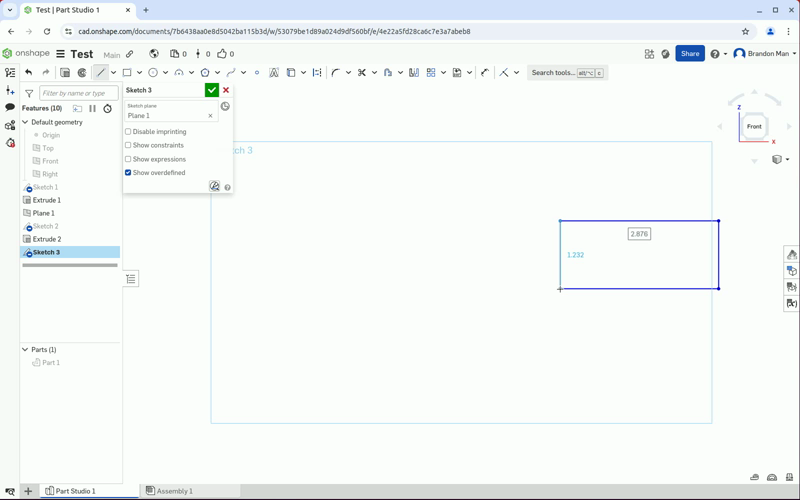
scroll(-6)
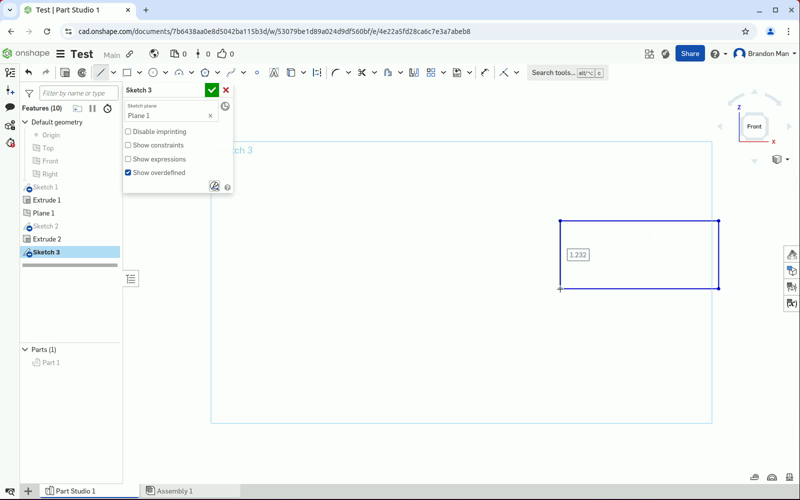
scroll(-6)
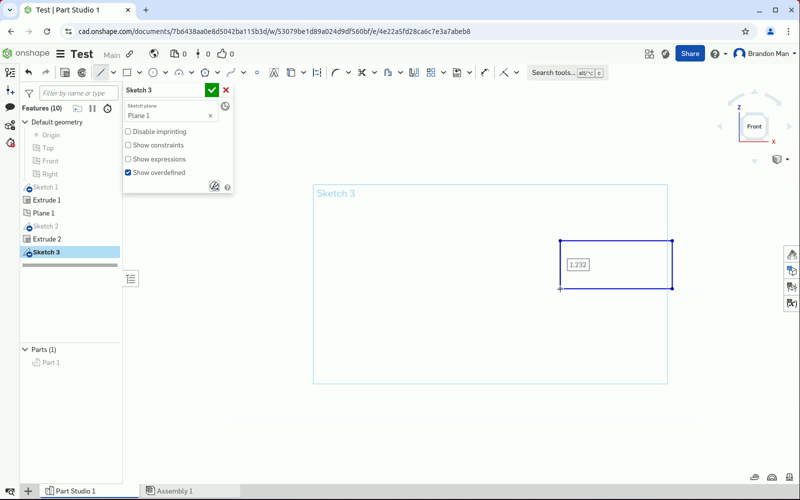
scroll(-6)
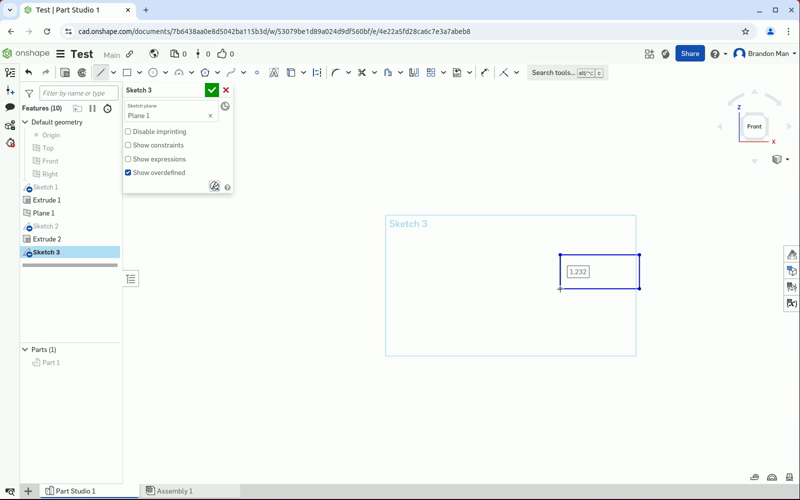
scroll(-6)
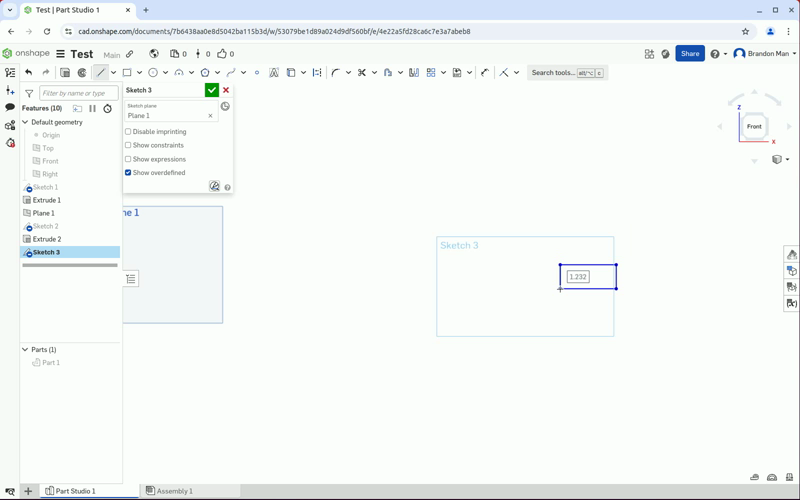
scroll(-6)
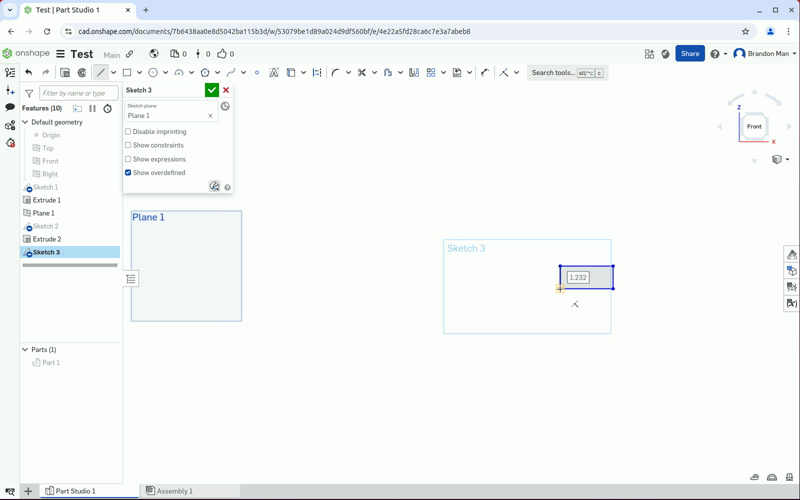
scroll(-6)
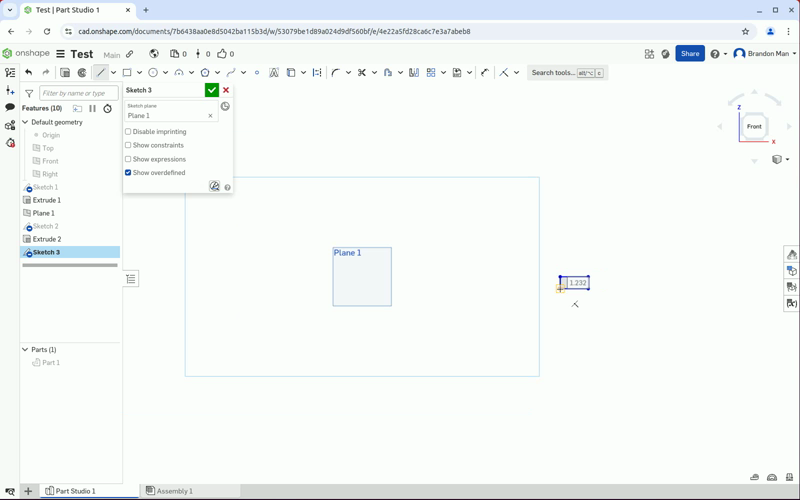
scroll(-6)
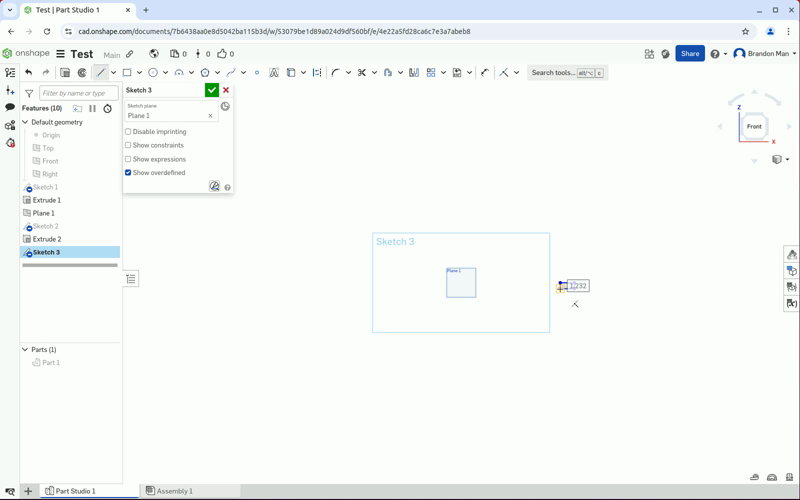
key(esc)
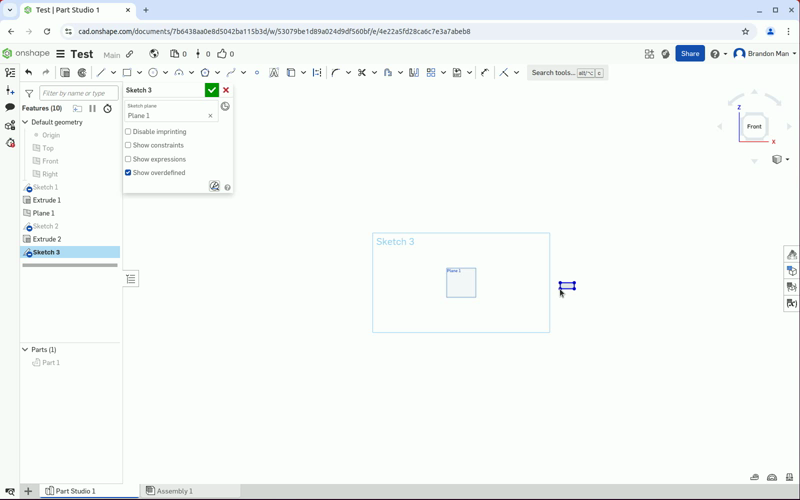
mouse_move(562, 287)
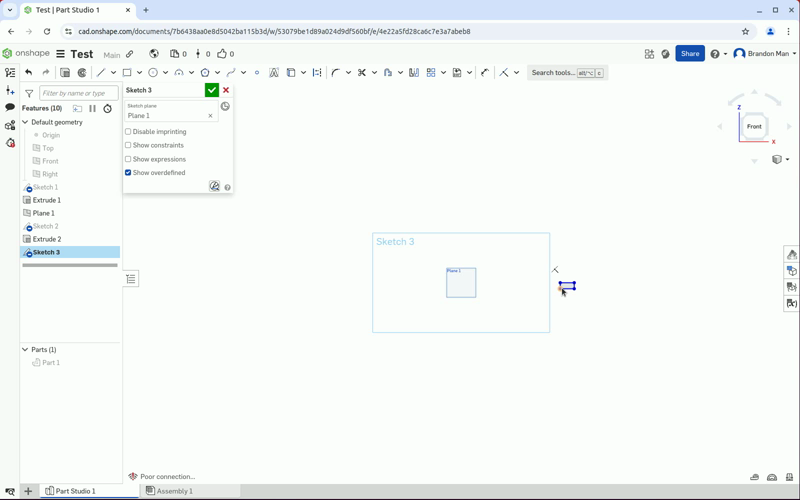
scroll(6)
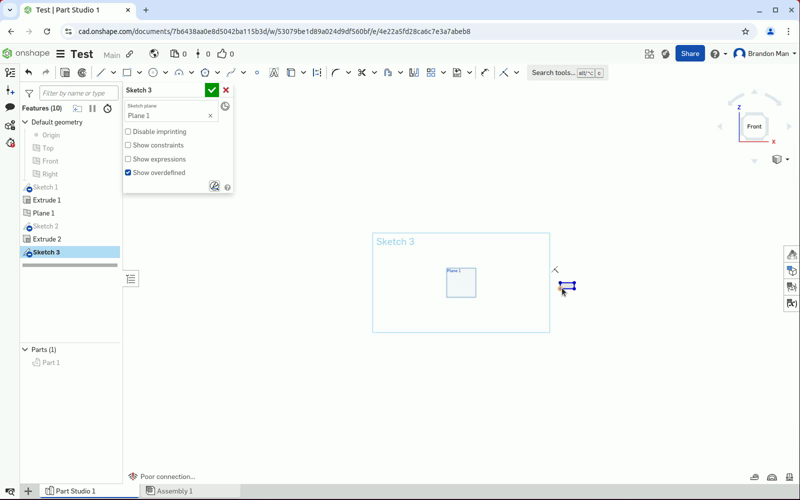
scroll(6)
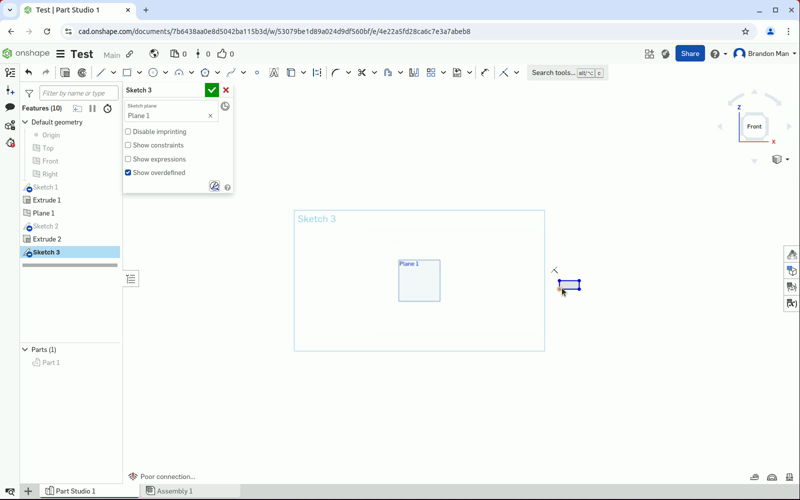
scroll(6)
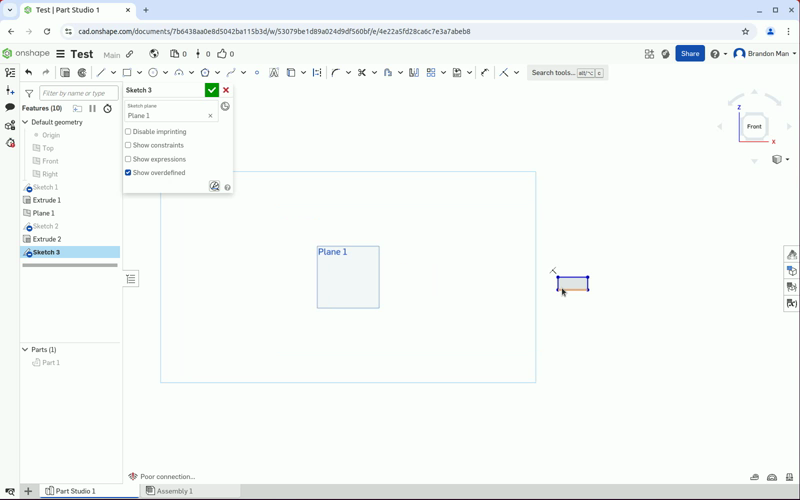
scroll(6)
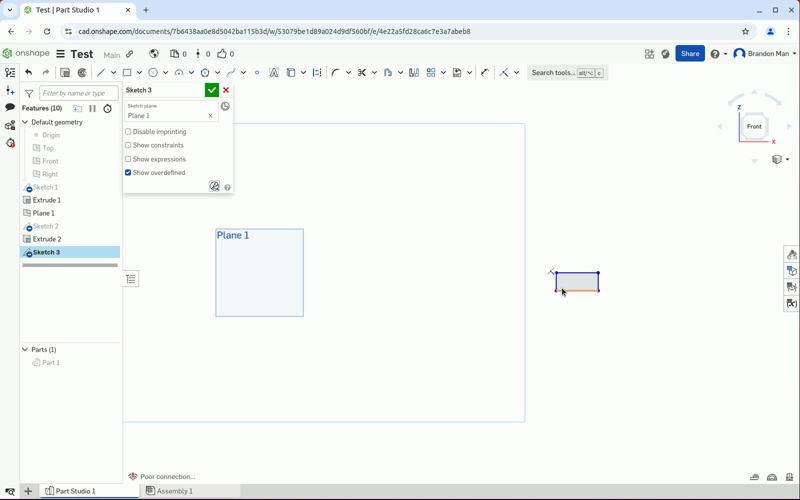
scroll(6)
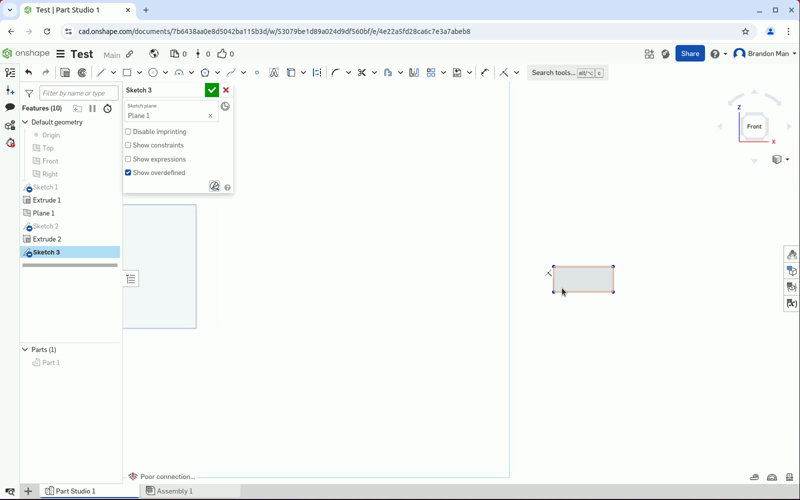
scroll(6)
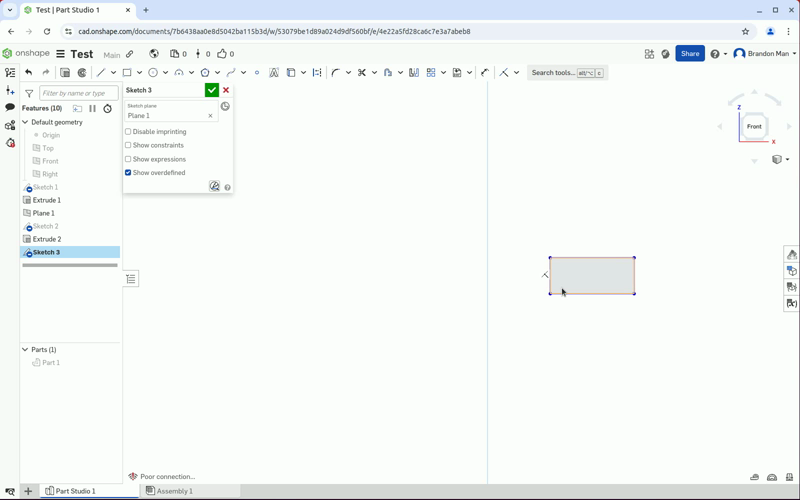
scroll(6)
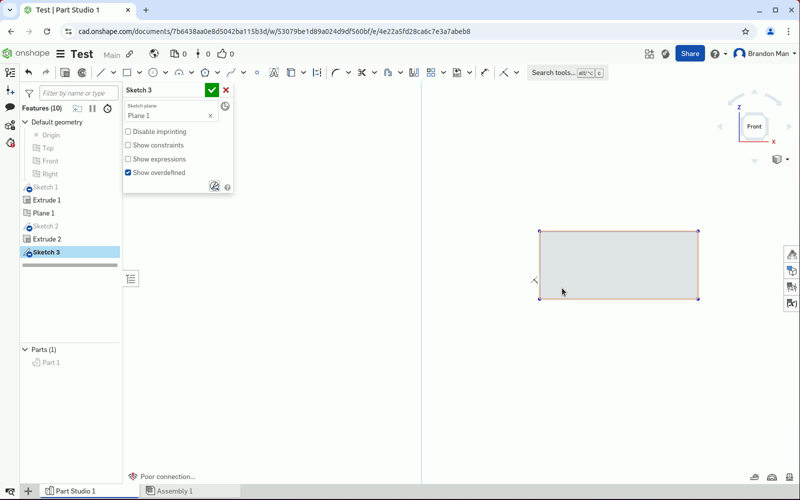
click(562, 287)
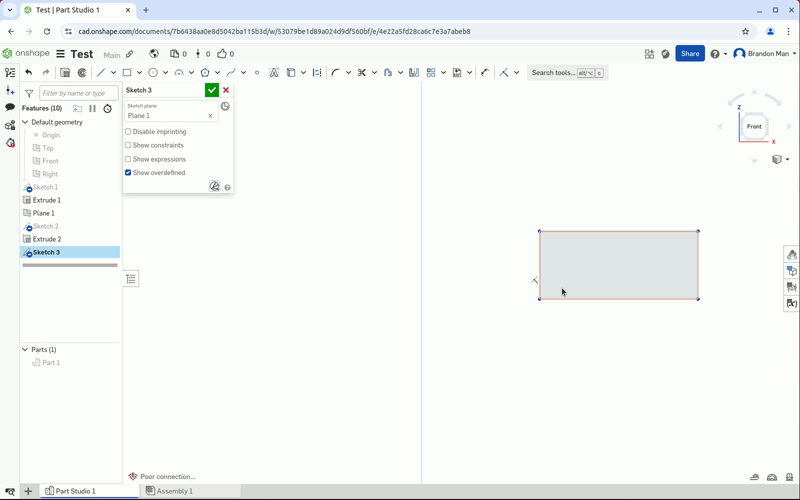
scroll(-6)
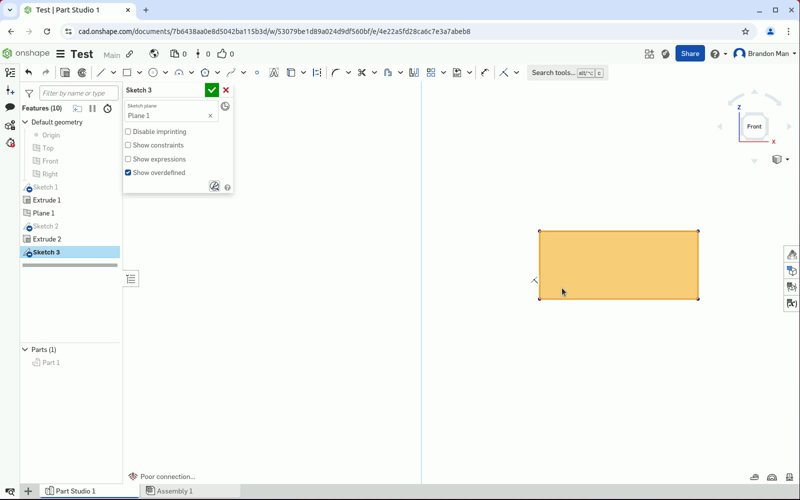
scroll(-6)
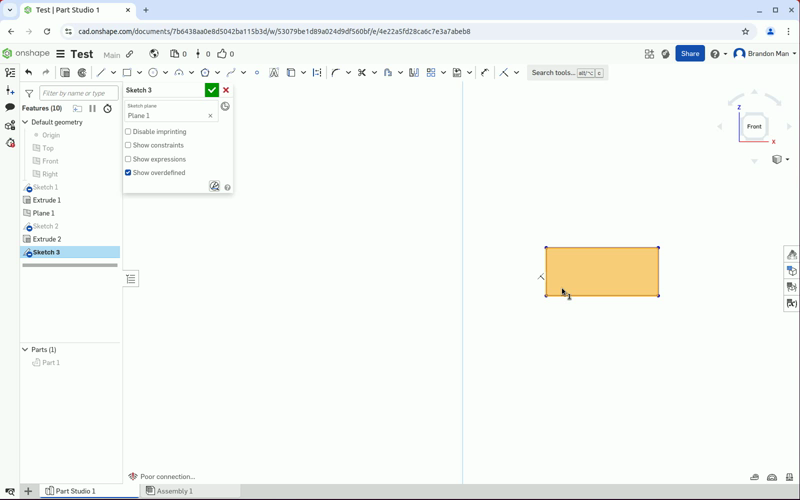
scroll(-6)
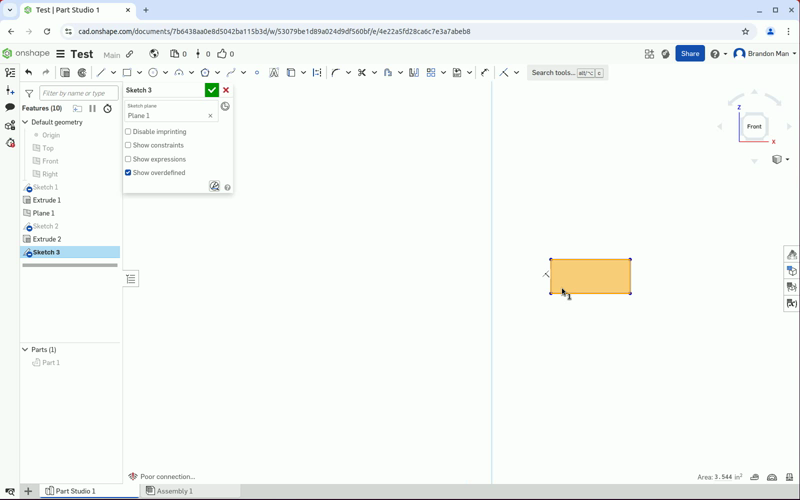
scroll(-6)
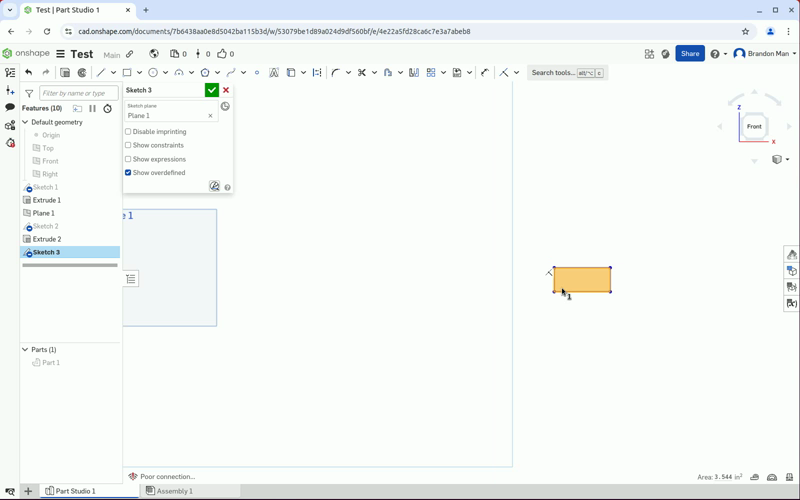
scroll(-6)
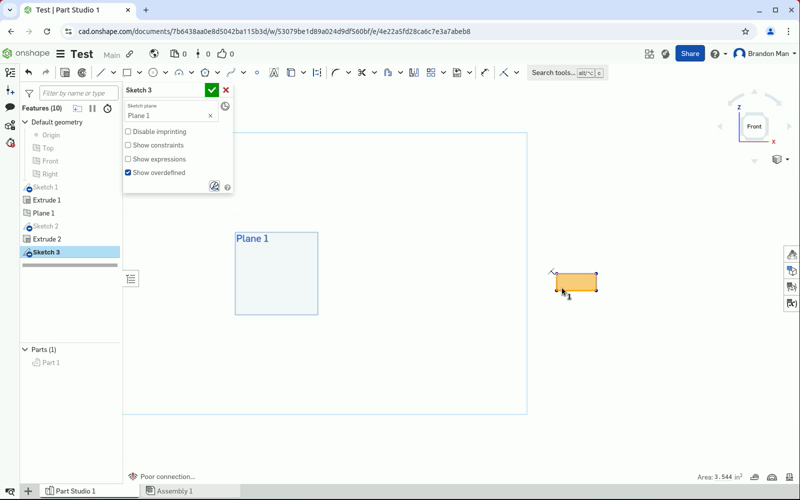
scroll(-6)
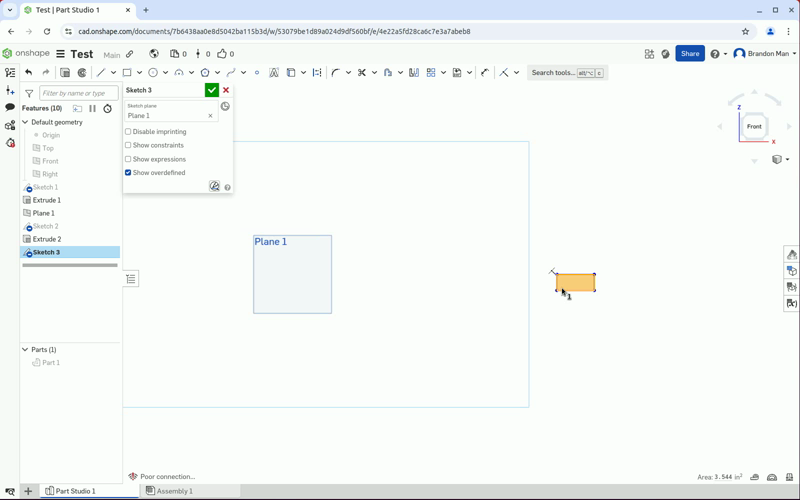
scroll(-6)
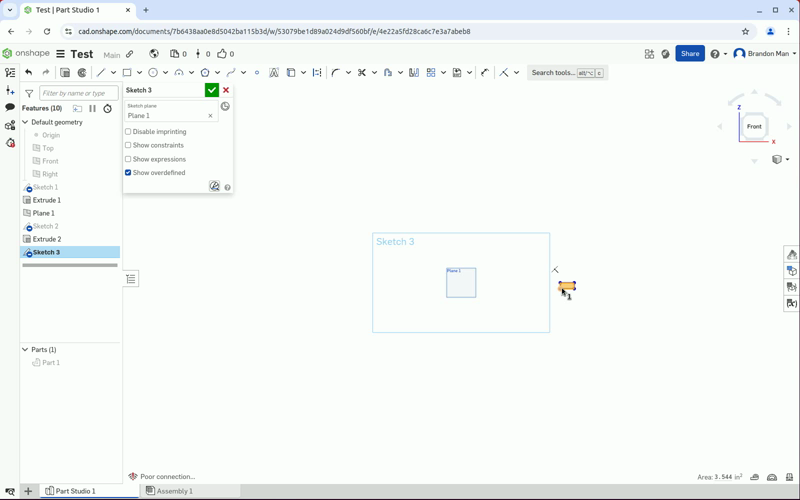
mouse_move(73, 352)
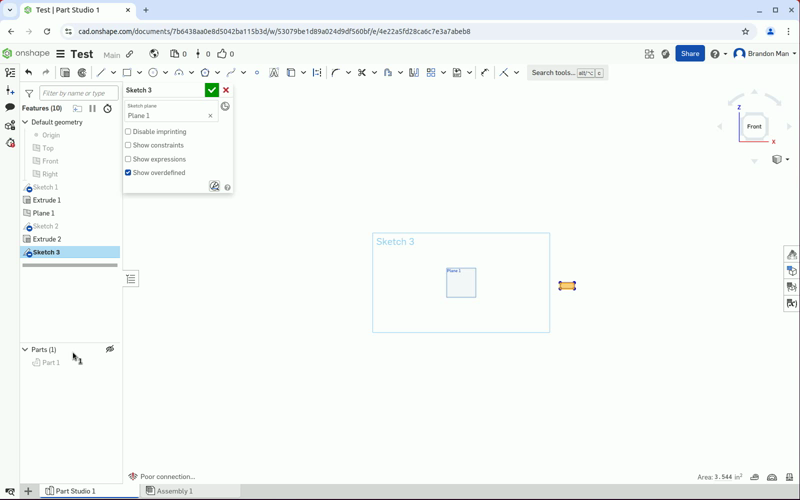
key(shift+y)
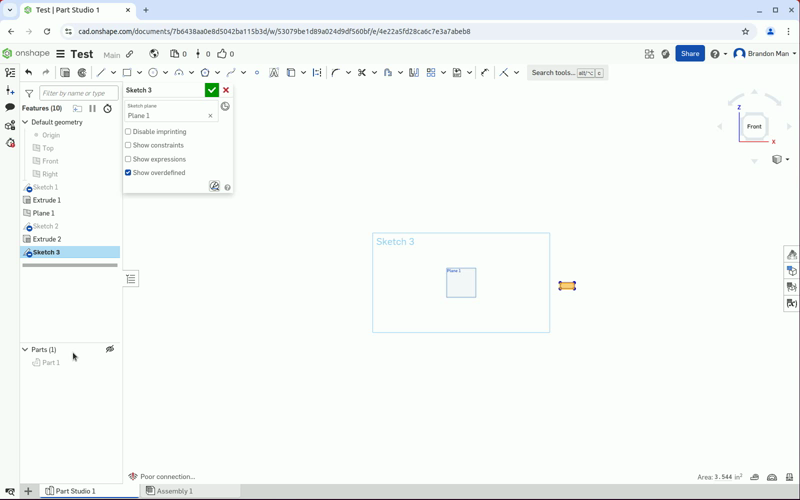
key(shift+e)
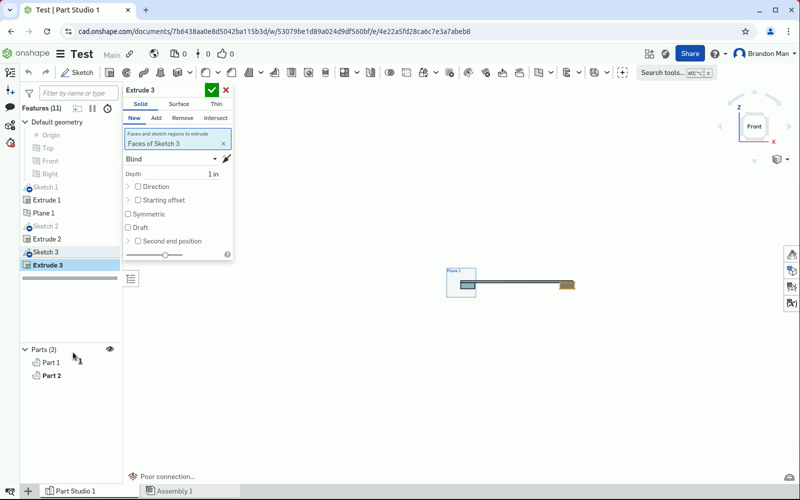
mouse_move(143, 106)
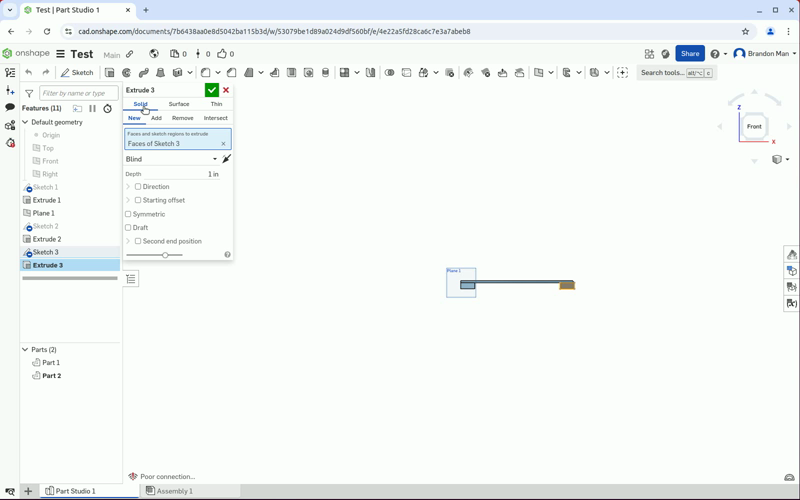
click(143, 106)
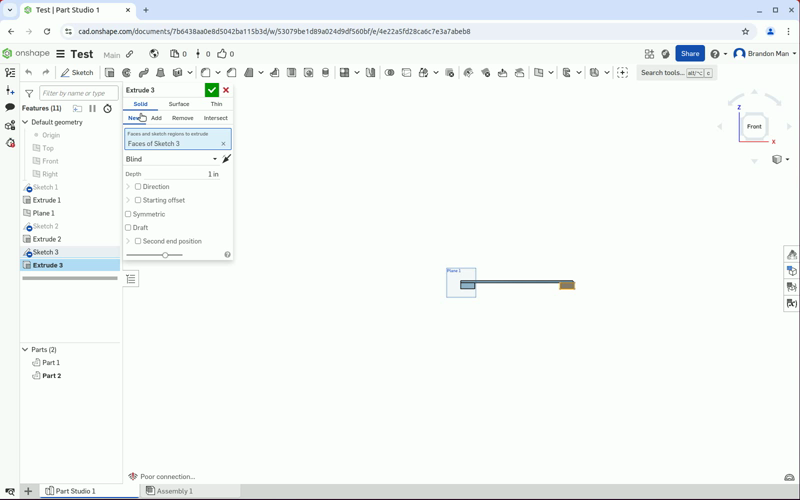
mouse_move(137, 120)
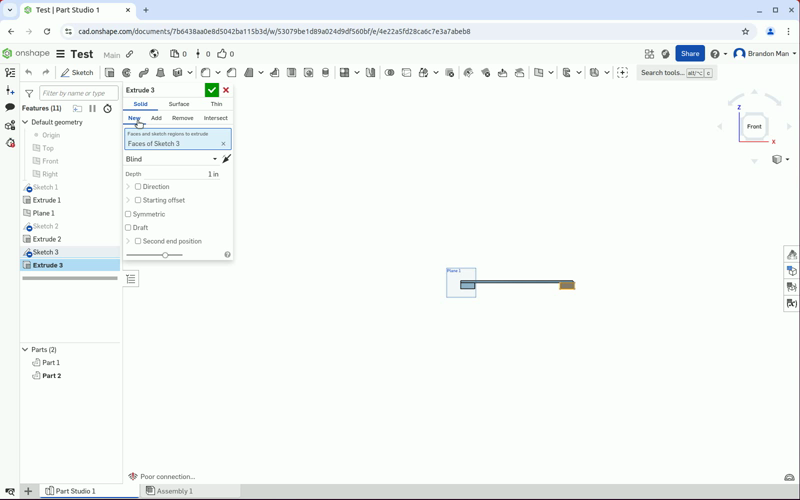
click(137, 120)
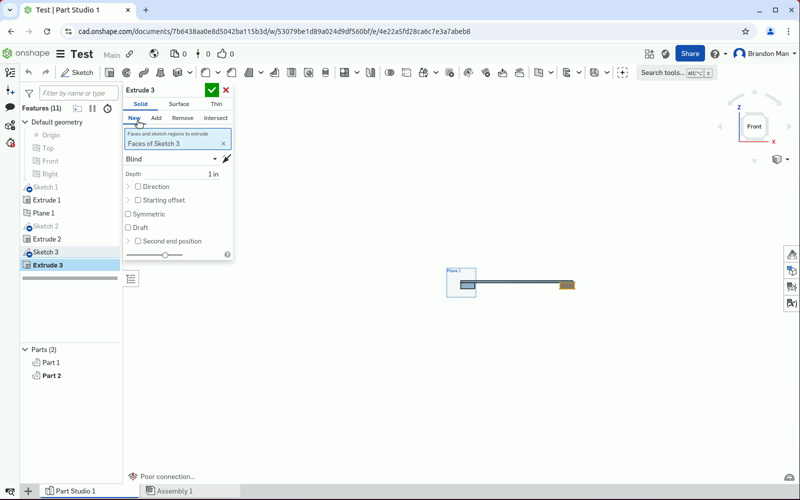
key(tab, 4)
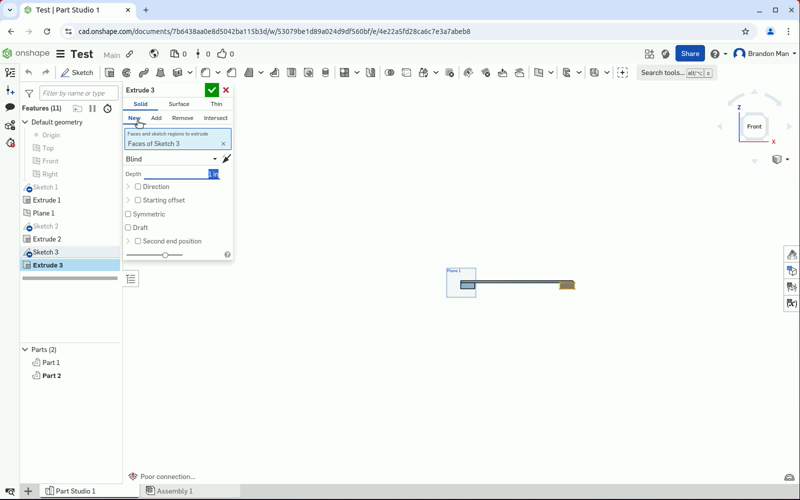
text(-26.719)
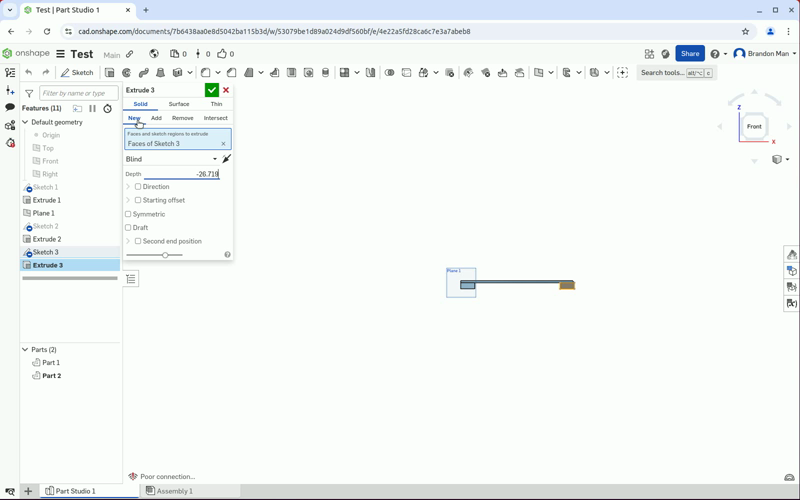
key(enter)
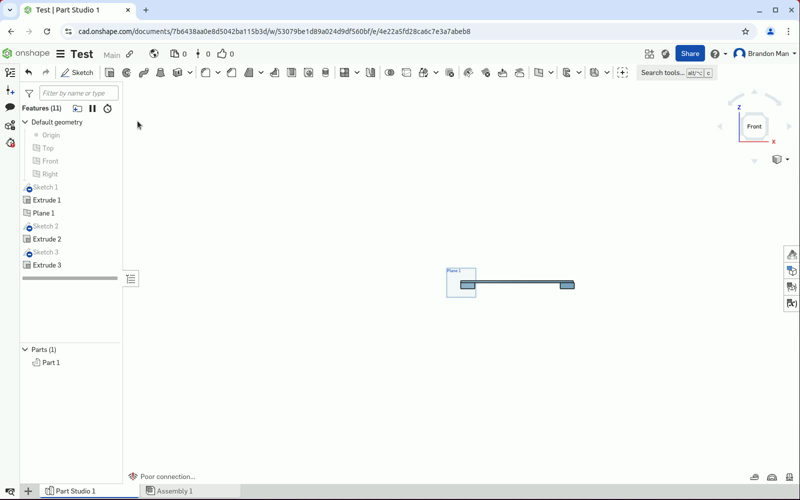
key(shift+h)
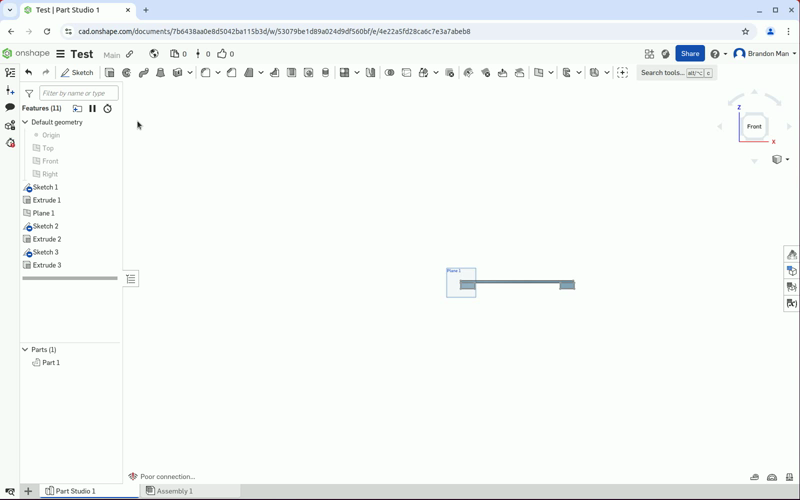
key(shift+h)
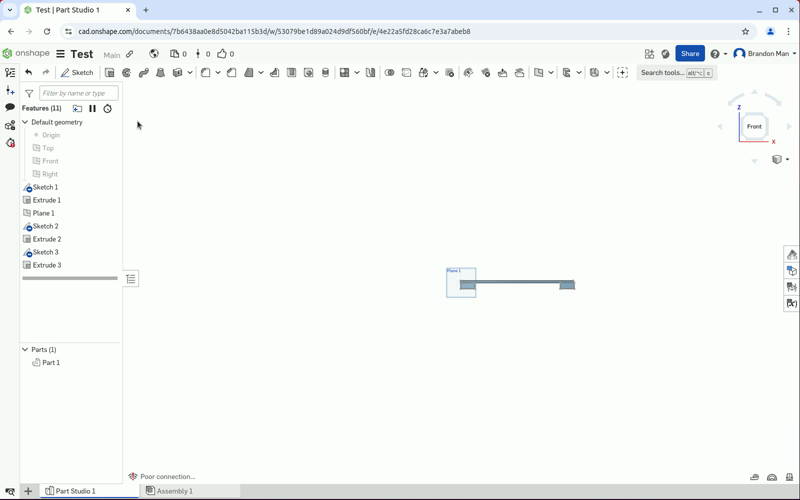
key(shift+7)
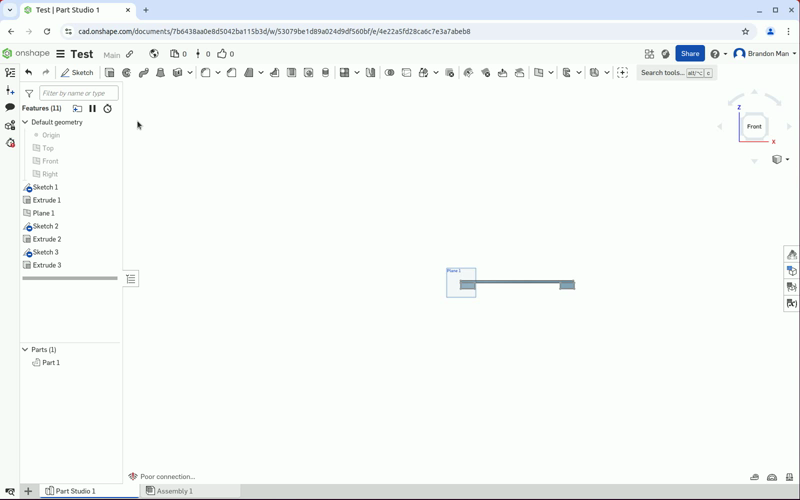
key(left, 2)
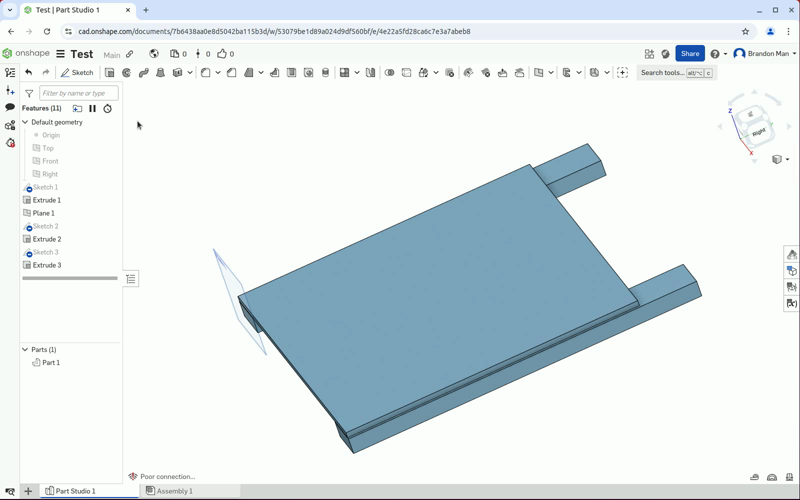
key(down, 2)
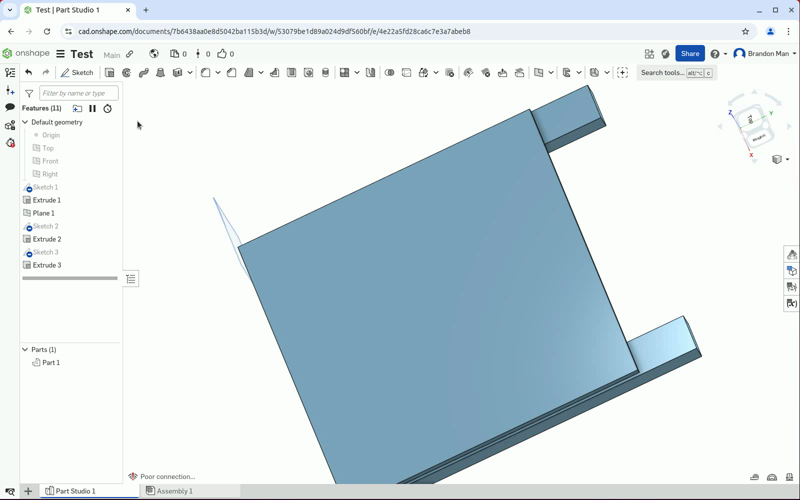
key(up, 2)
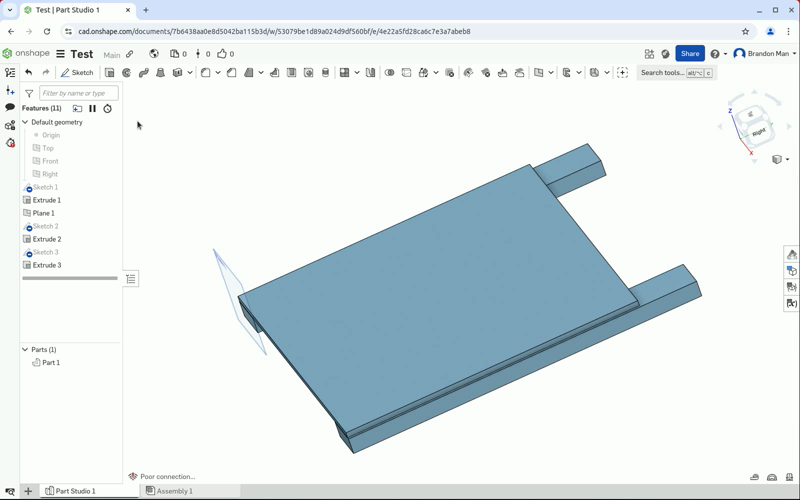
key(right, 2)
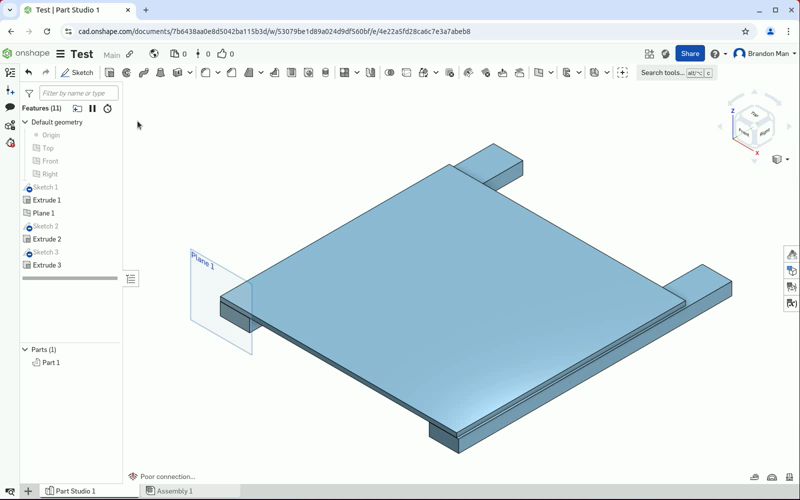
mouse_move(73, 189)
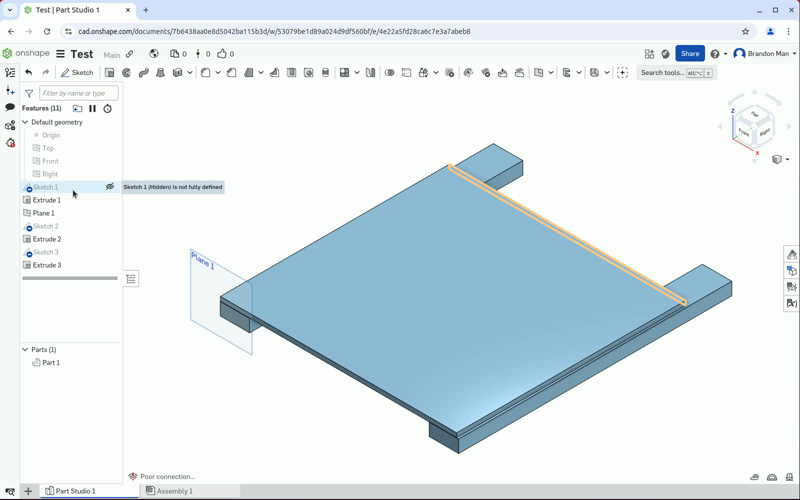
click(73, 189)